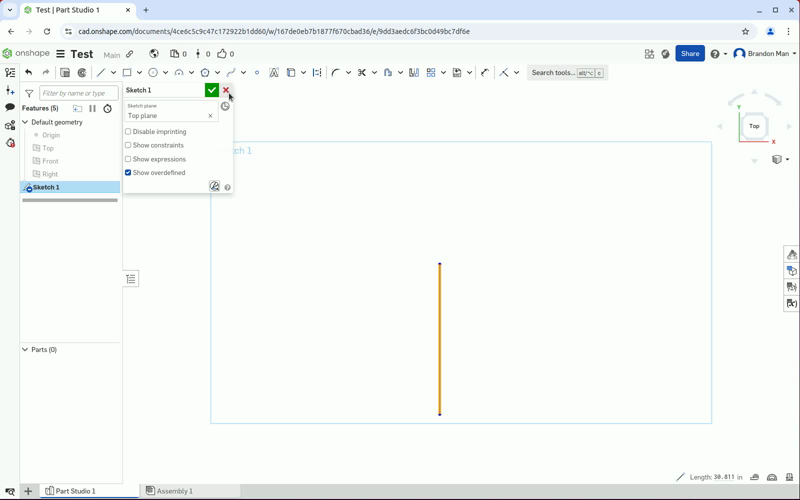
key(shift+h)
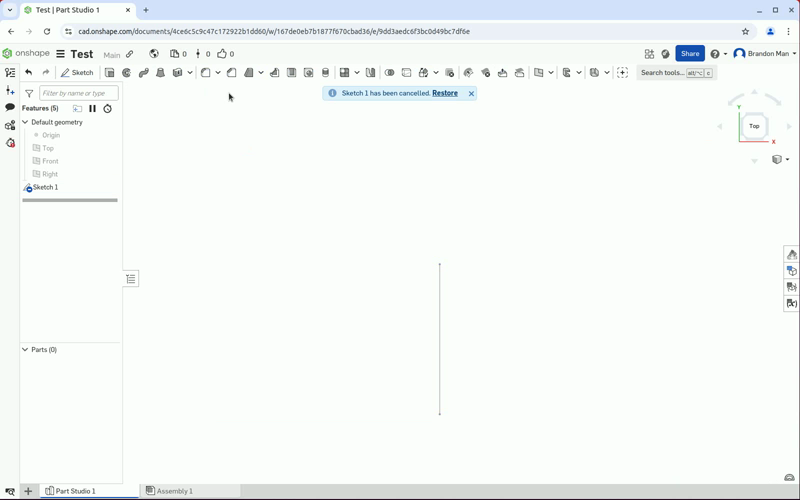
key(shift+s)
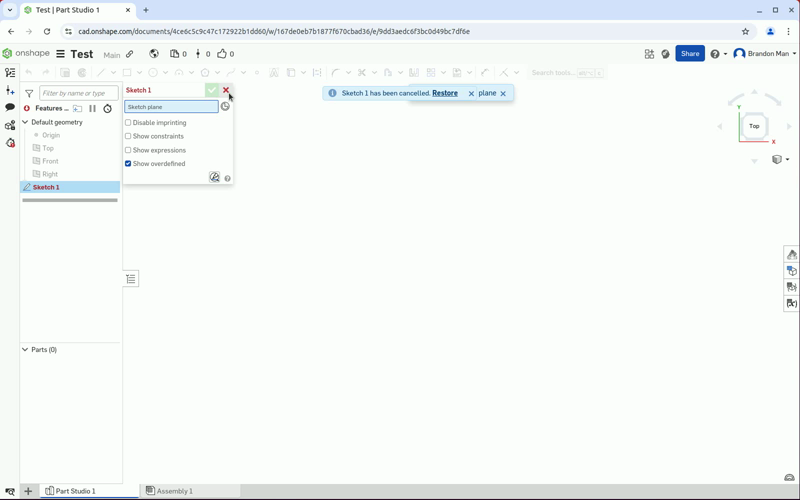
mouse_move(73, 150)
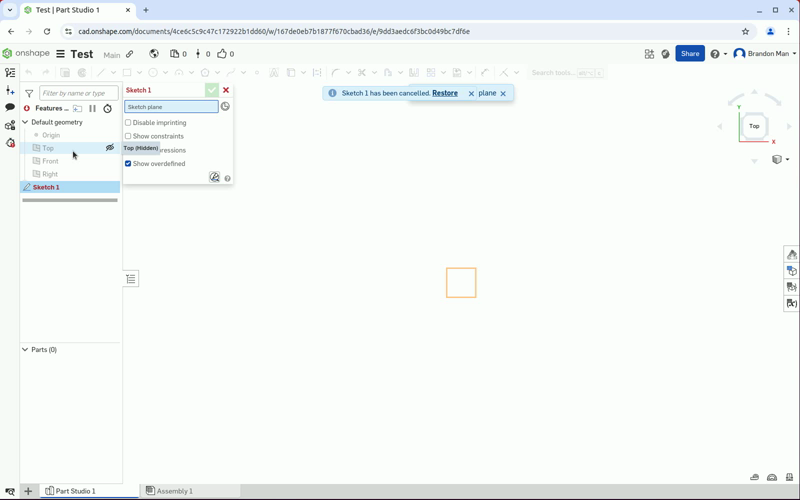
click(73, 150)
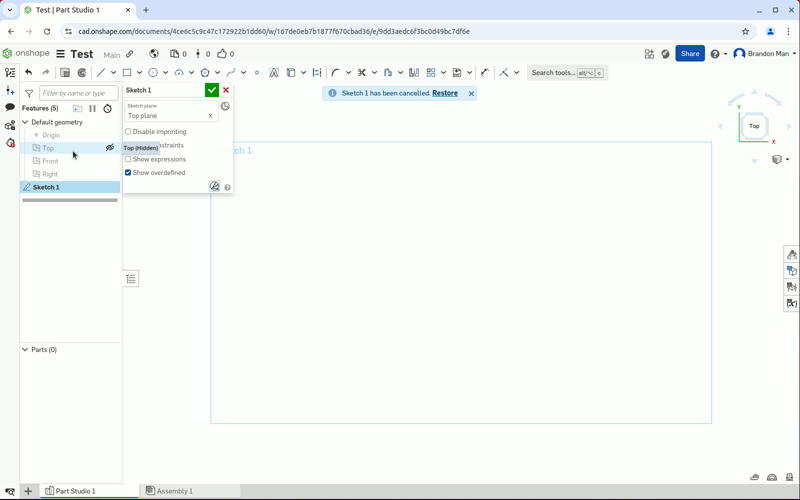
mouse_move(73, 352)
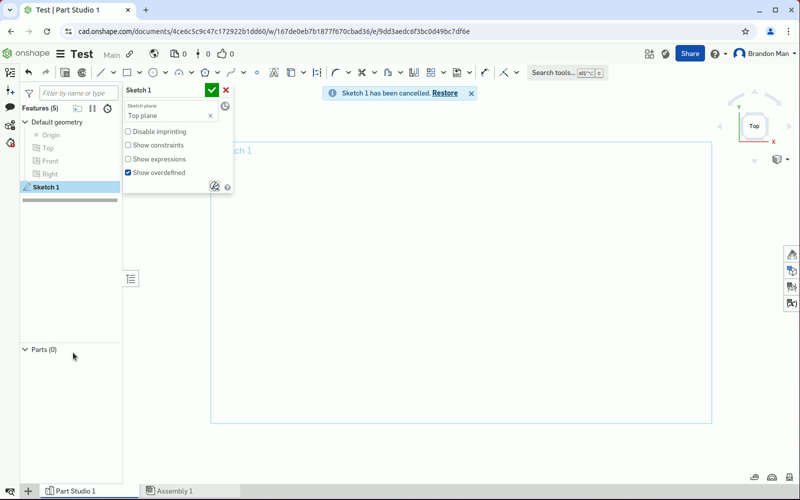
key(y)
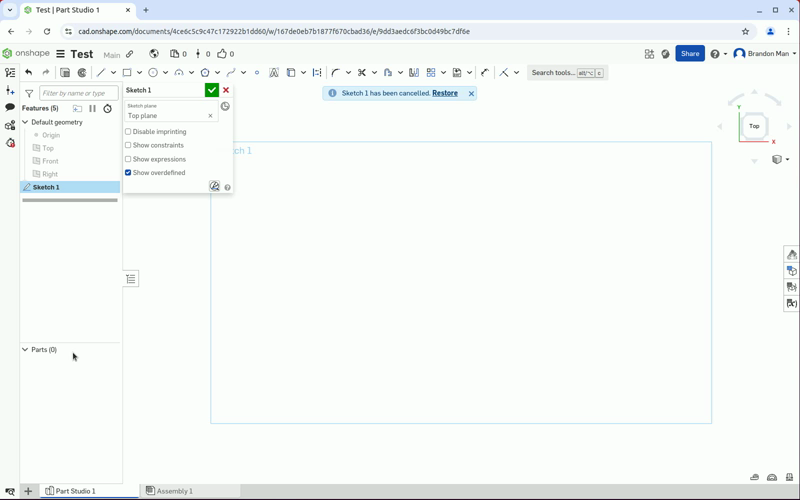
key(l)
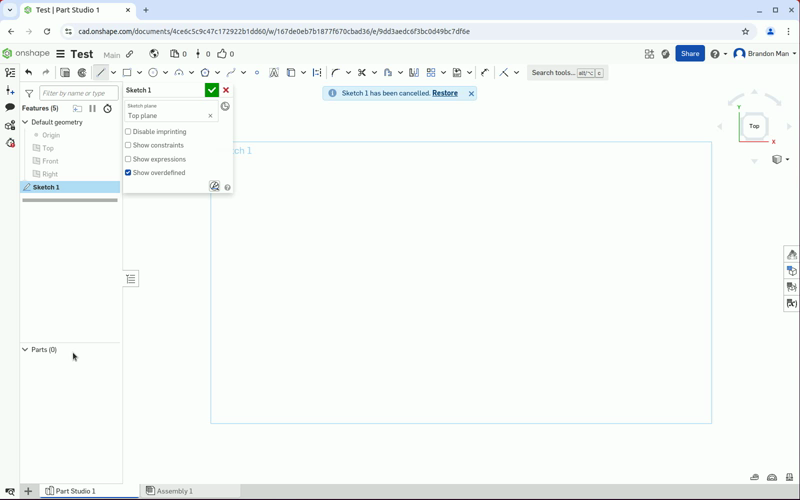
key_down(shift)
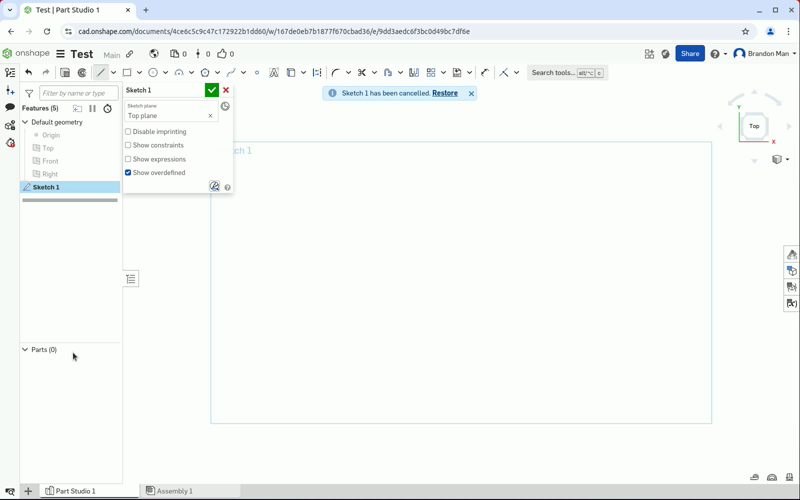
mouse_move(460, 282)
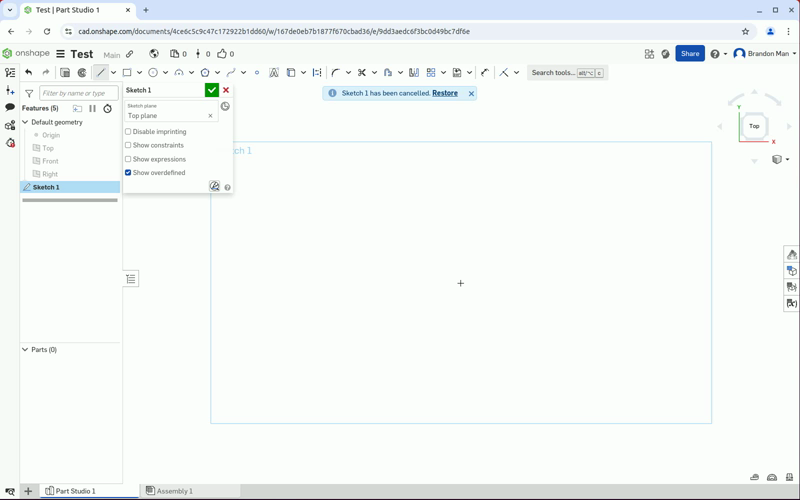
click(460, 282)
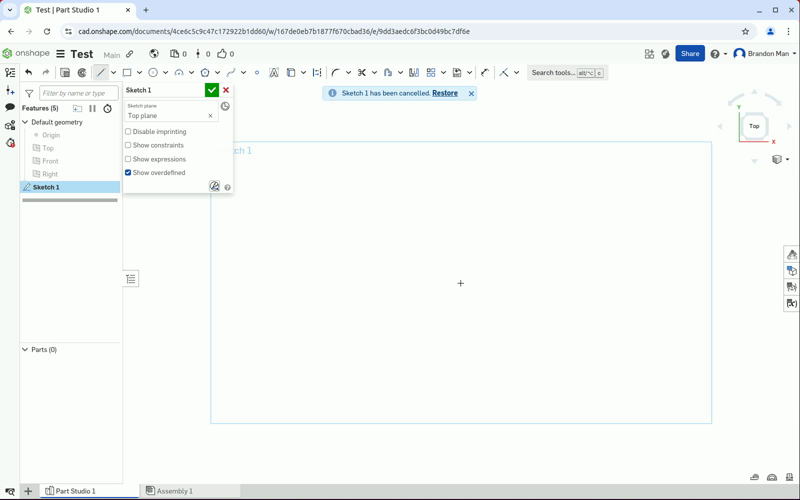
key_up(shift)
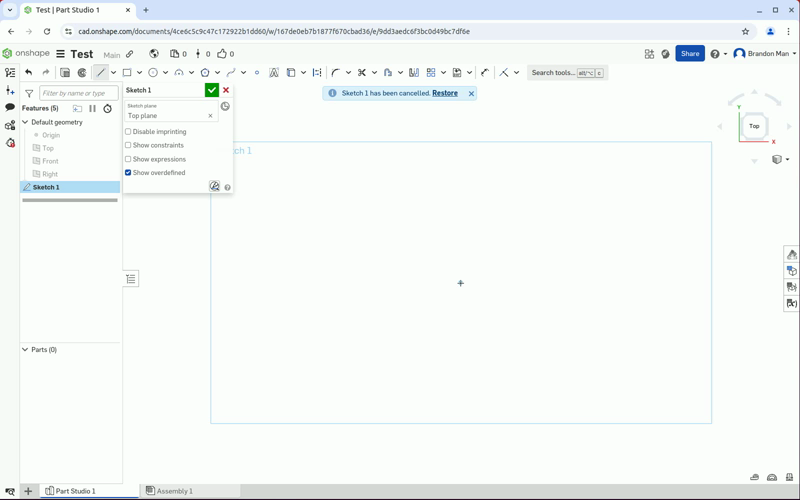
key_down(shift)
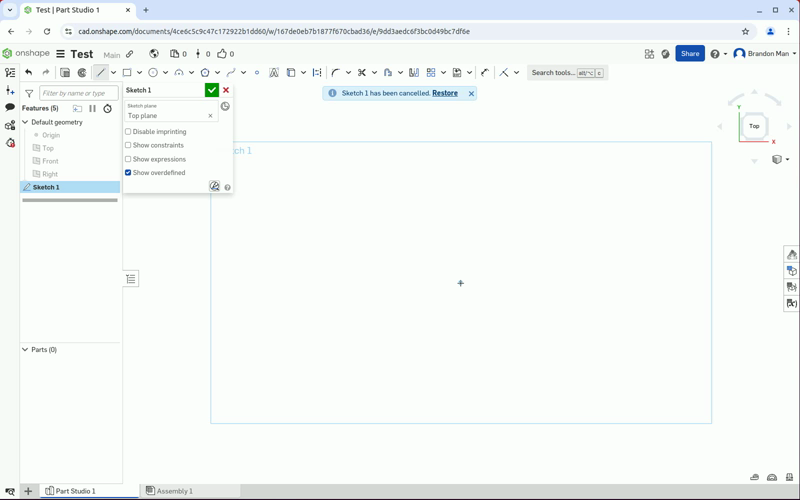
mouse_move(490, 282)
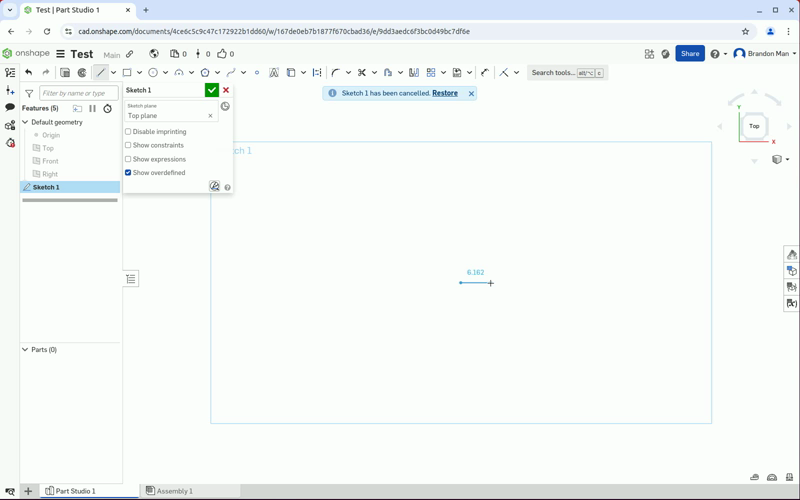
mouse_move(498, 282)
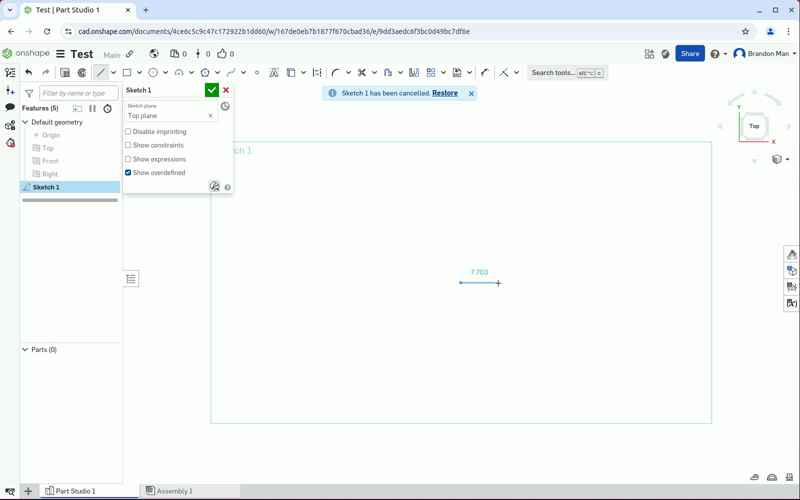
click(498, 282)
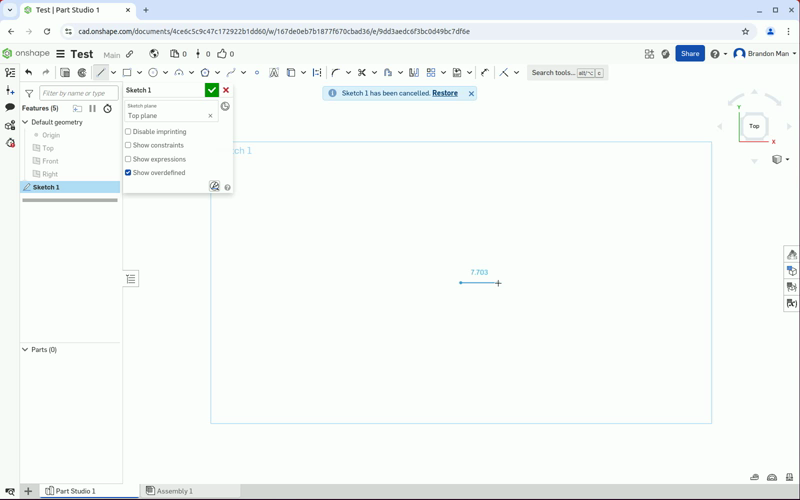
key_up(shift)
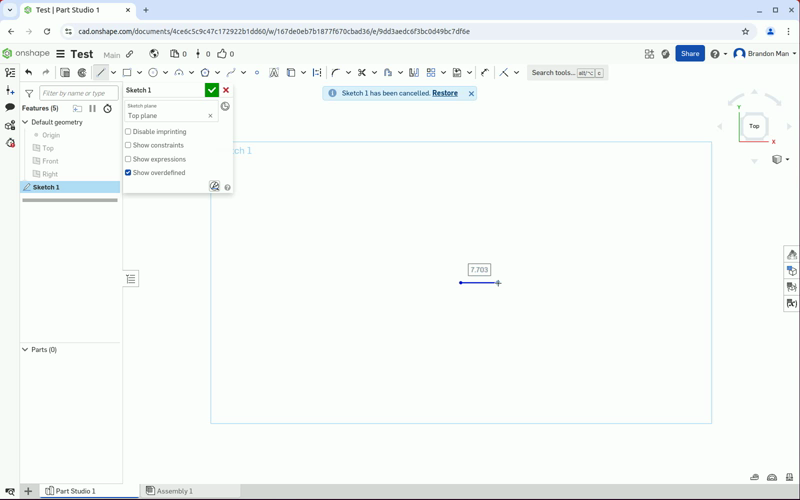
key_down(shift)
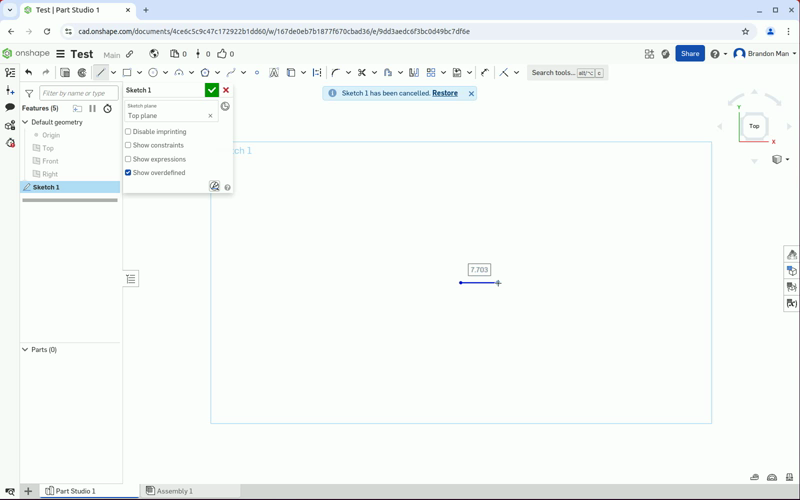
mouse_move(528, 282)
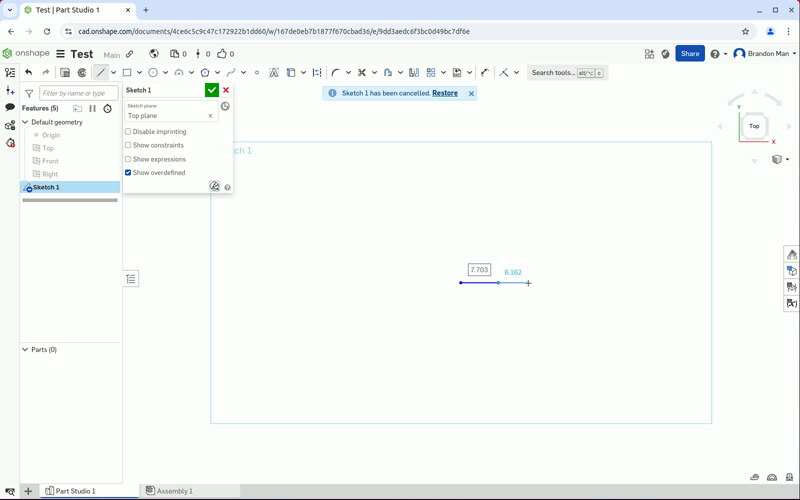
mouse_move(498, 268)
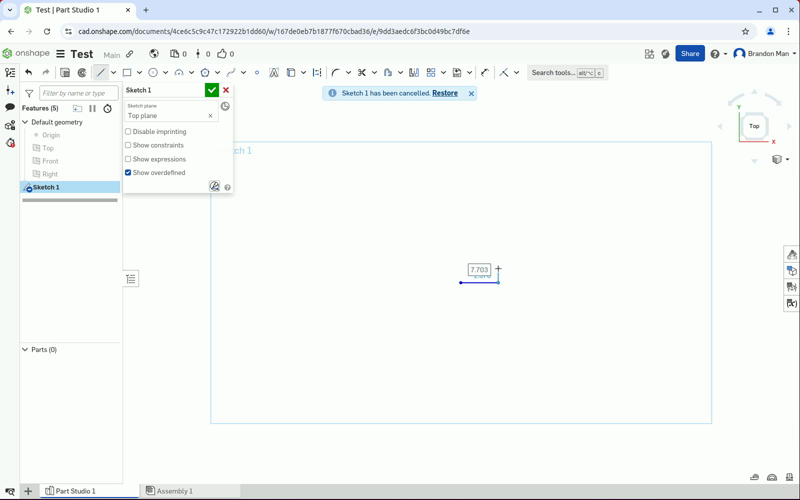
click(498, 268)
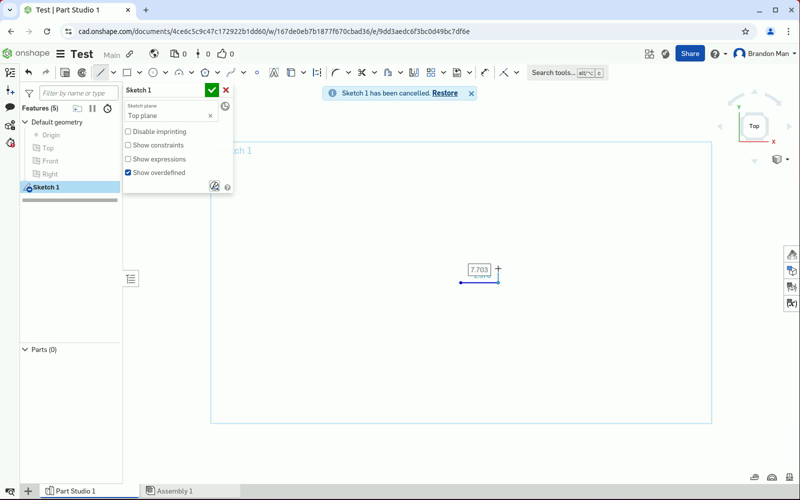
key_up(shift)
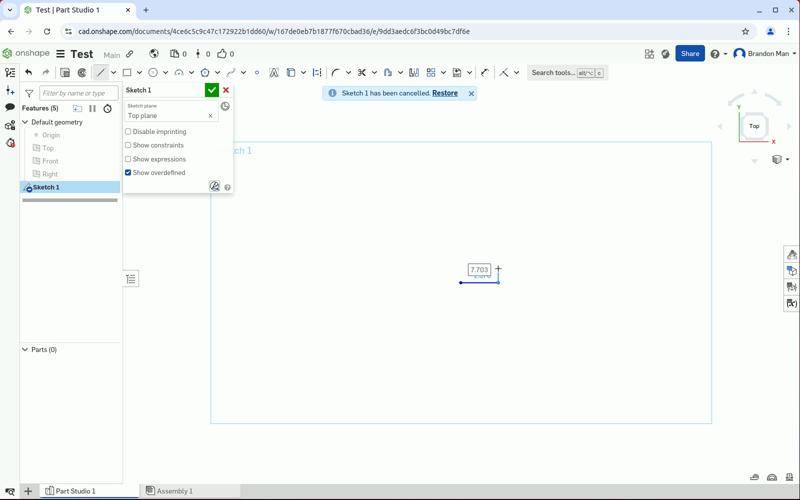
key_down(shift)
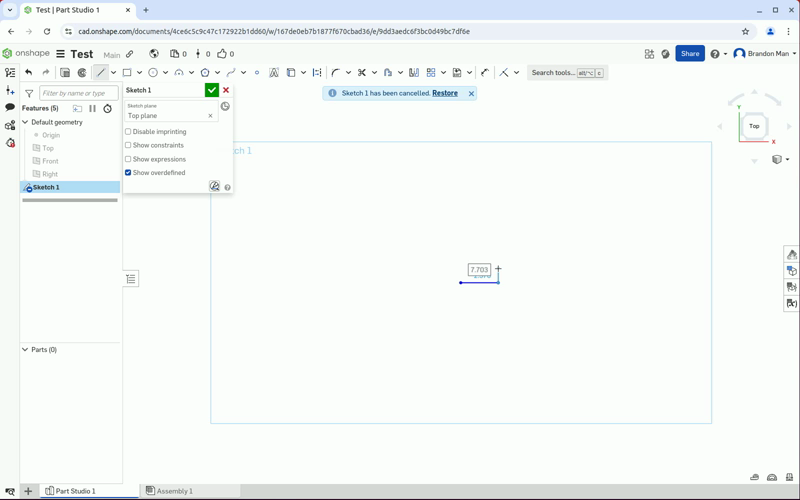
mouse_move(528, 268)
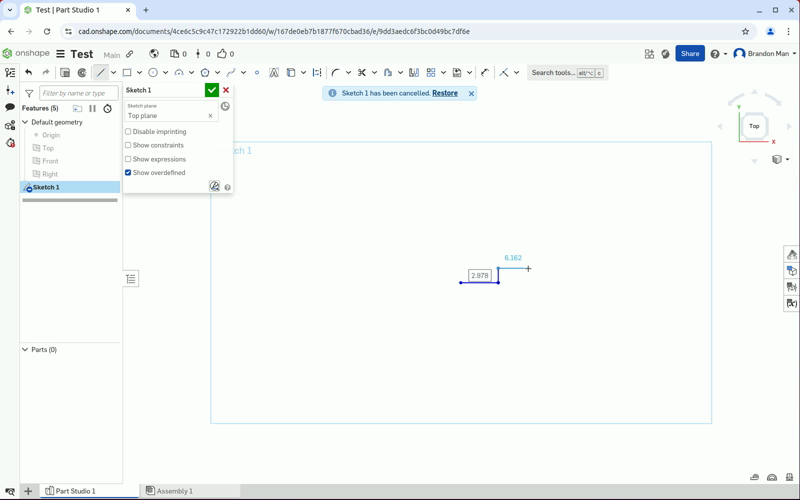
mouse_move(460, 268)
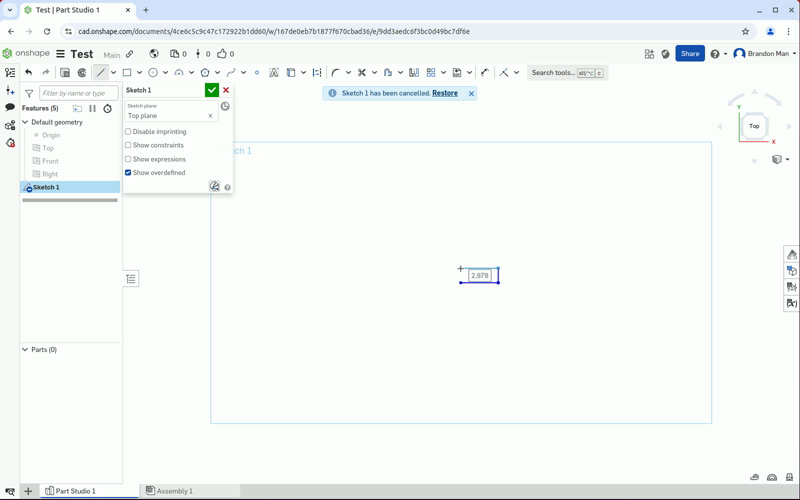
click(460, 268)
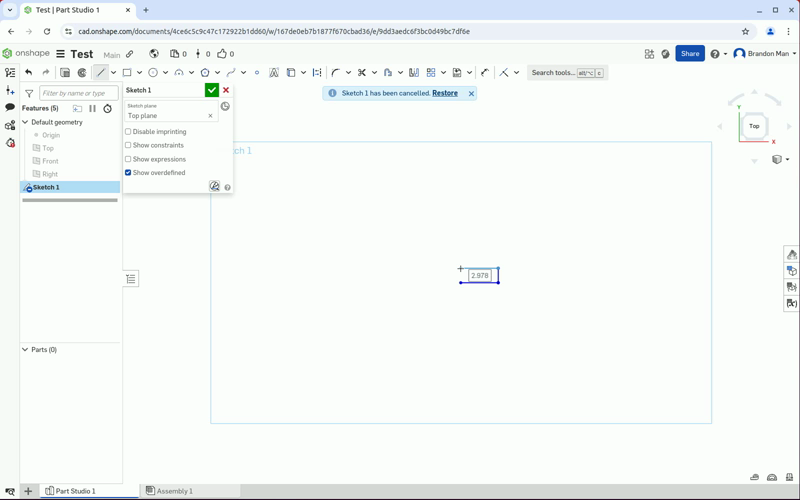
key_up(shift)
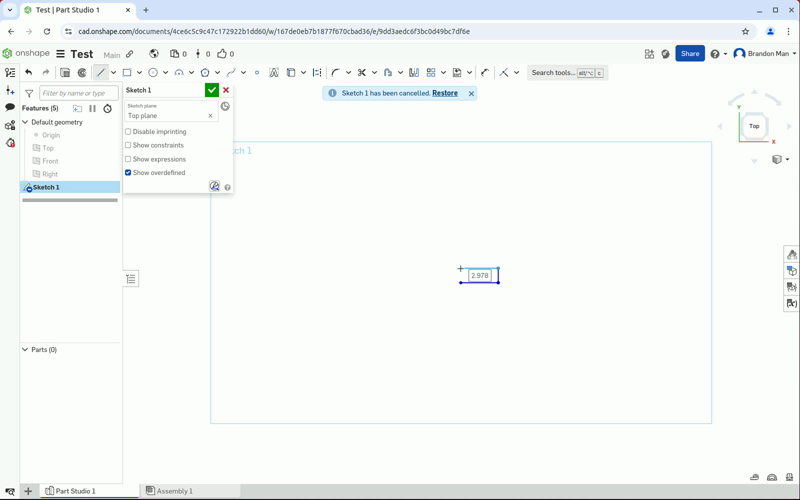
mouse_move(490, 268)
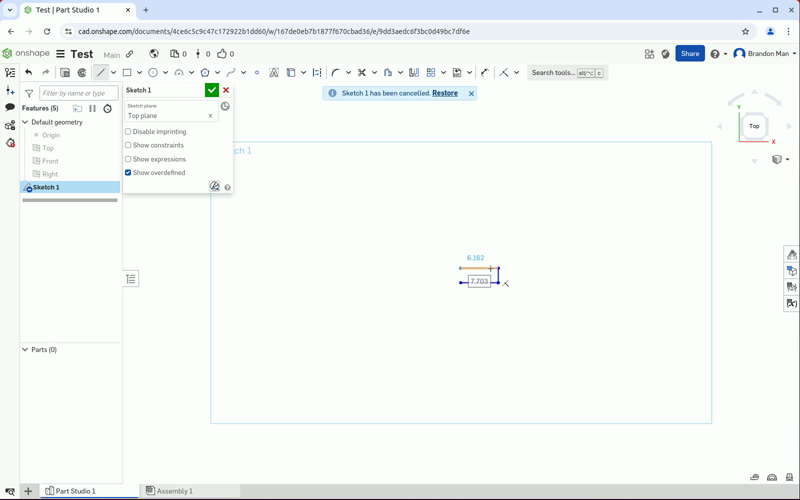
key_down(shift)
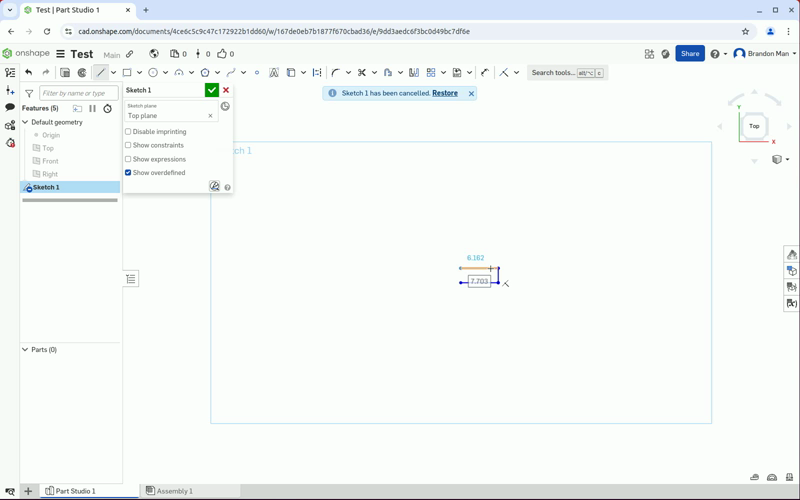
mouse_move(460, 282)
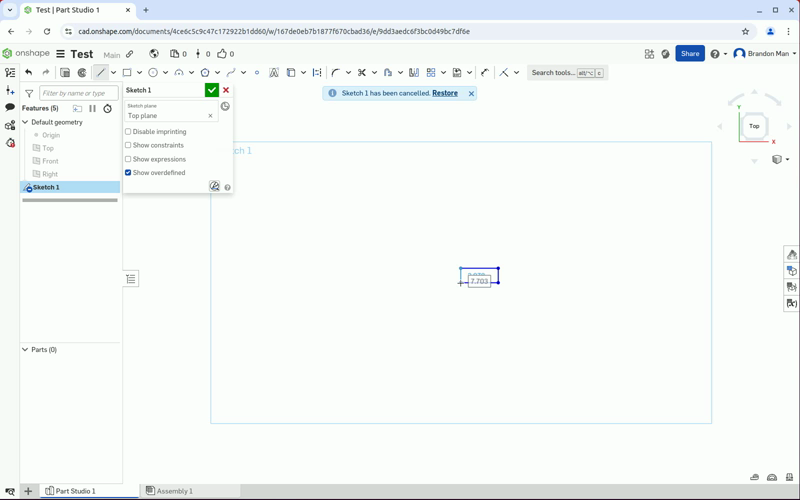
key_up(shift)
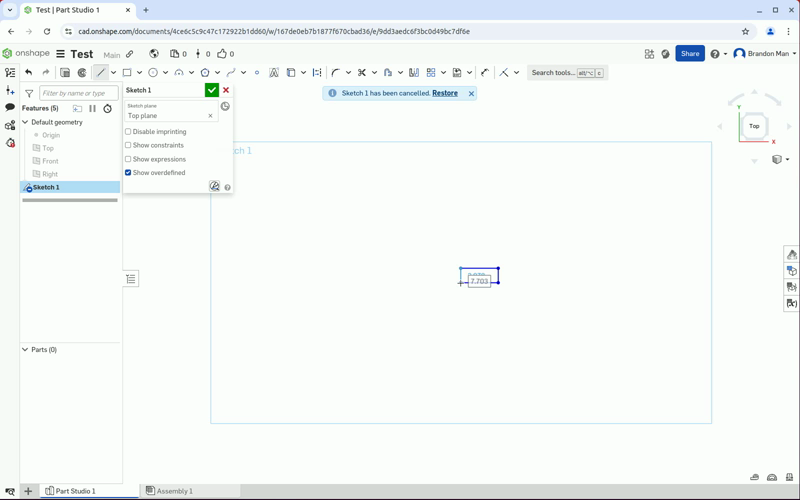
click(460, 282)
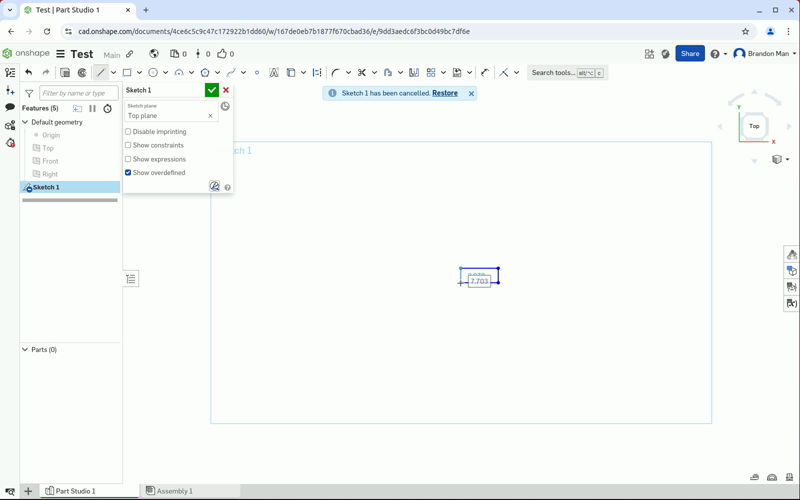
key(esc)
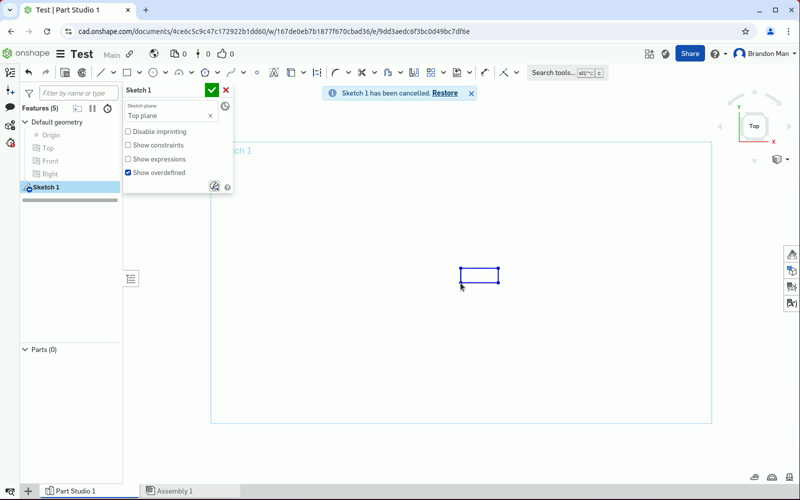
mouse_move(466, 269)
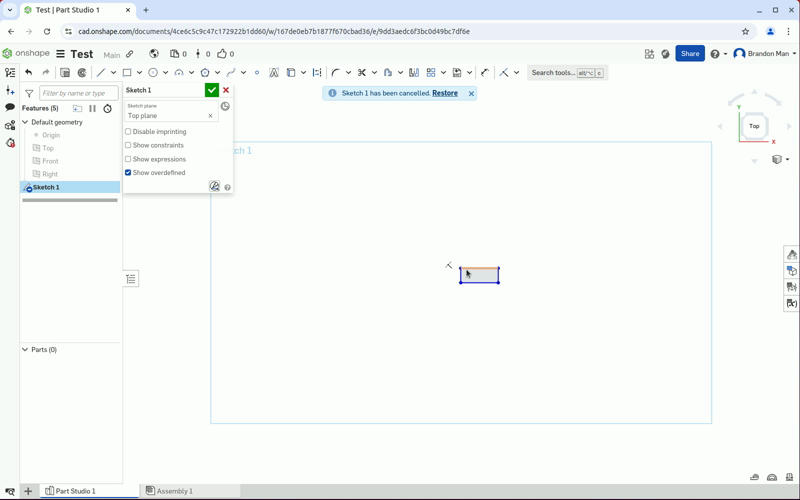
scroll(6)
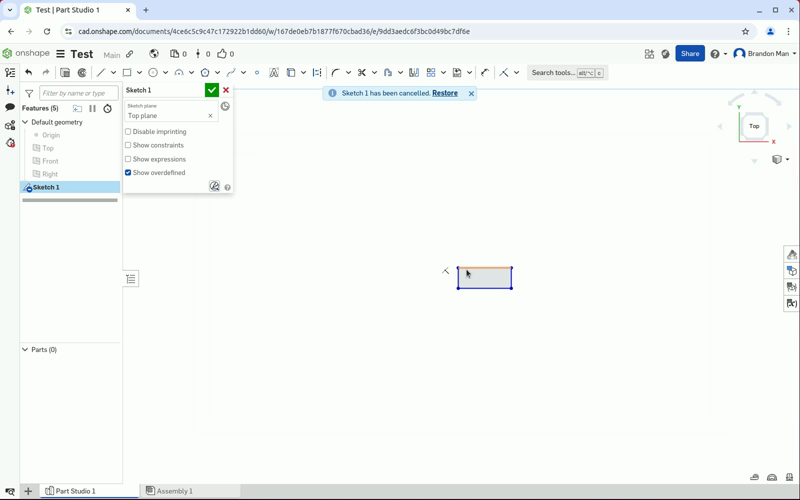
scroll(6)
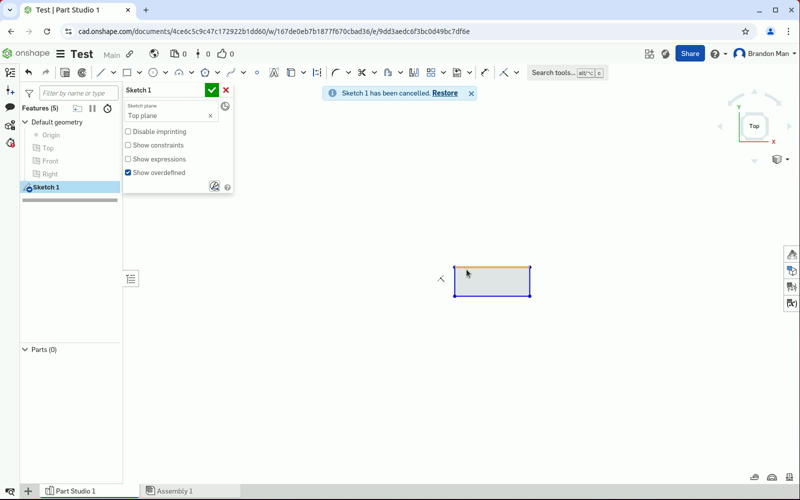
scroll(6)
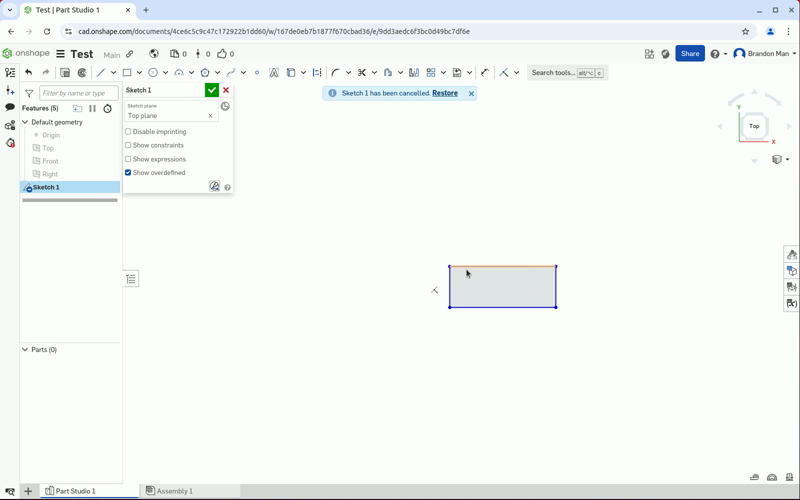
scroll(6)
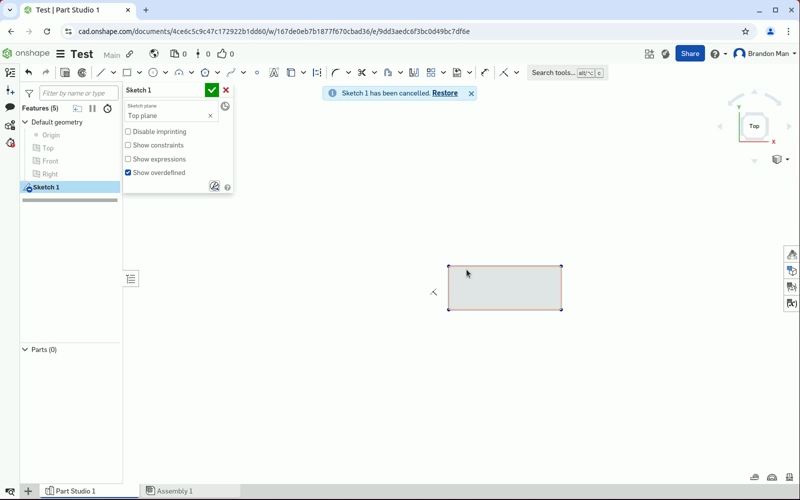
scroll(6)
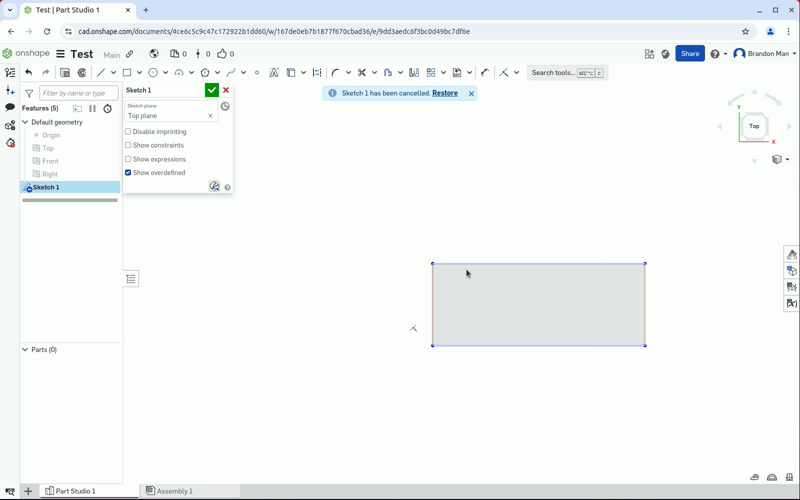
scroll(6)
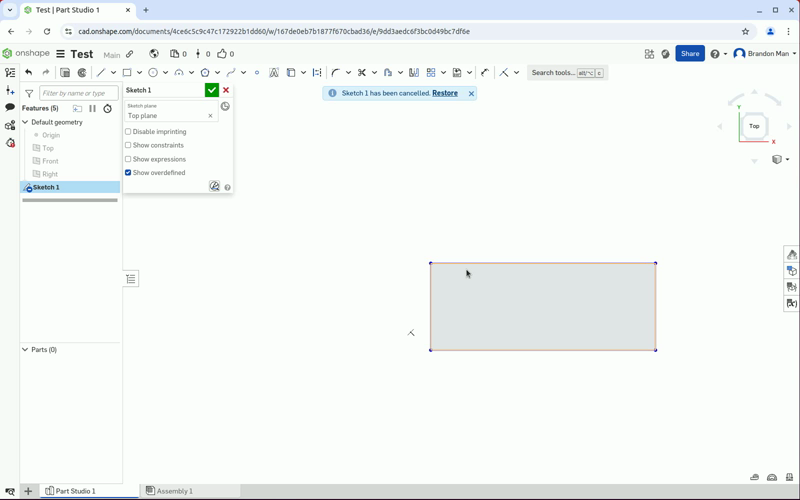
scroll(6)
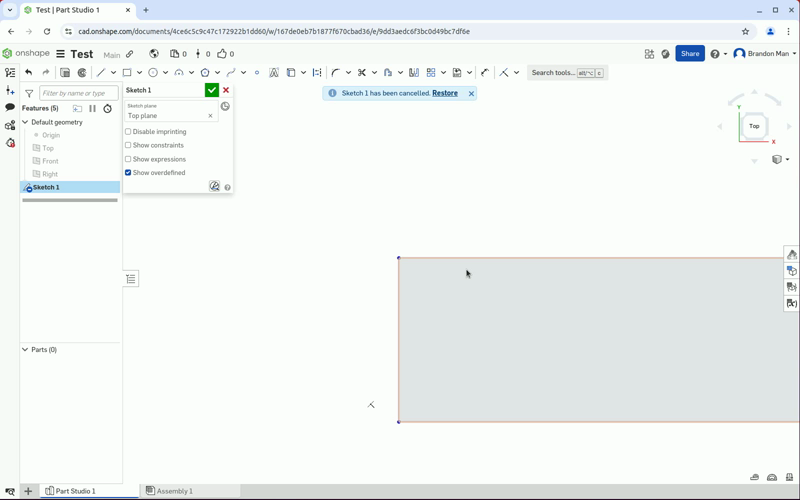
click(466, 269)
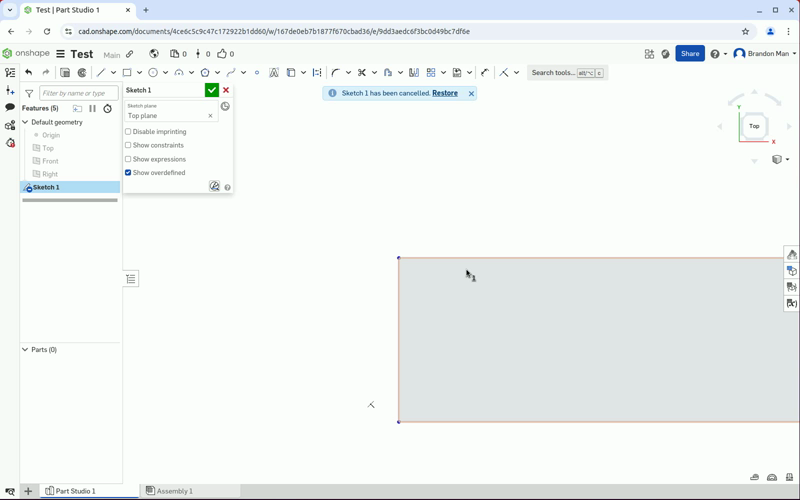
scroll(-6)
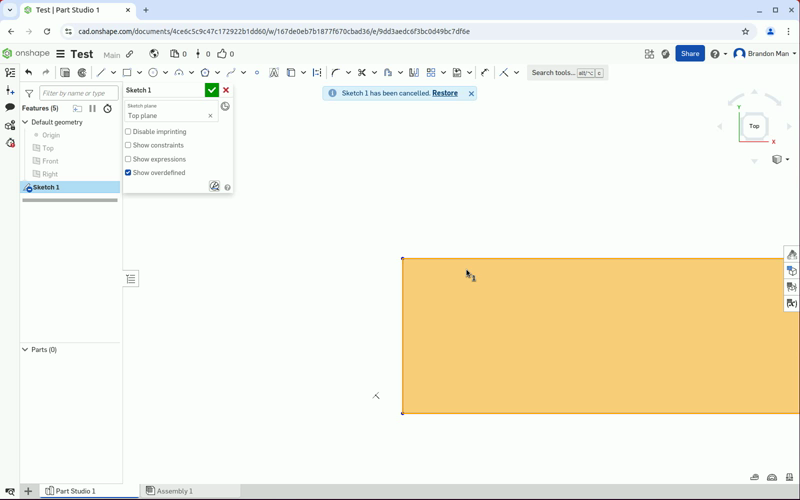
scroll(-6)
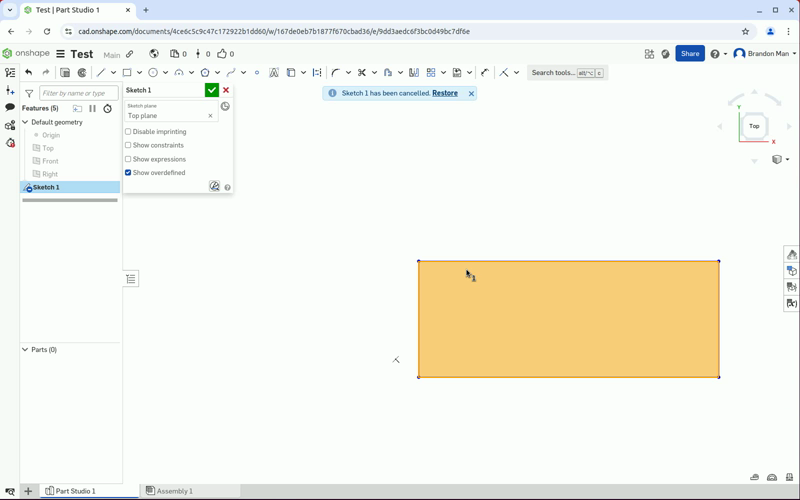
scroll(-6)
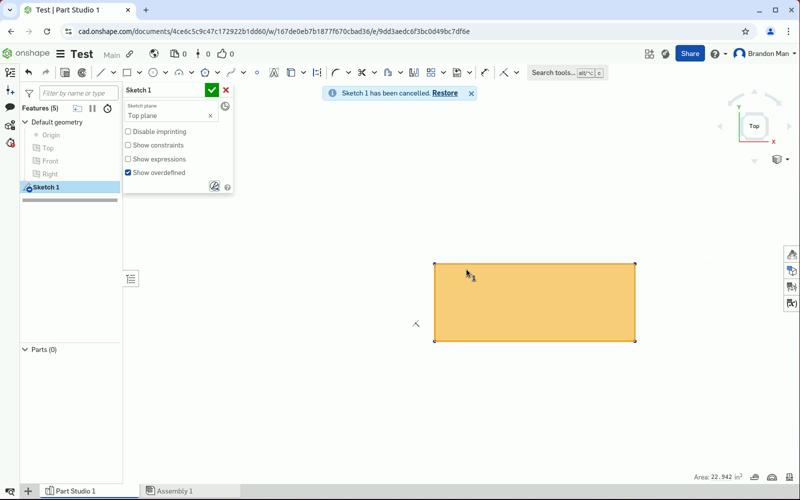
scroll(-6)
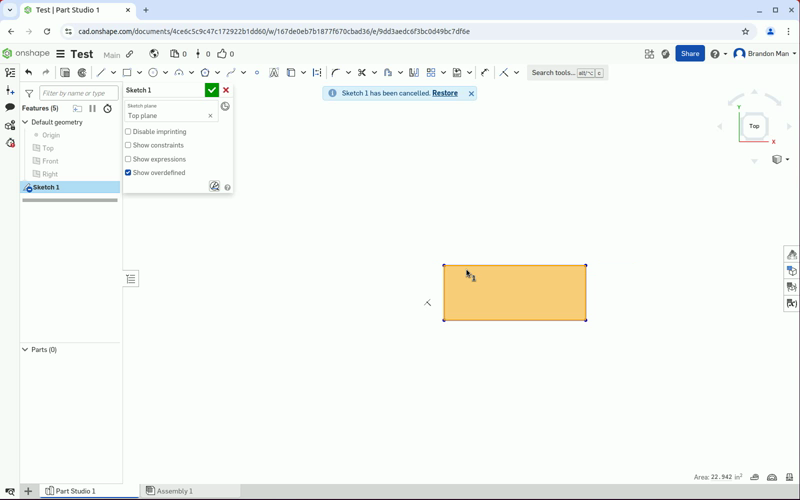
scroll(-6)
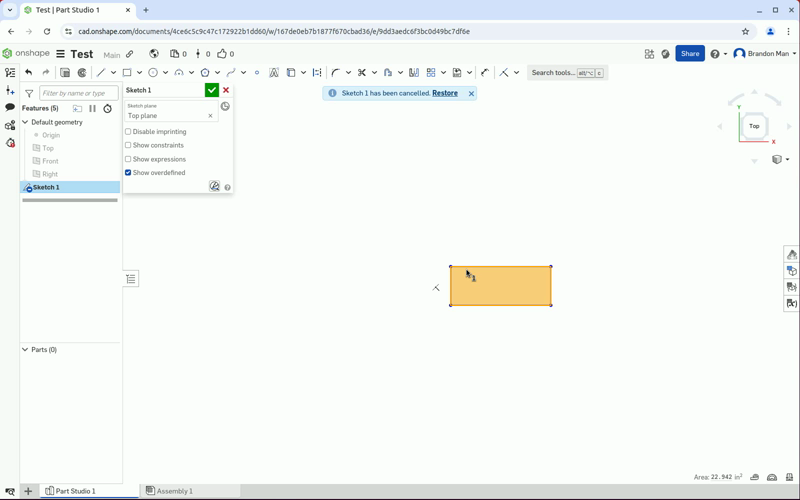
scroll(-6)
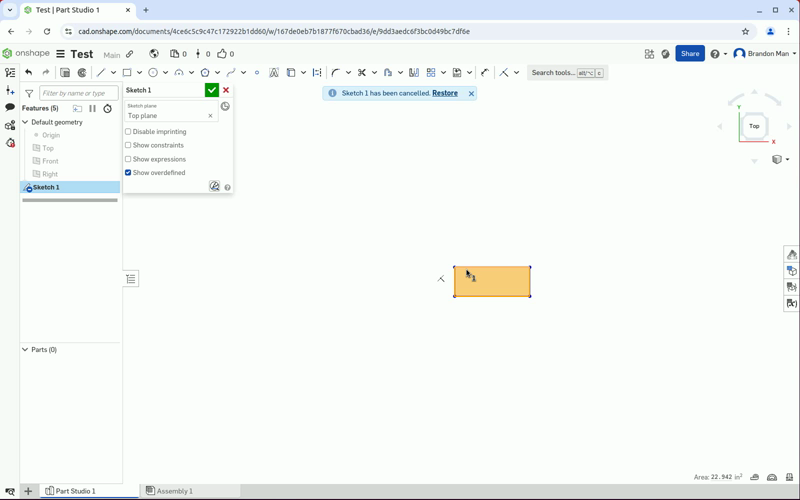
scroll(-6)
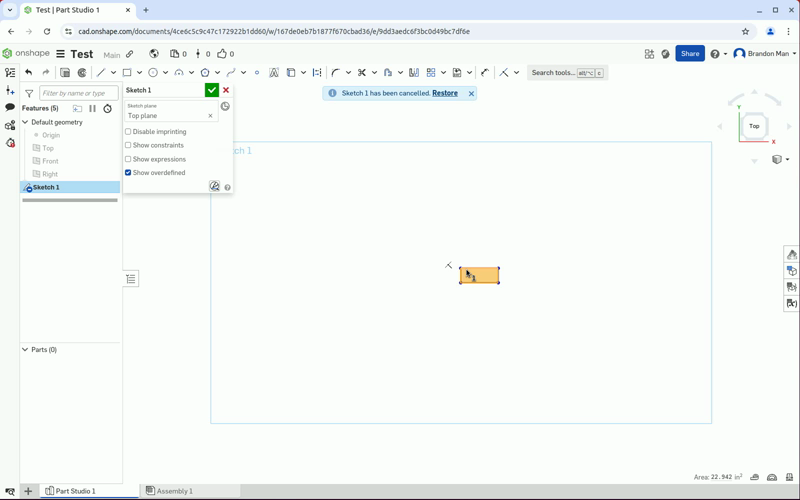
mouse_move(73, 352)
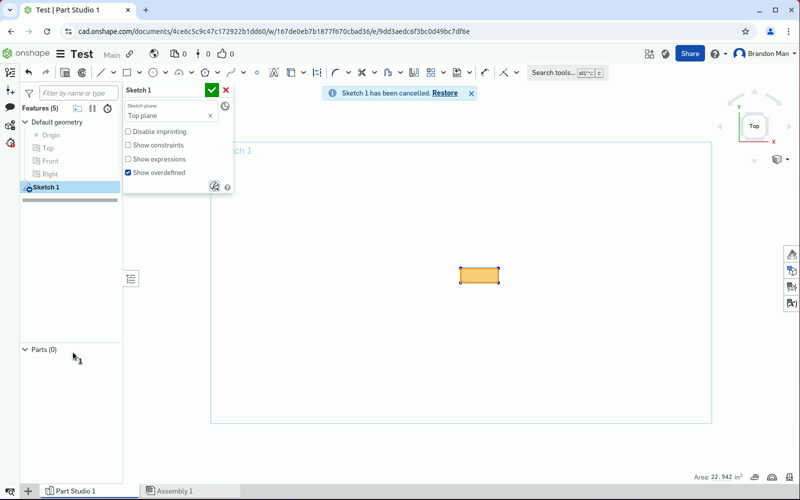
key(shift+y)
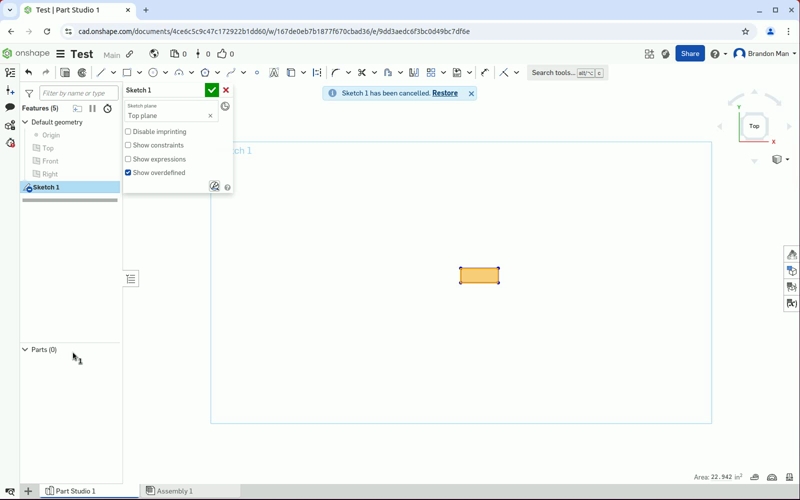
key(shift+e)
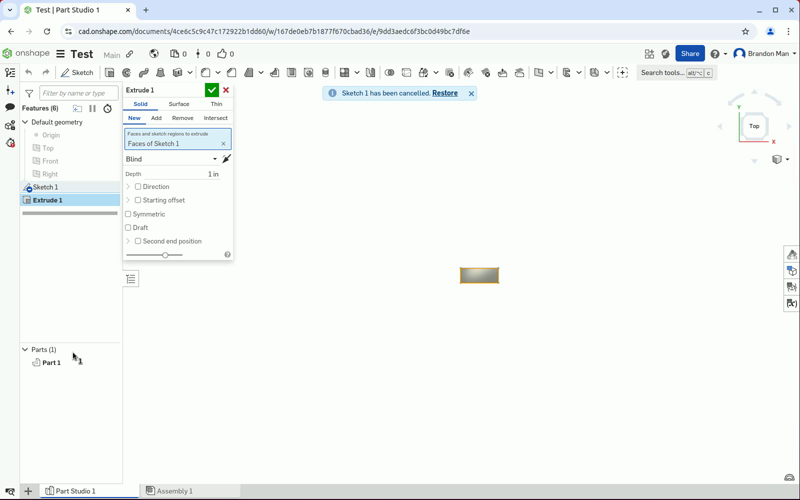
mouse_move(143, 106)
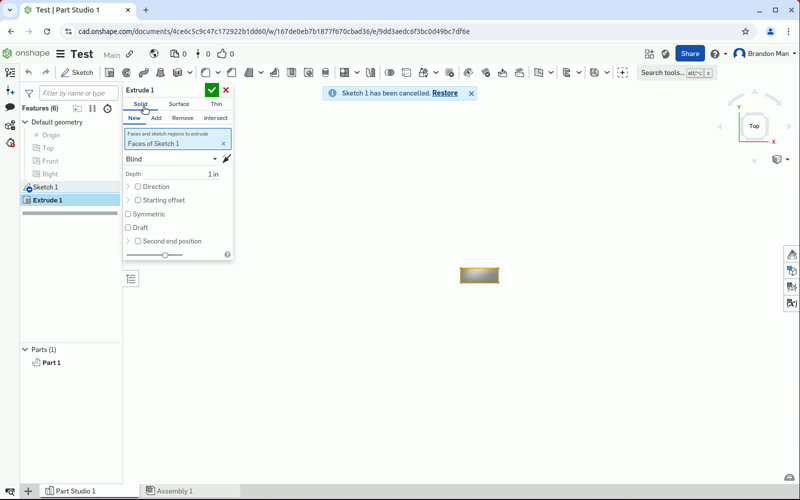
click(143, 106)
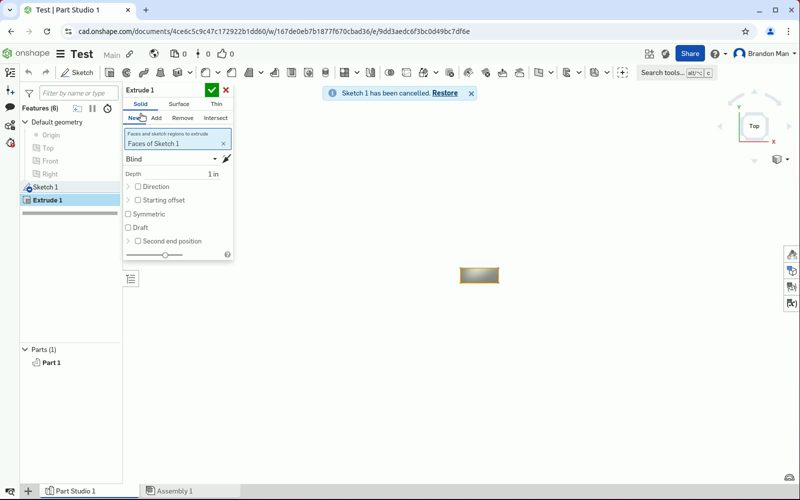
mouse_move(137, 120)
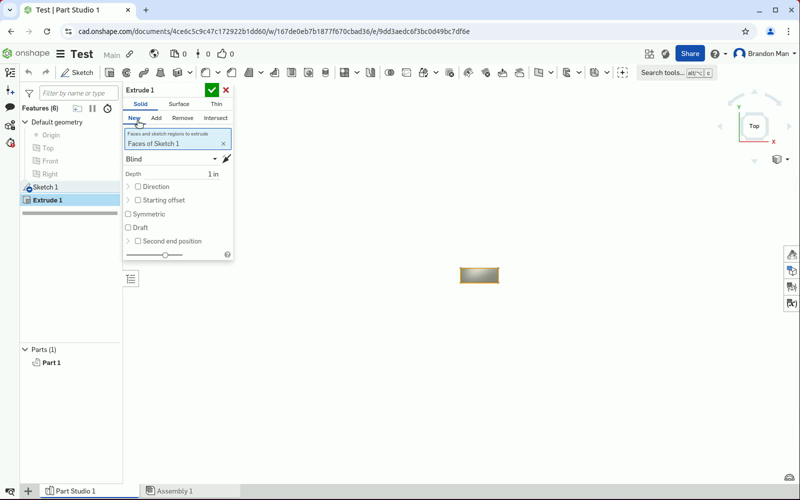
click(137, 120)
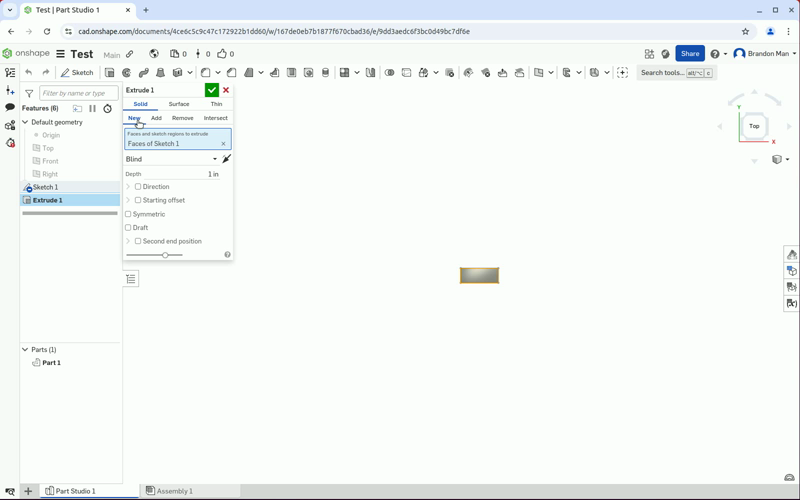
key(tab, 4)
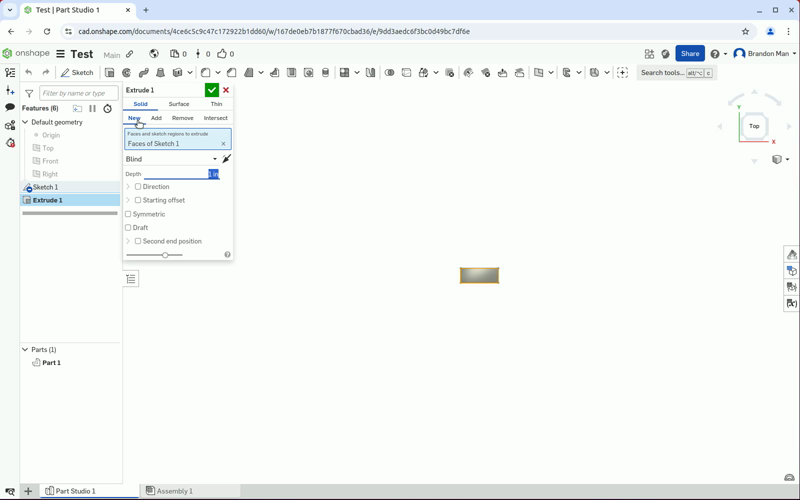
text(0.722)
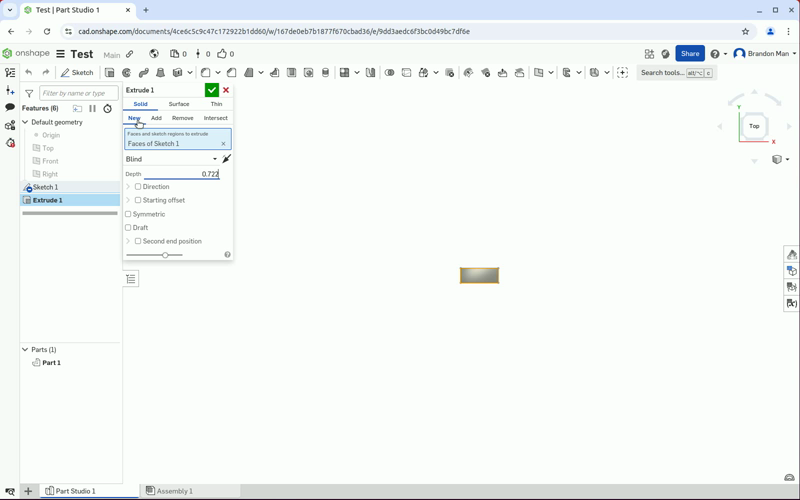
key(enter)
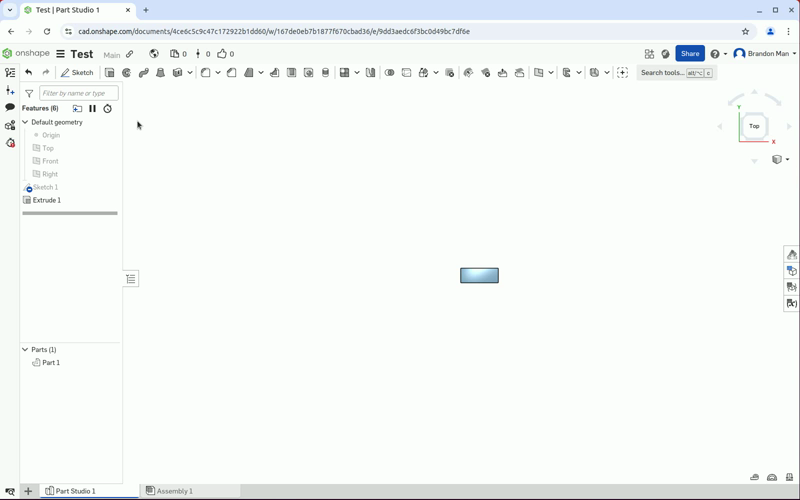
key(shift+h)
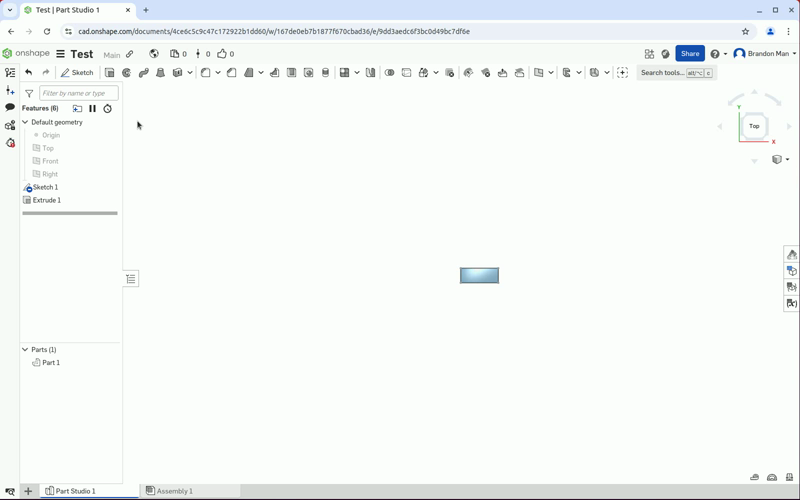
key(shift+h)
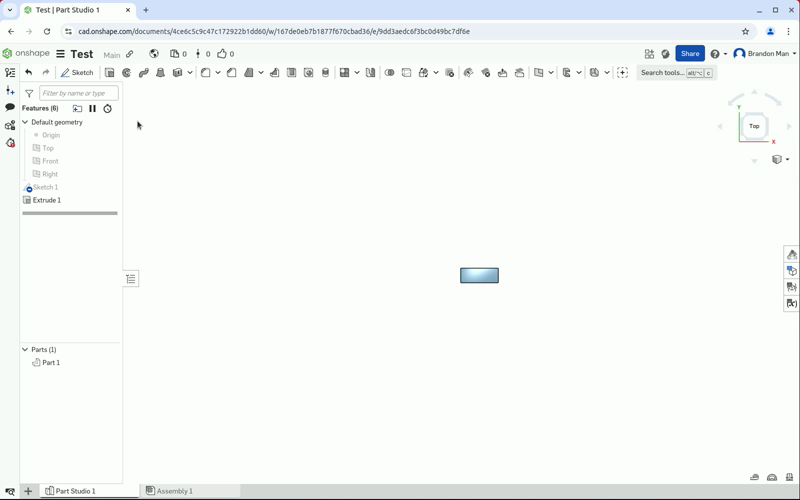
mouse_move(73, 189)
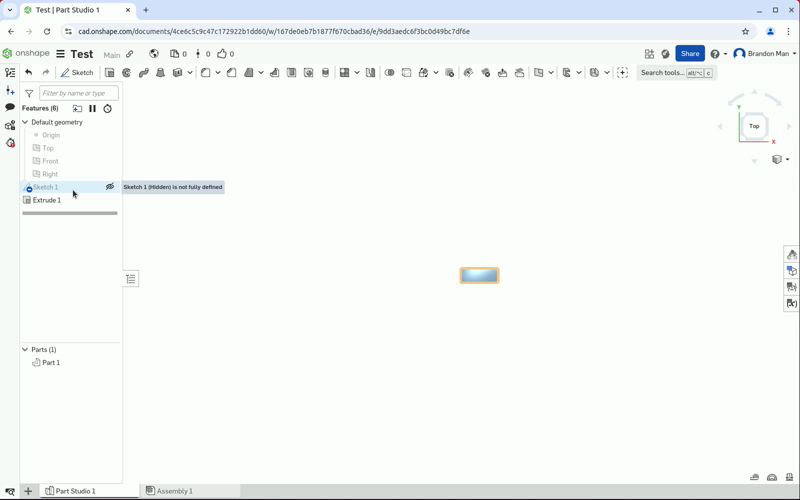
click(73, 189)
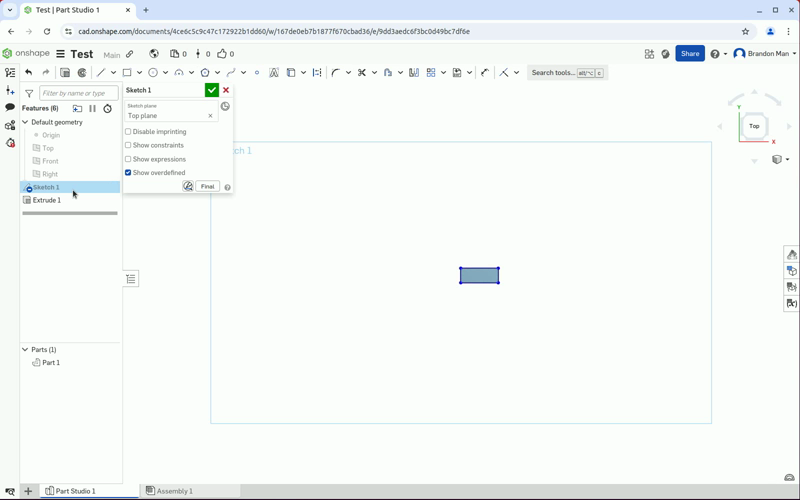
mouse_move(229, 92)
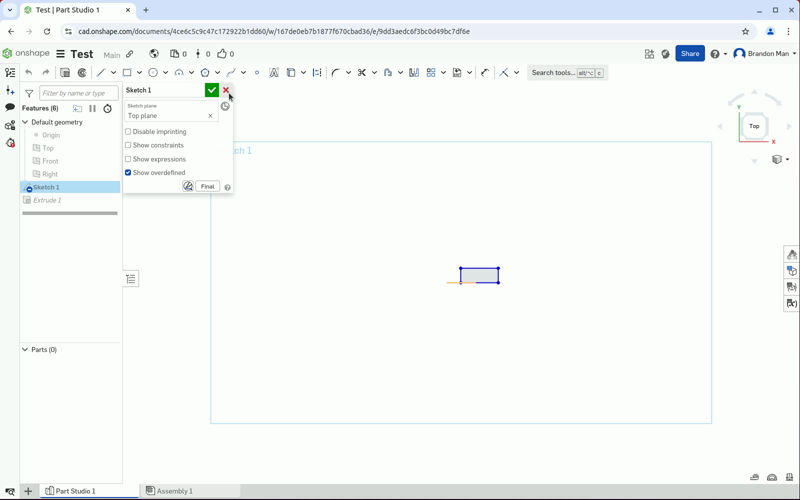
click(229, 92)
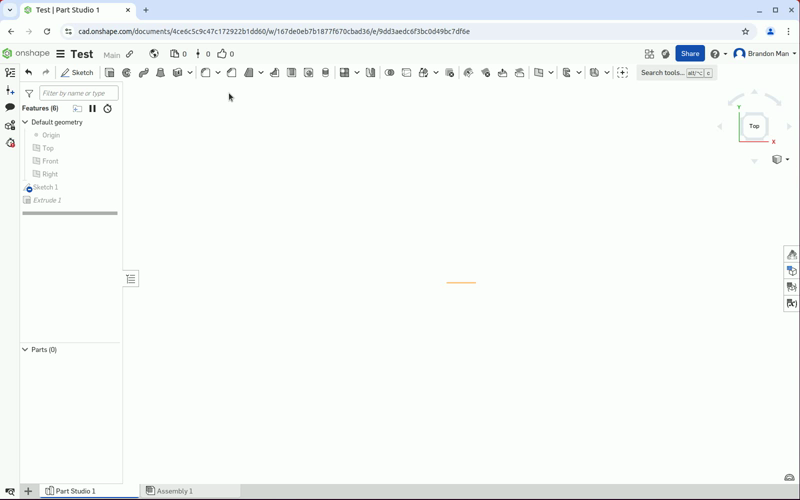
mouse_move(73, 352)
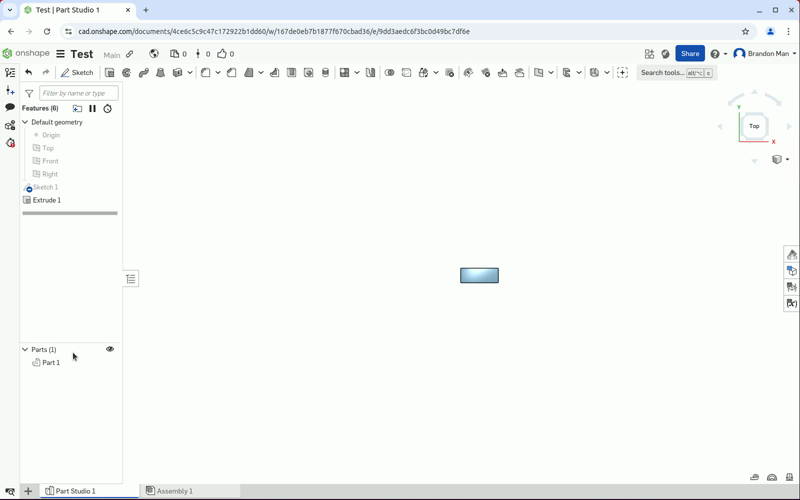
key(y)
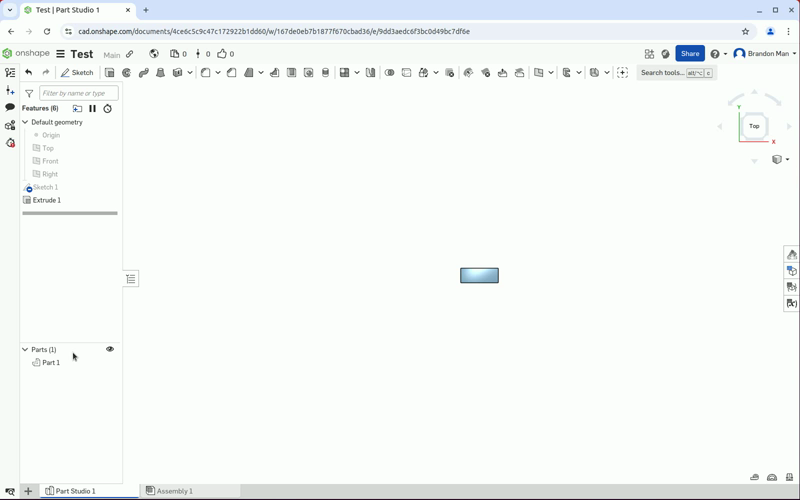
key(shift+p)
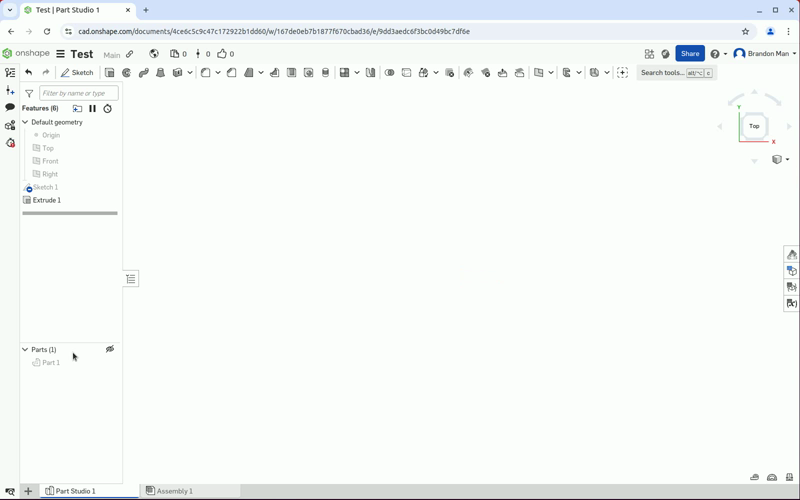
key(space)
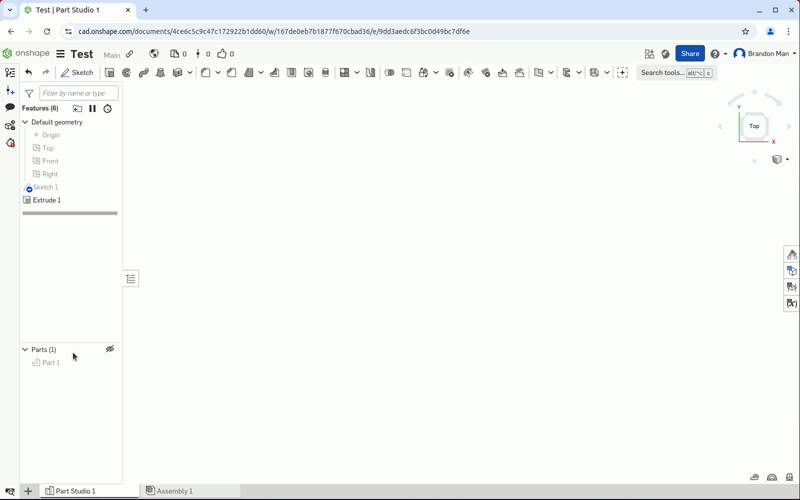
key_down(shift)
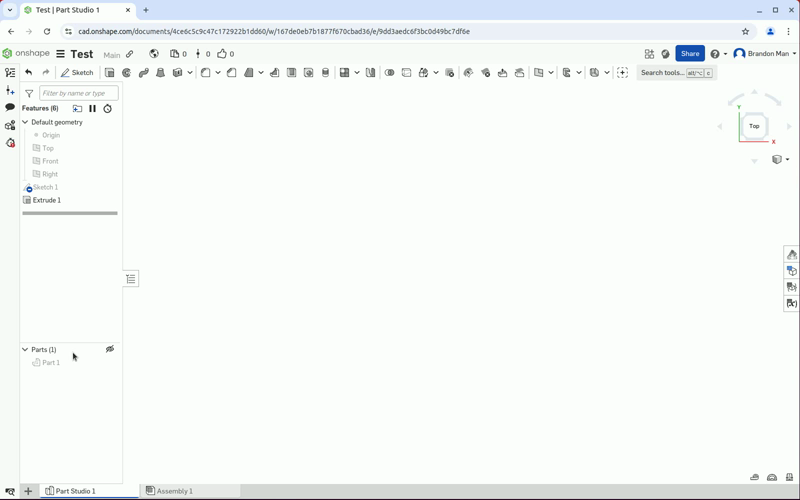
key(up)
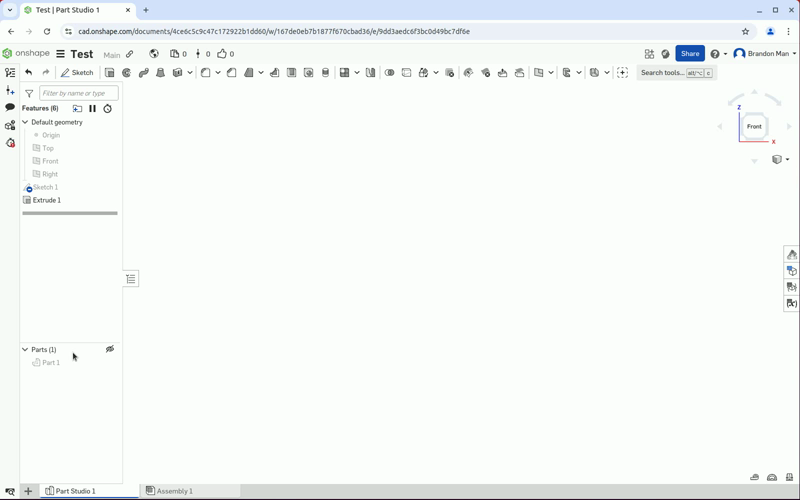
key_up(shift)
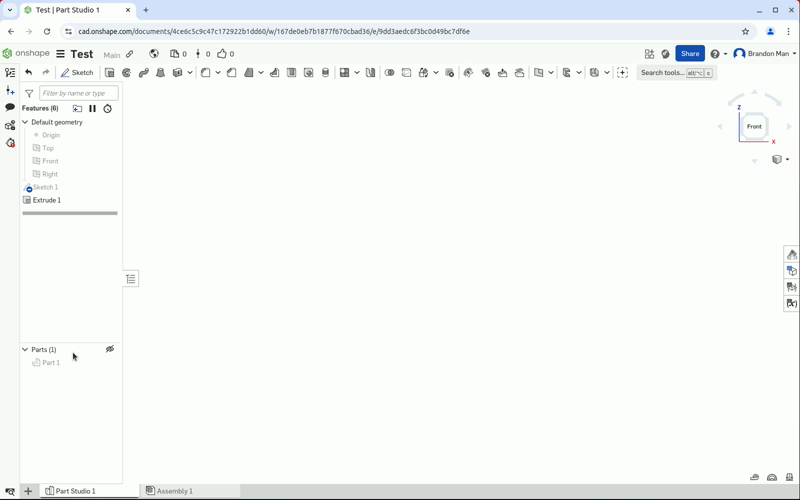
mouse_move(73, 352)
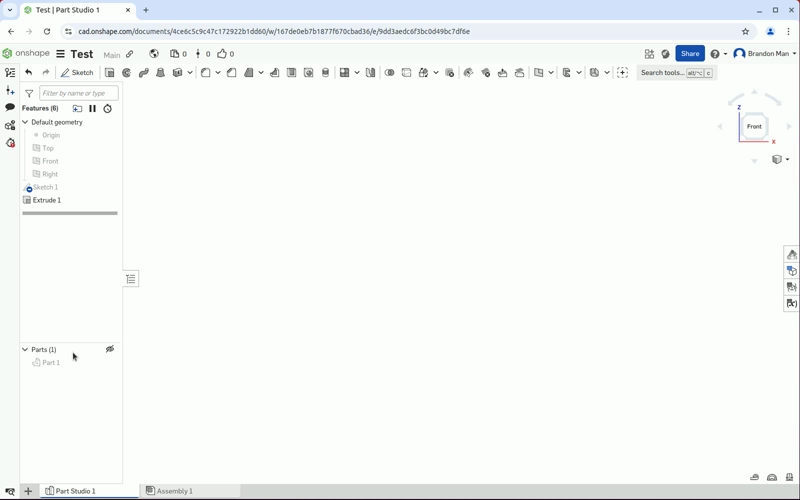
key(shift+y)
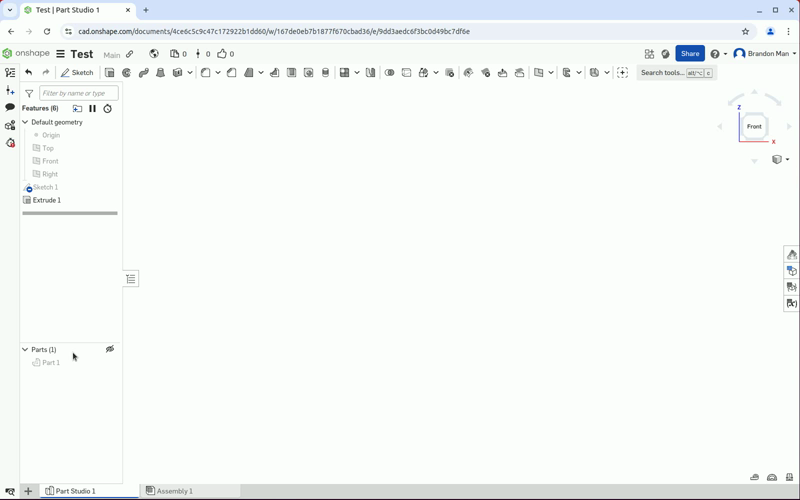
key(shift+s)
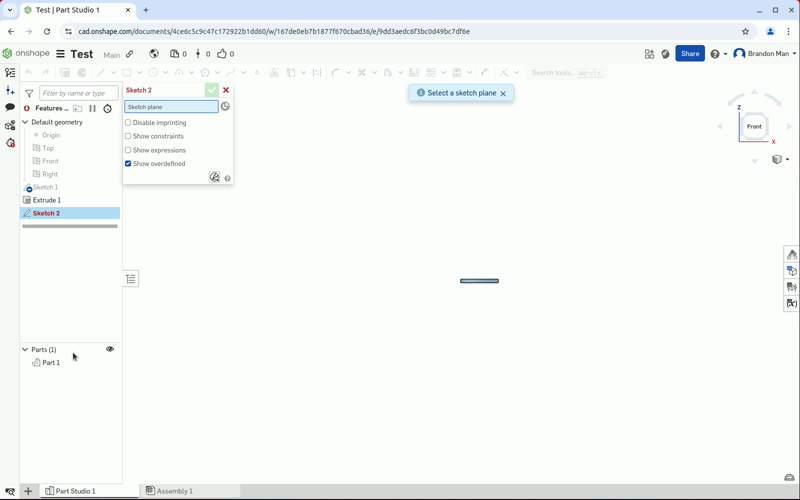
mouse_move(73, 163)
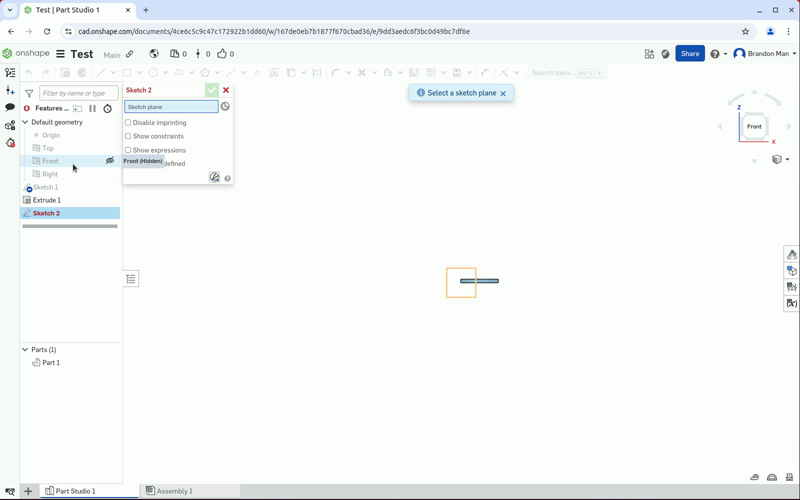
click(73, 163)
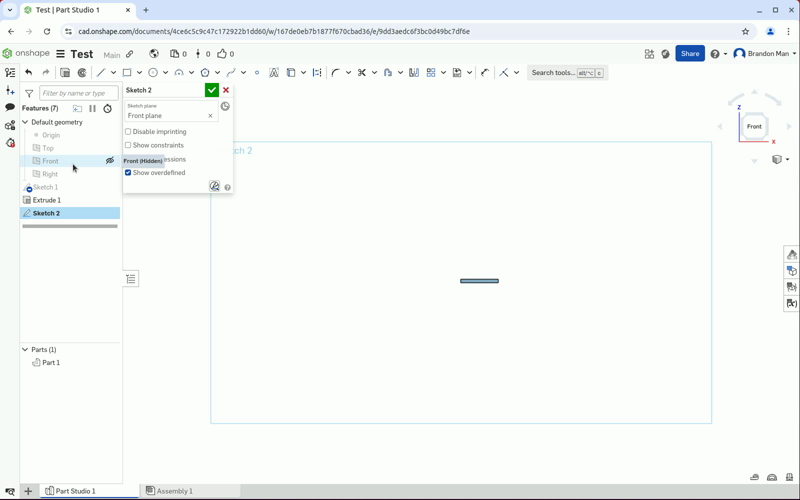
mouse_move(73, 352)
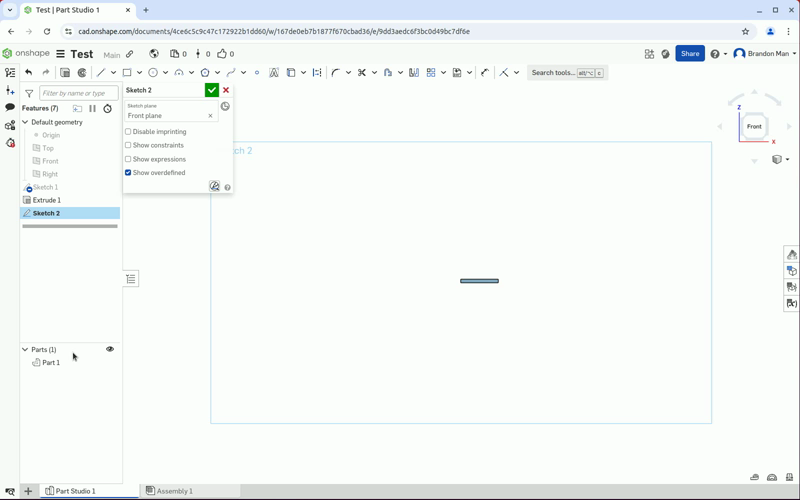
key(y)
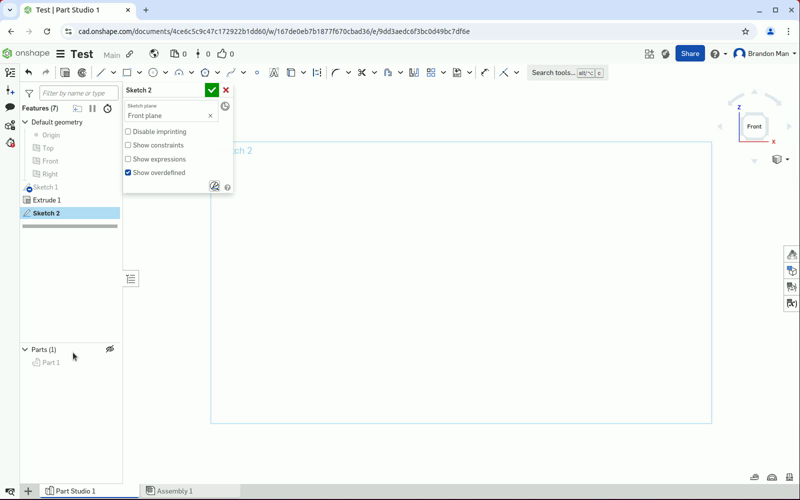
key(l)
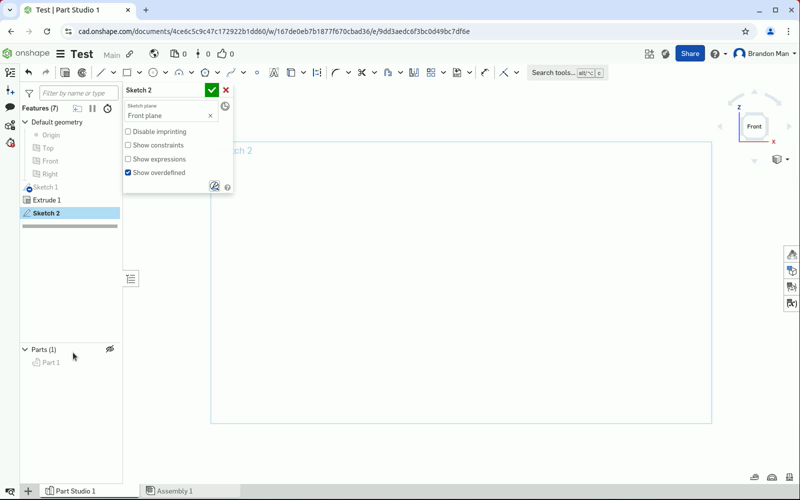
key_down(shift)
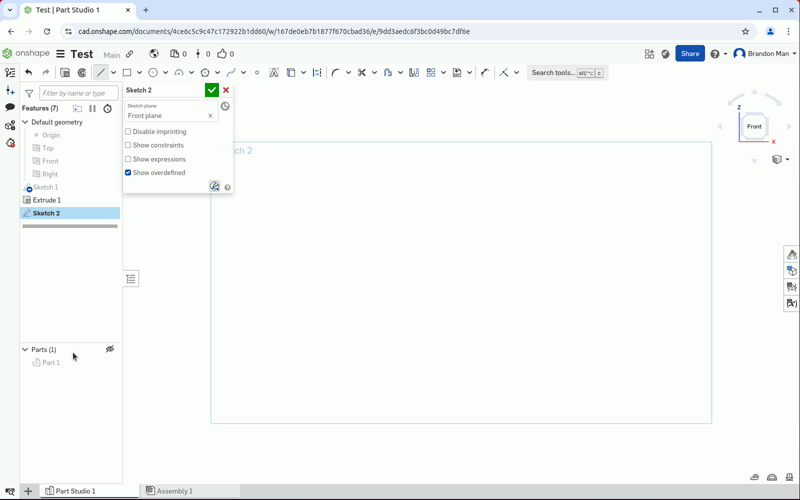
mouse_move(470, 279)
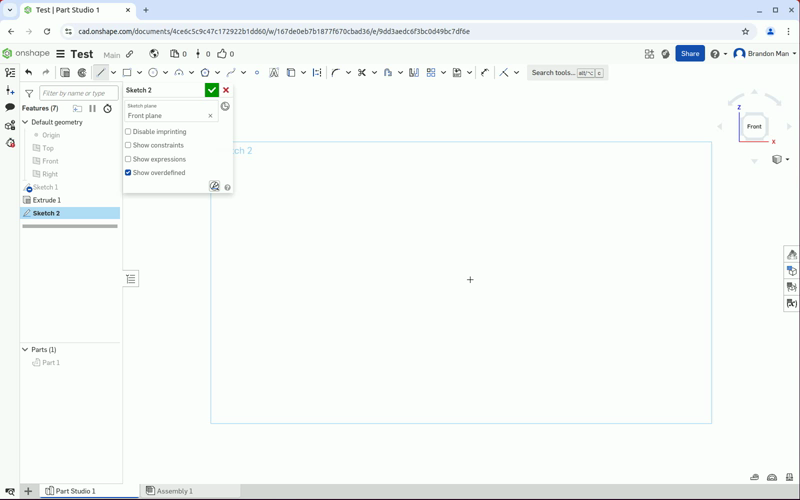
click(470, 279)
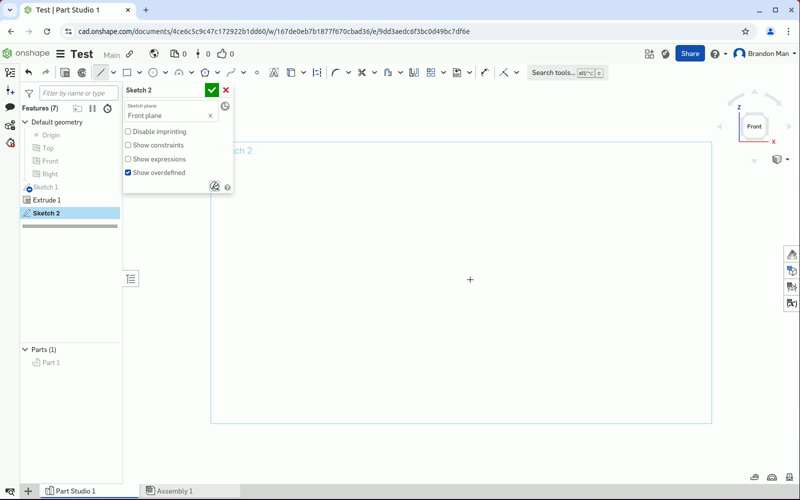
key_up(shift)
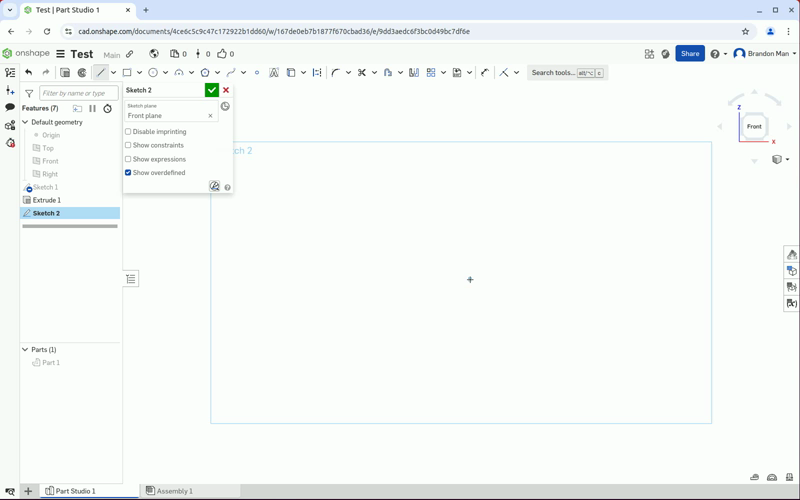
key_down(shift)
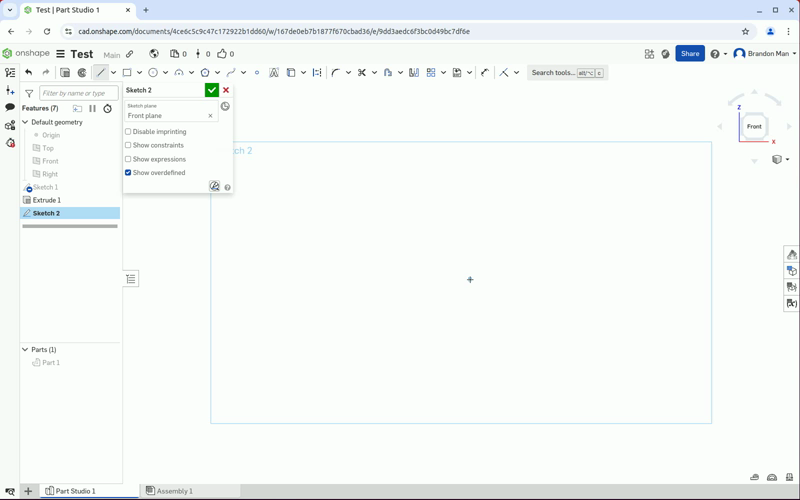
mouse_move(500, 279)
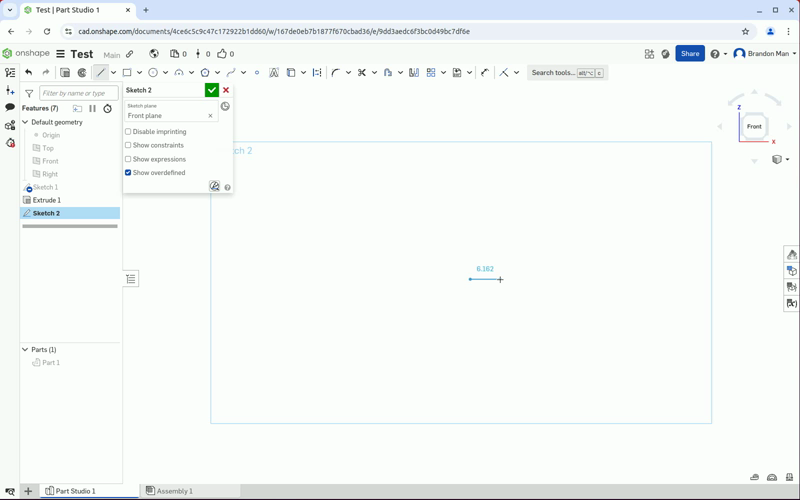
mouse_move(489, 279)
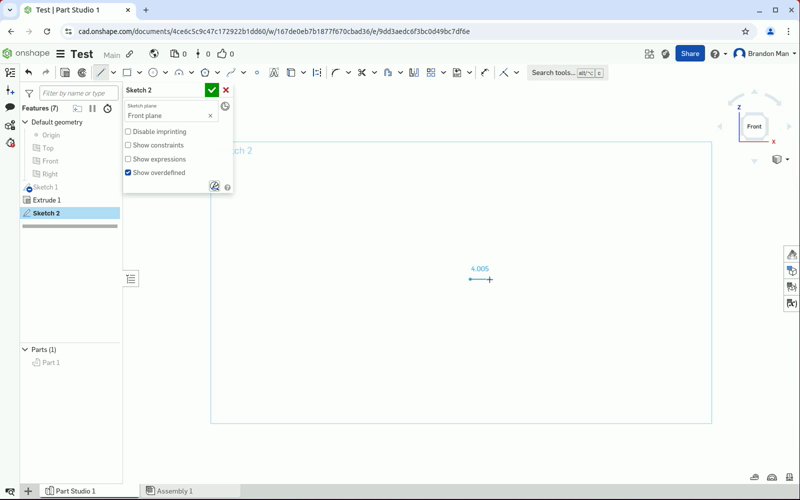
click(489, 279)
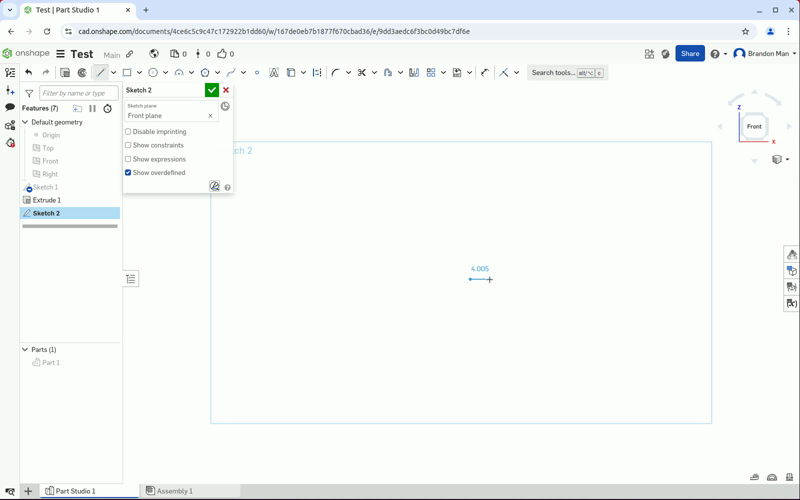
key_up(shift)
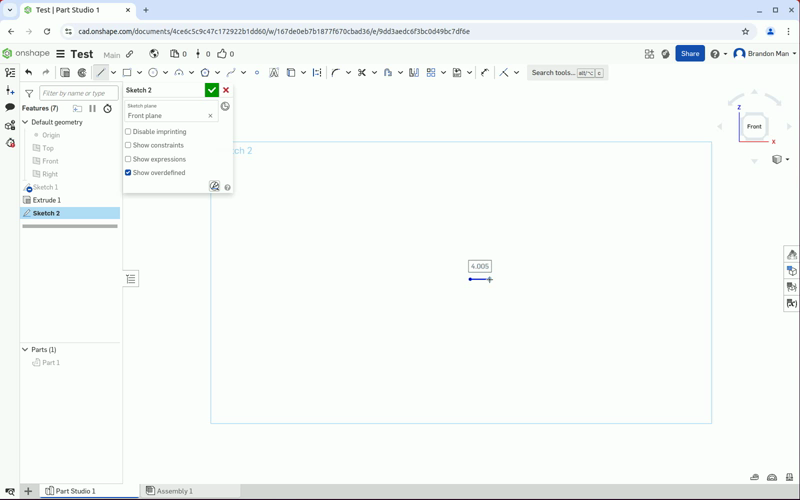
key_down(shift)
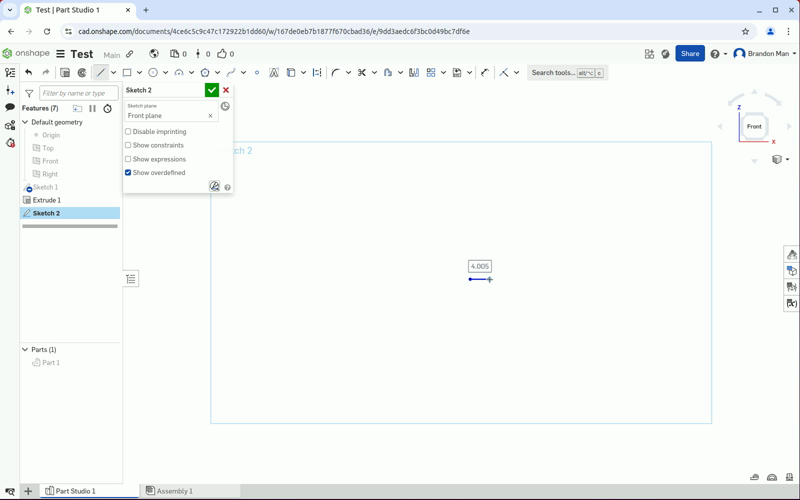
mouse_move(519, 279)
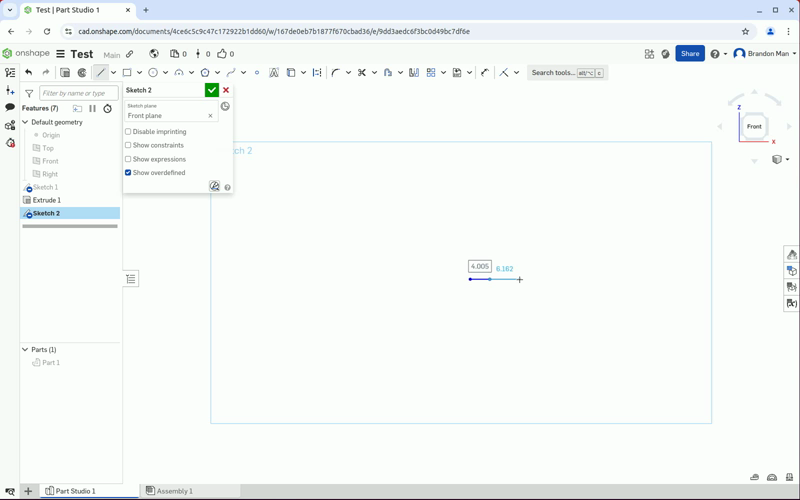
mouse_move(489, 269)
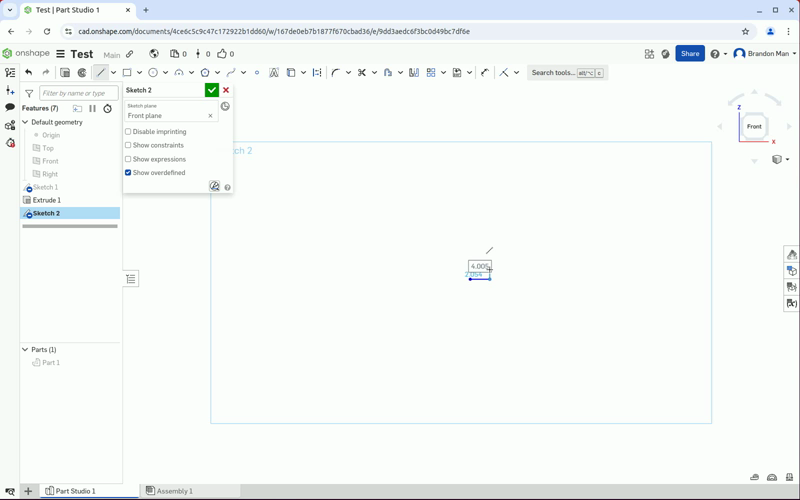
click(489, 269)
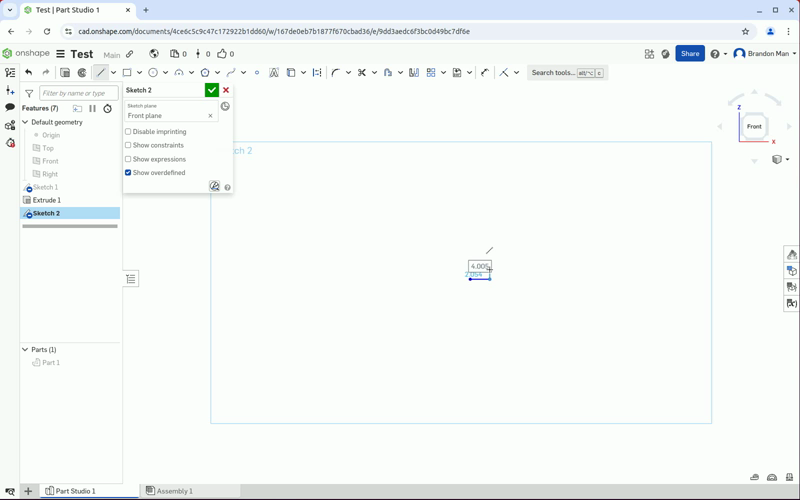
key_up(shift)
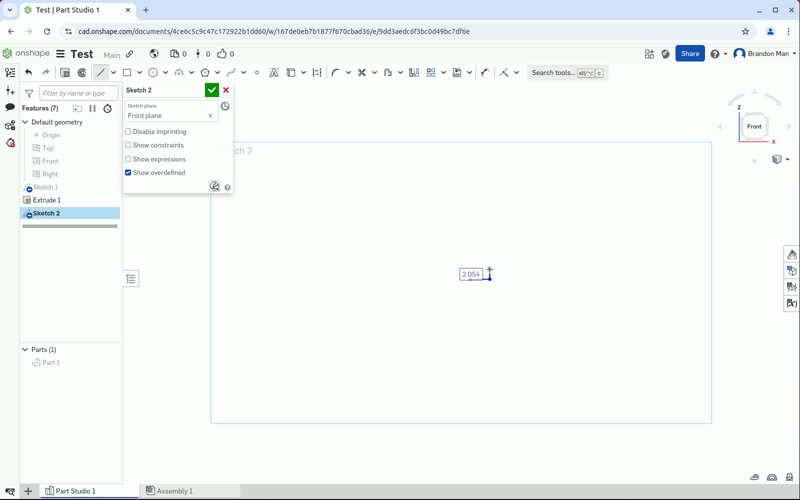
key(esc)
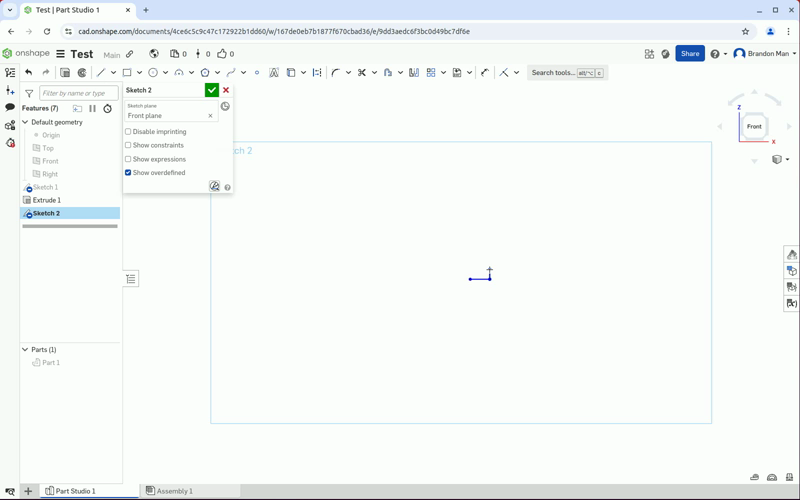
key(a)
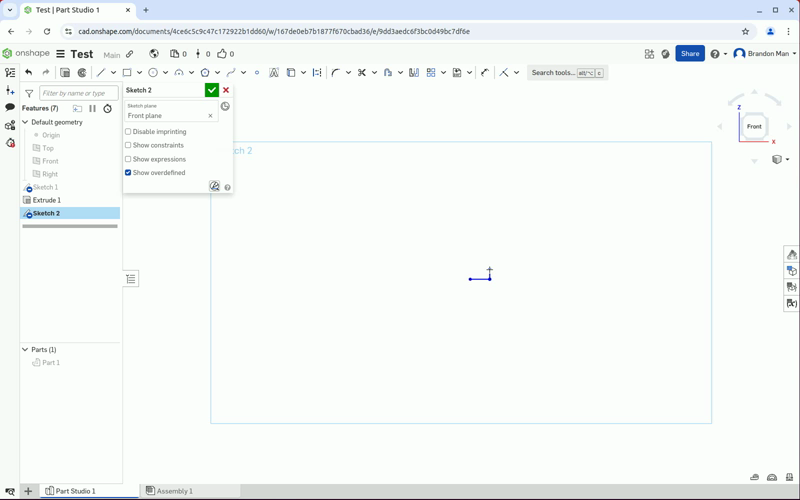
mouse_move(489, 269)
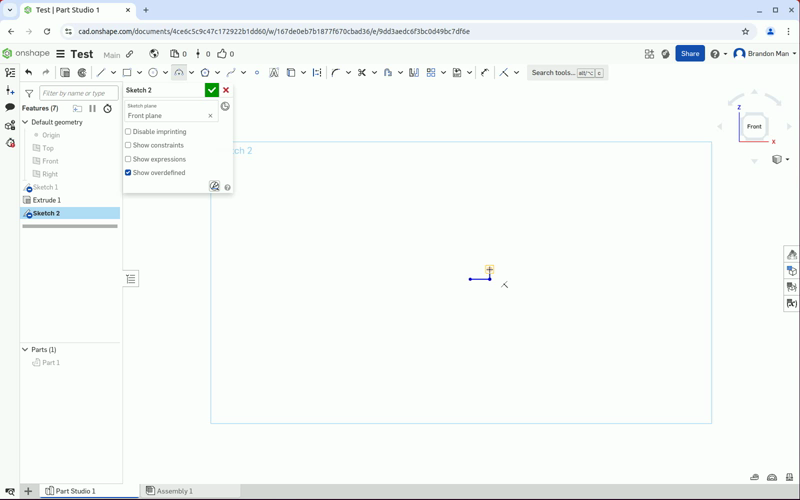
click(489, 269)
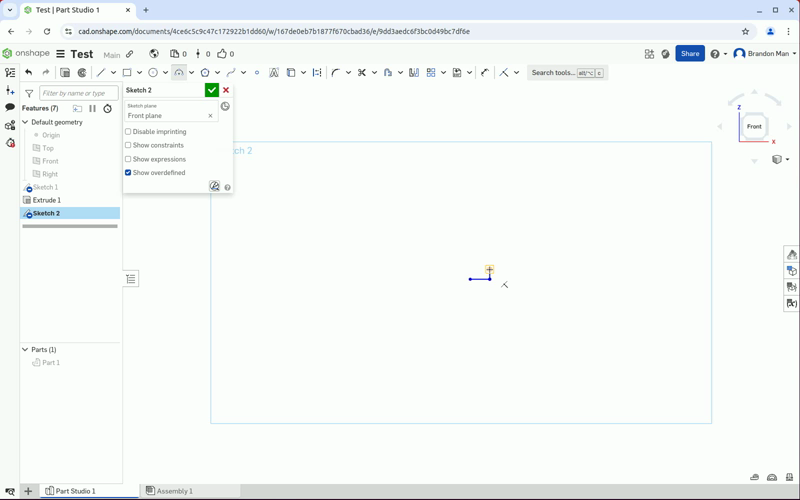
key_down(shift)
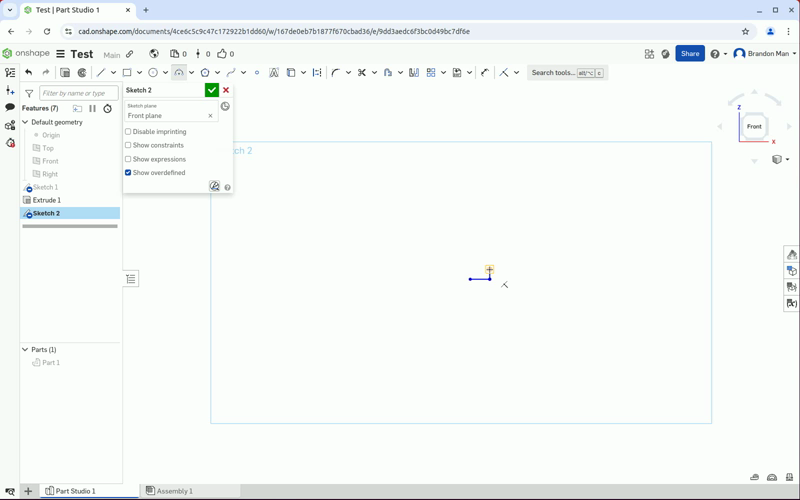
mouse_move(470, 269)
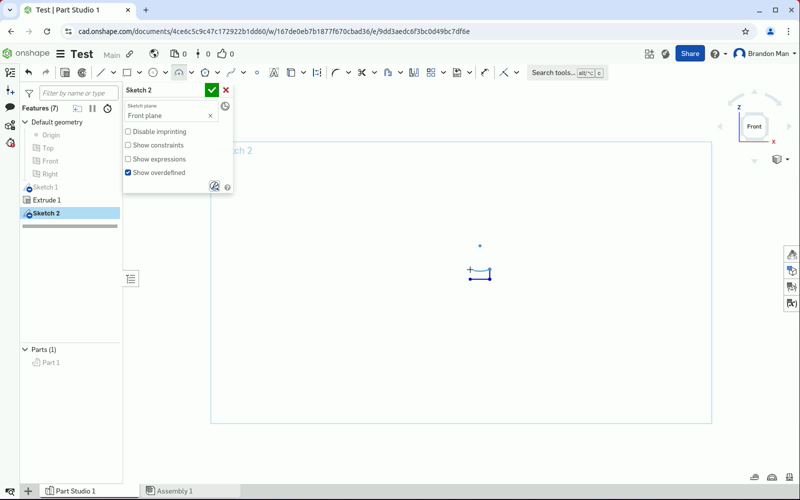
click(470, 269)
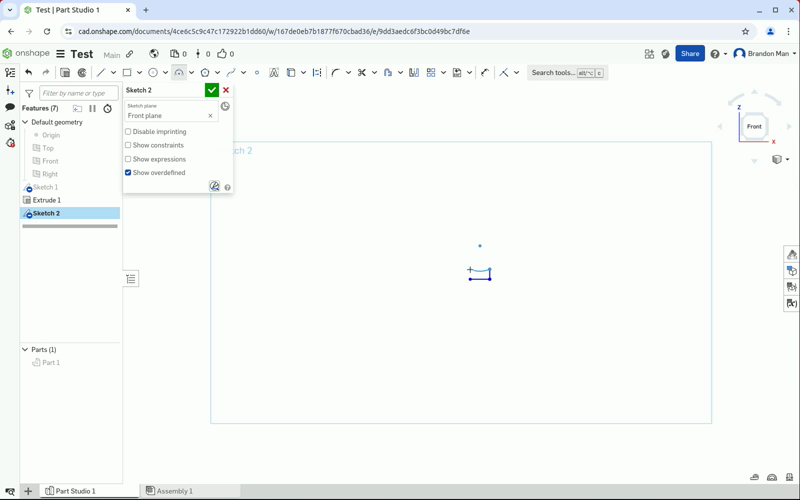
mouse_move(480, 259)
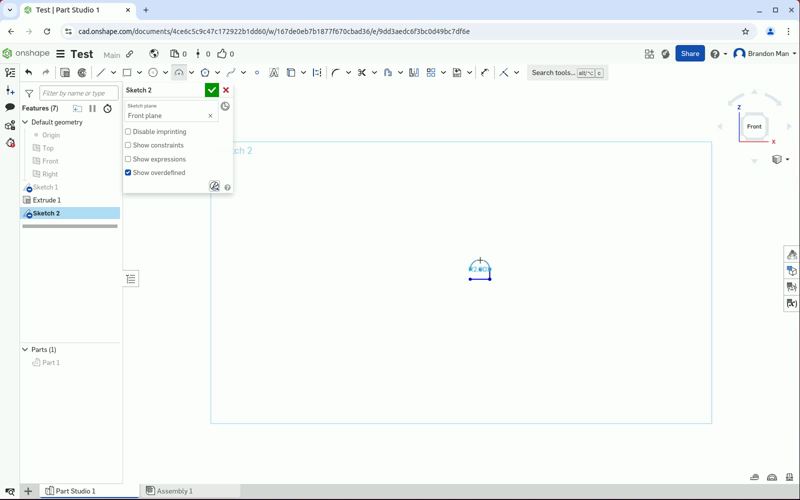
click(480, 259)
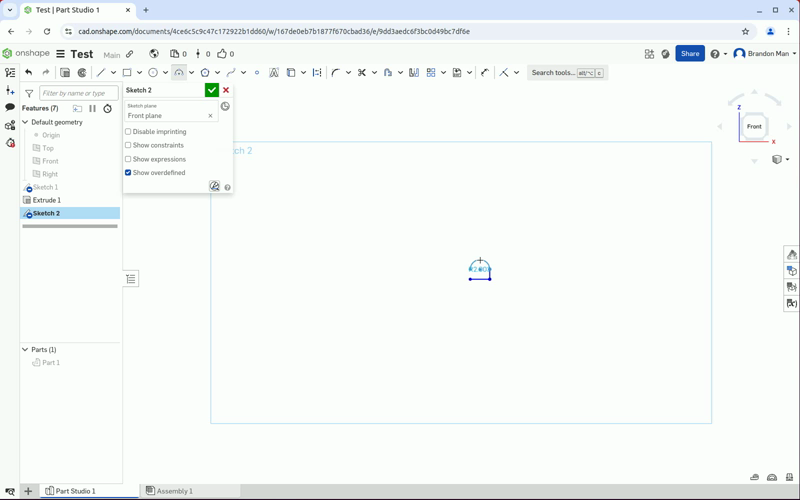
key_up(shift)
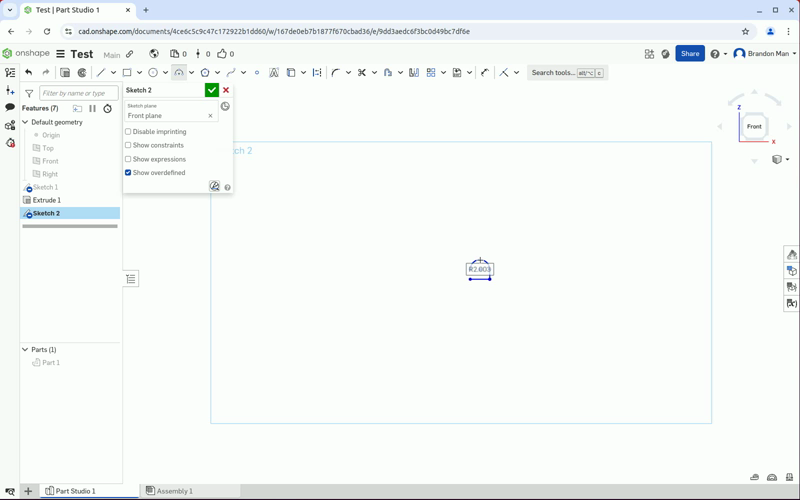
key(esc)
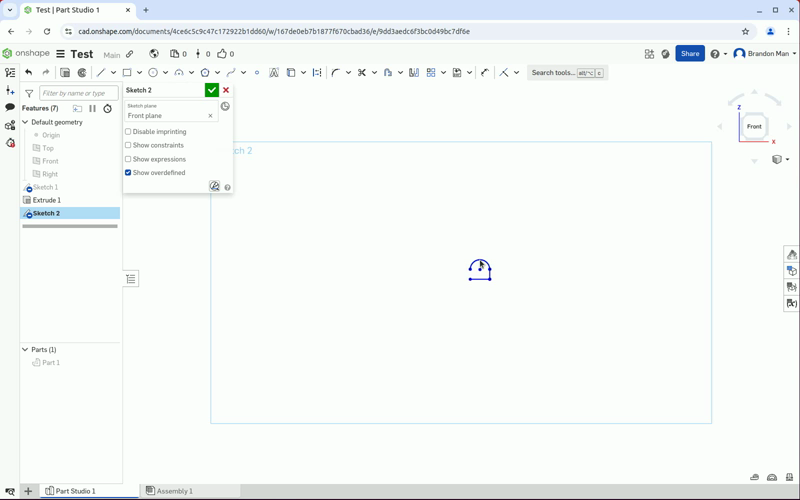
key(l)
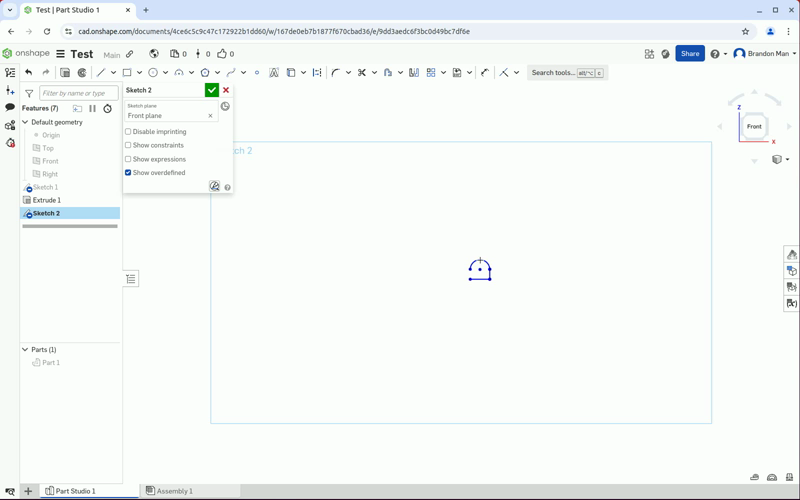
mouse_move(470, 269)
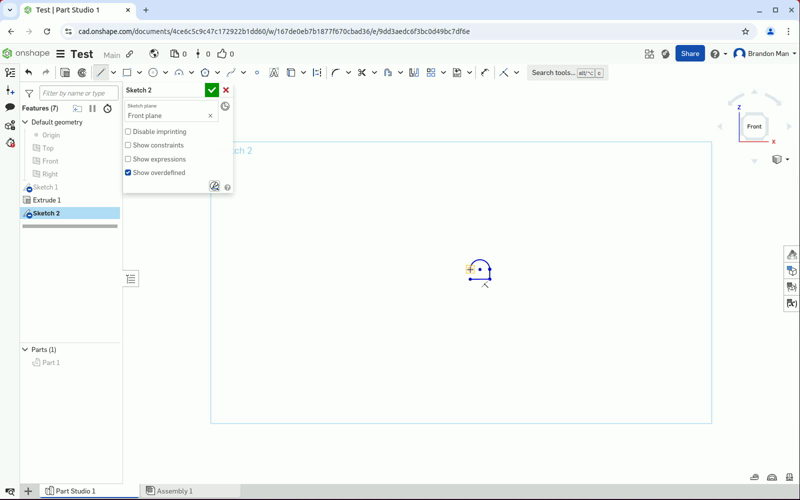
click(470, 269)
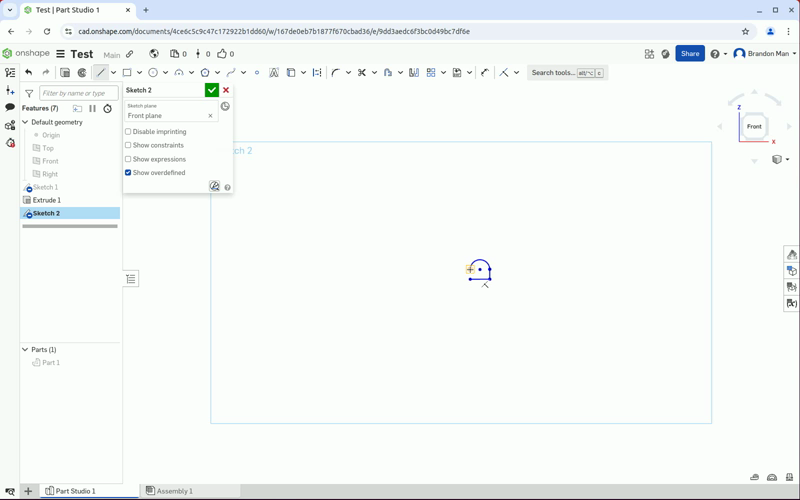
mouse_move(500, 269)
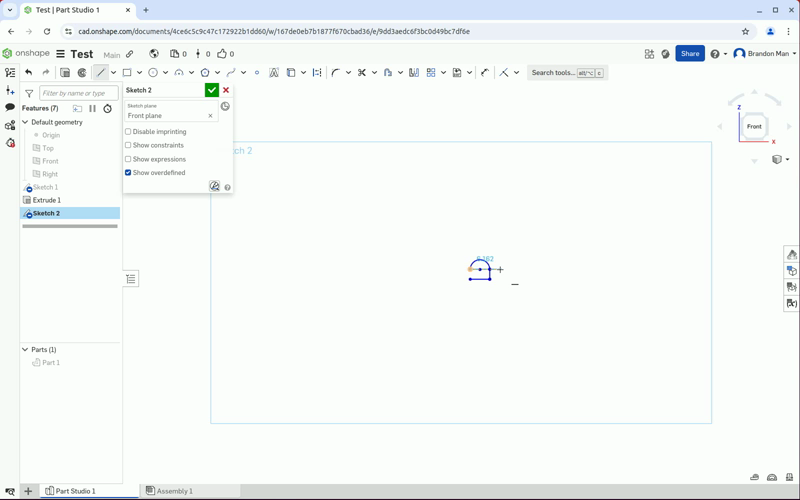
key_down(shift)
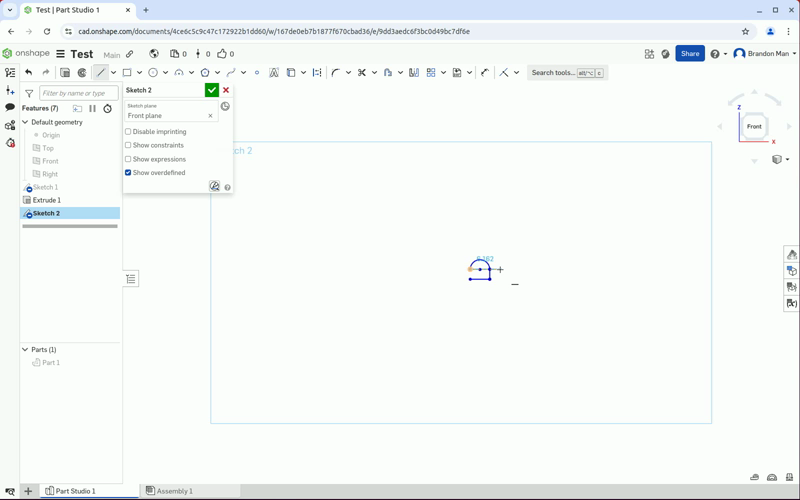
mouse_move(470, 279)
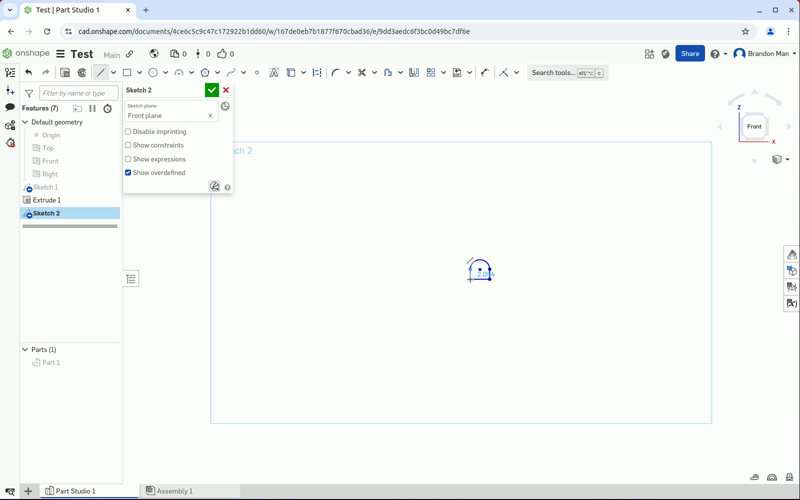
key_up(shift)
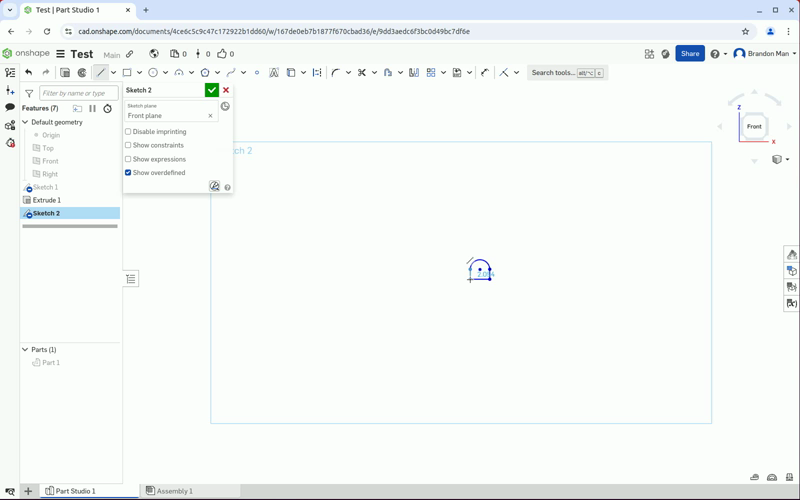
click(470, 279)
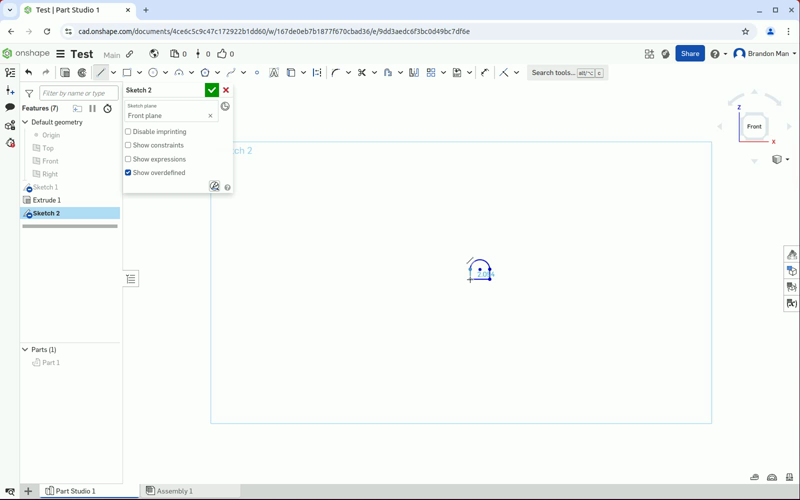
key(esc)
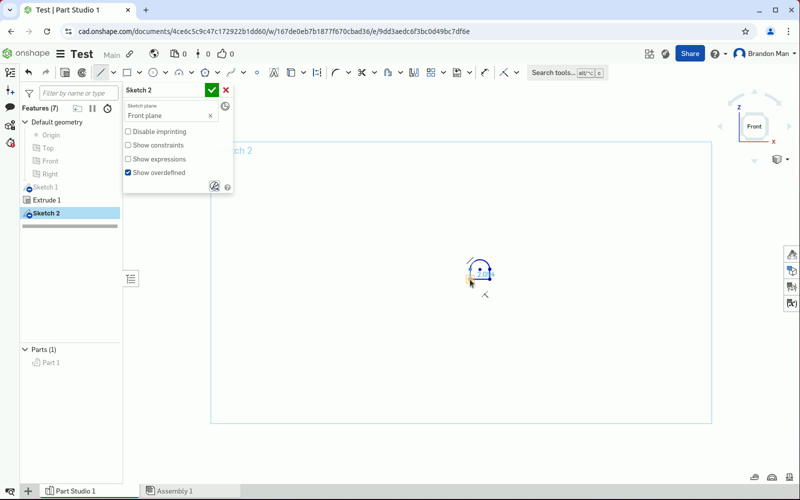
mouse_move(477, 273)
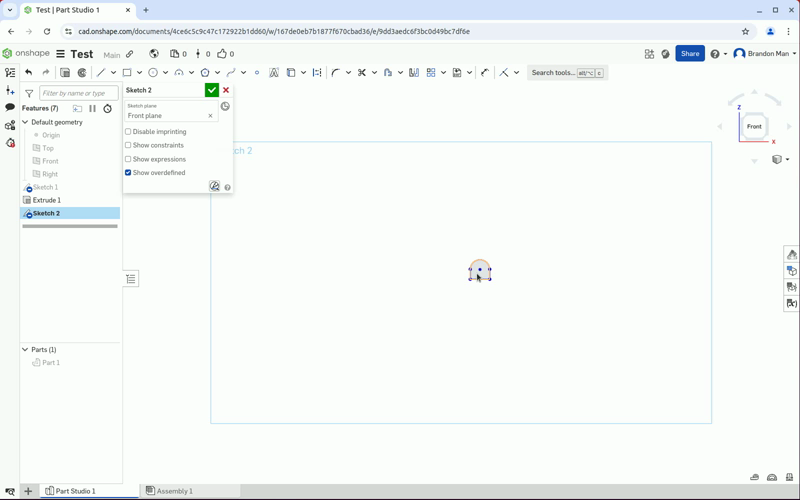
scroll(6)
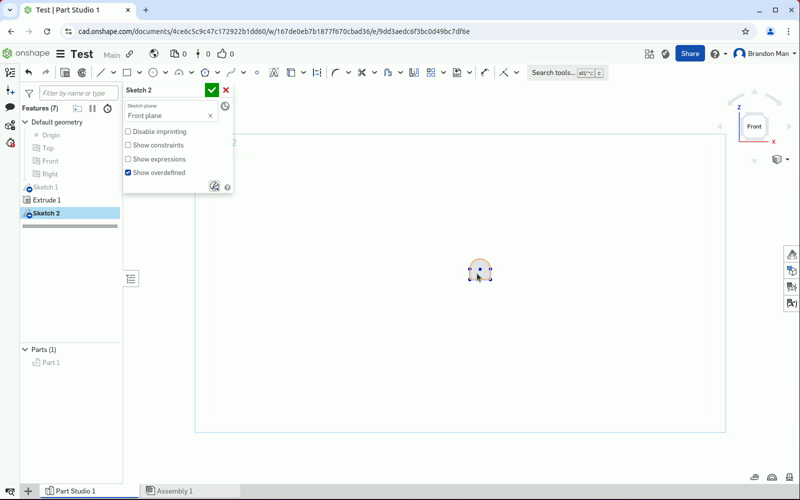
scroll(6)
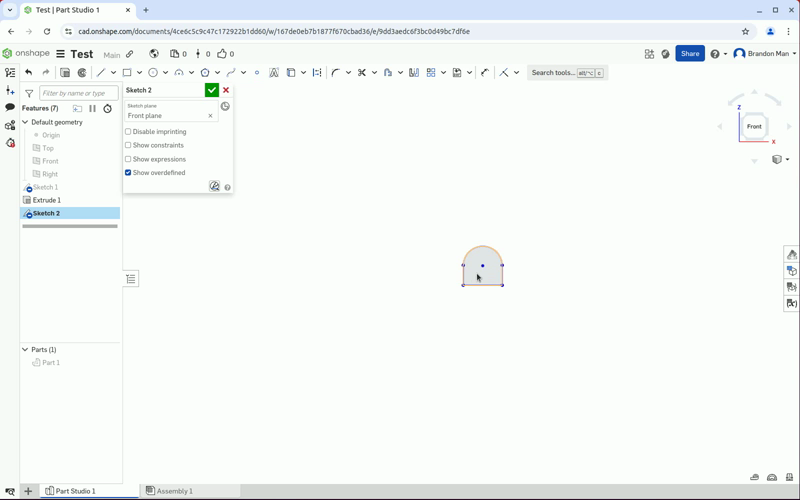
scroll(6)
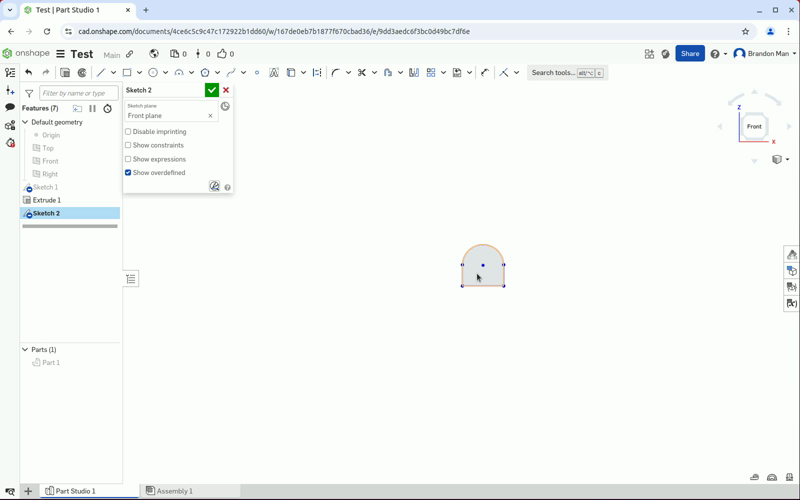
scroll(6)
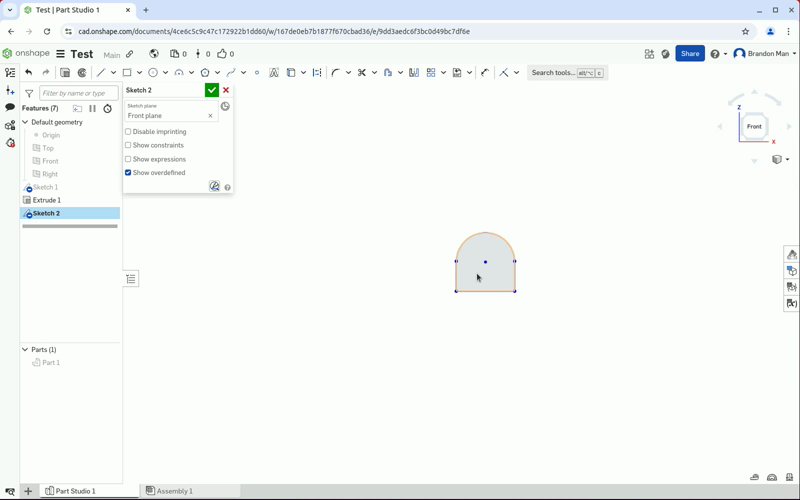
scroll(6)
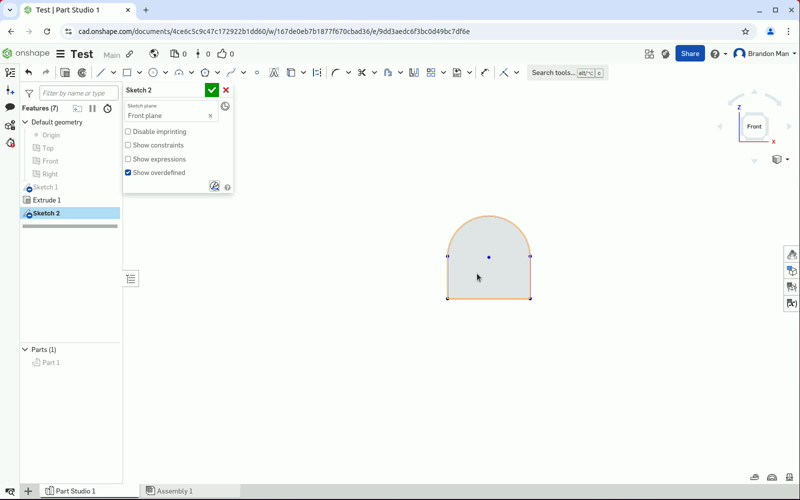
scroll(6)
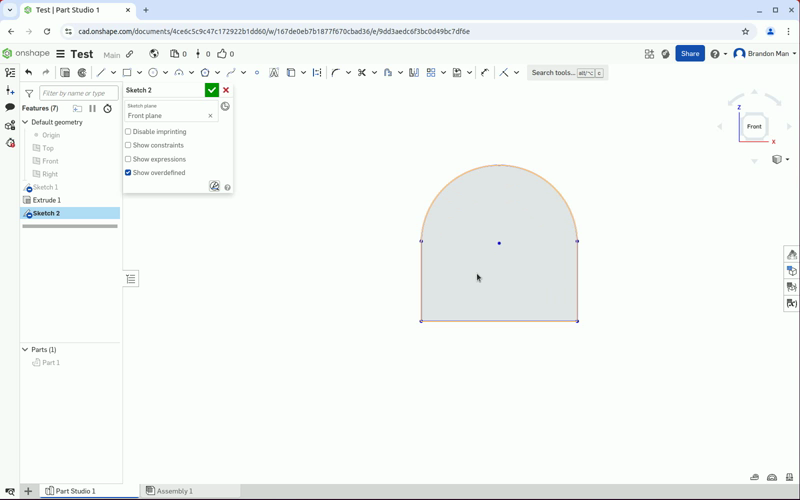
scroll(6)
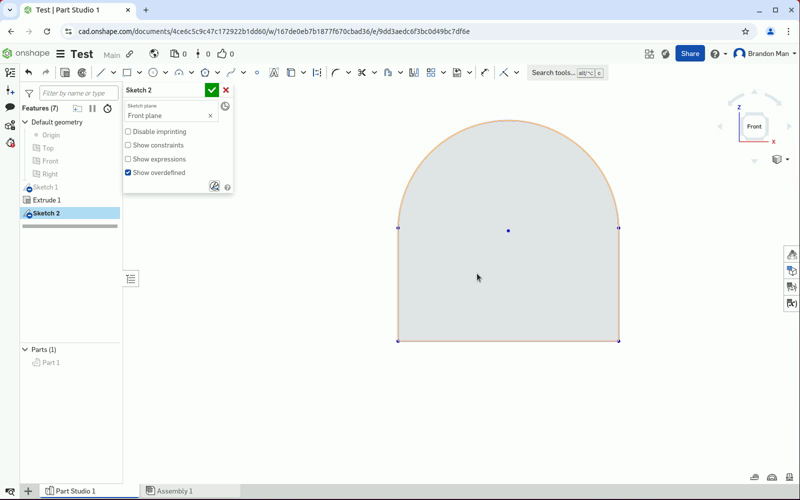
click(477, 273)
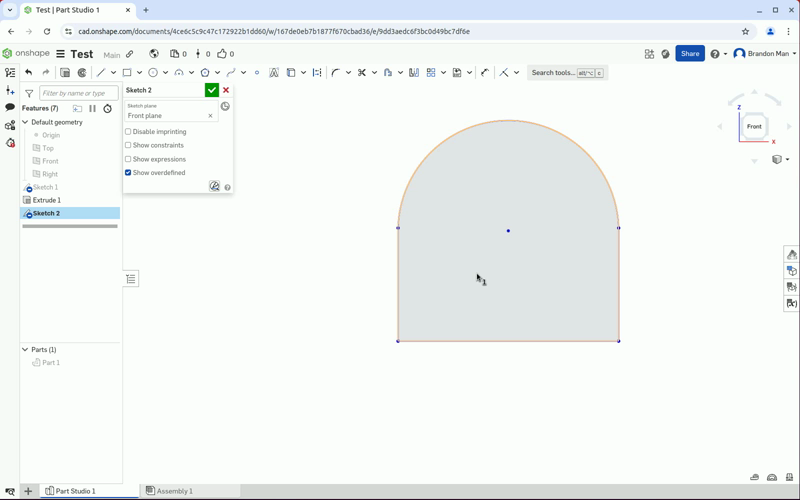
scroll(-6)
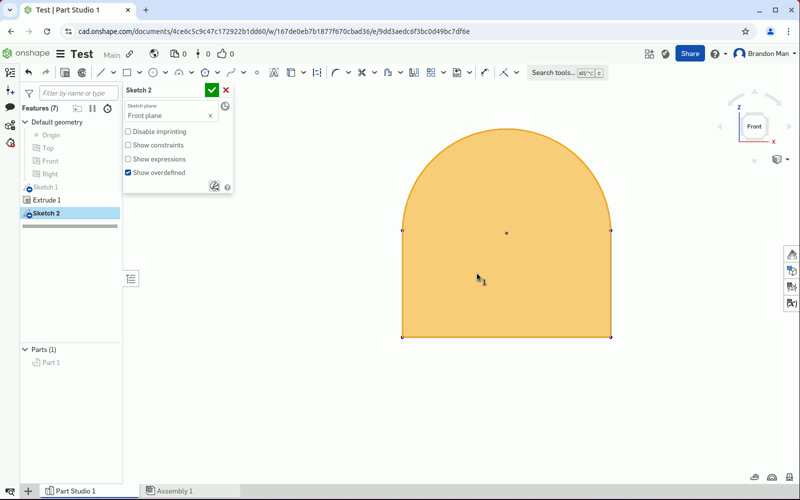
scroll(-6)
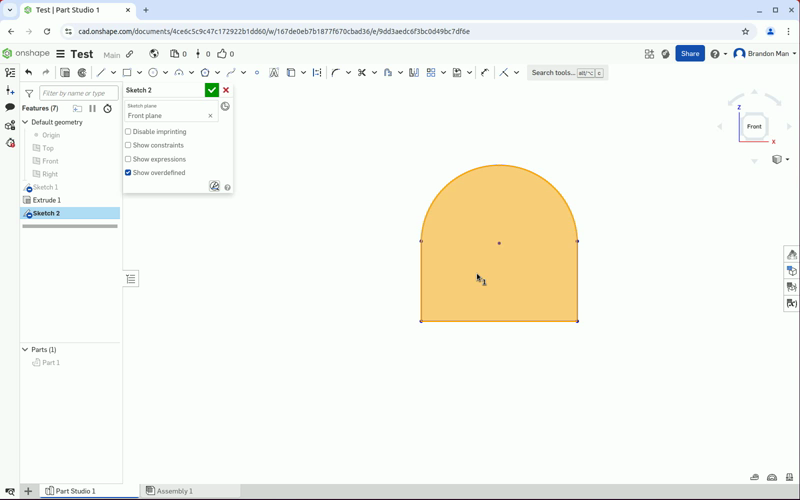
scroll(-6)
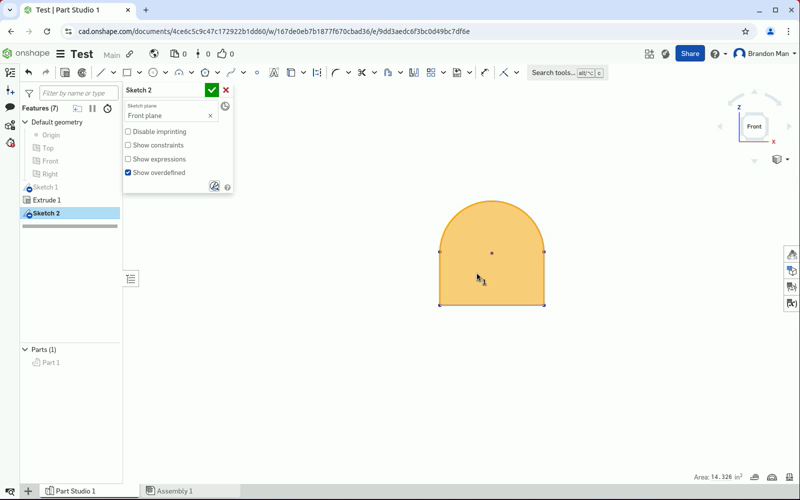
scroll(-6)
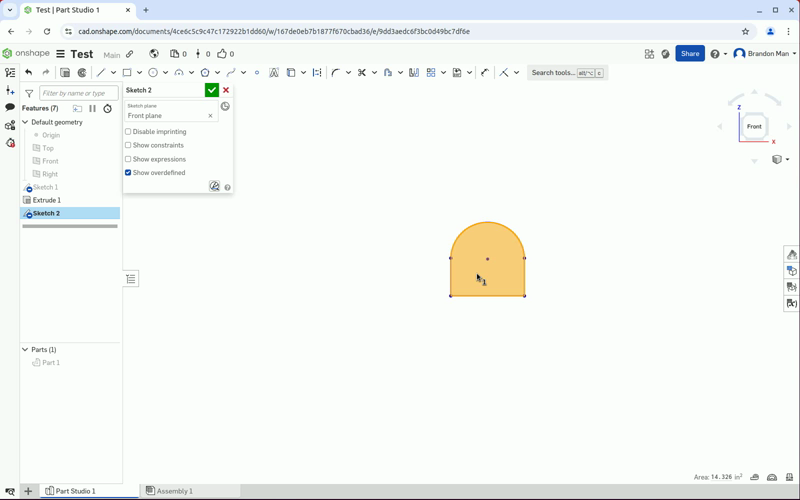
scroll(-6)
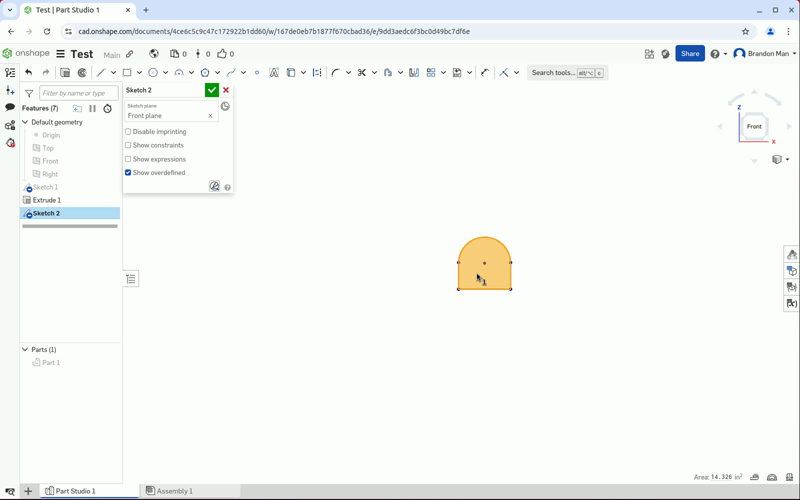
scroll(-6)
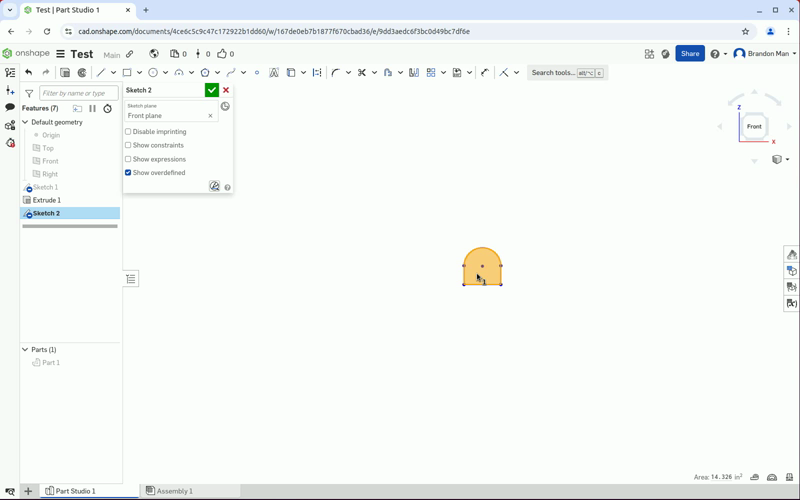
scroll(-6)
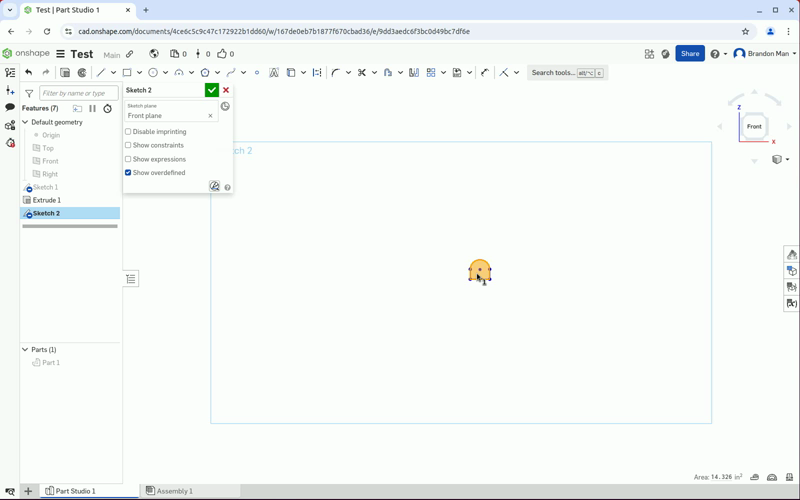
mouse_move(73, 352)
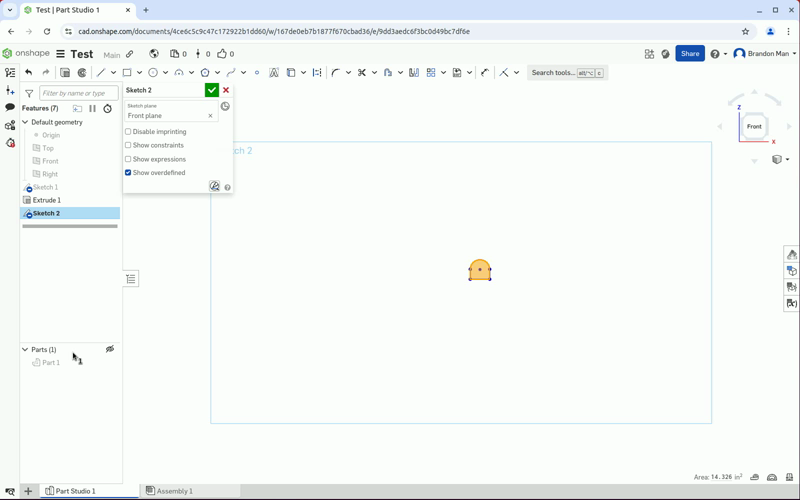
key(shift+y)
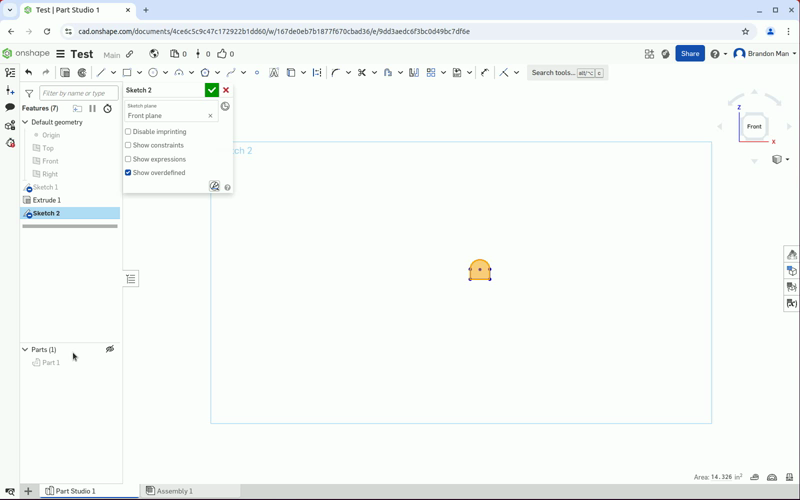
key(shift+e)
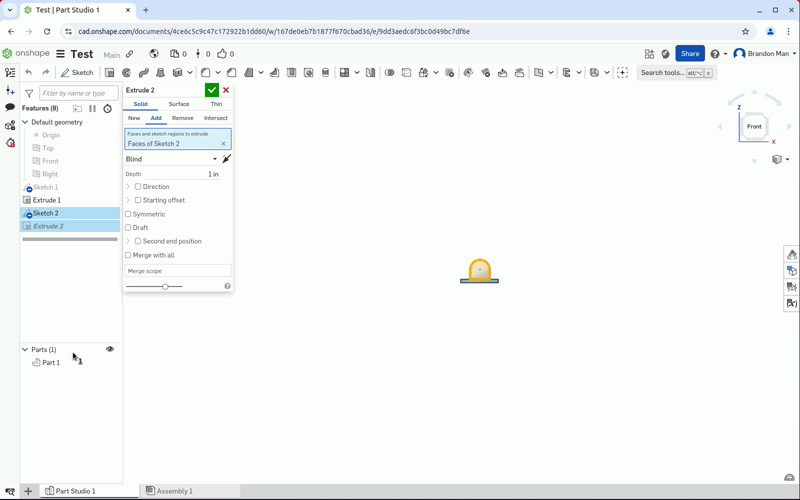
mouse_move(143, 106)
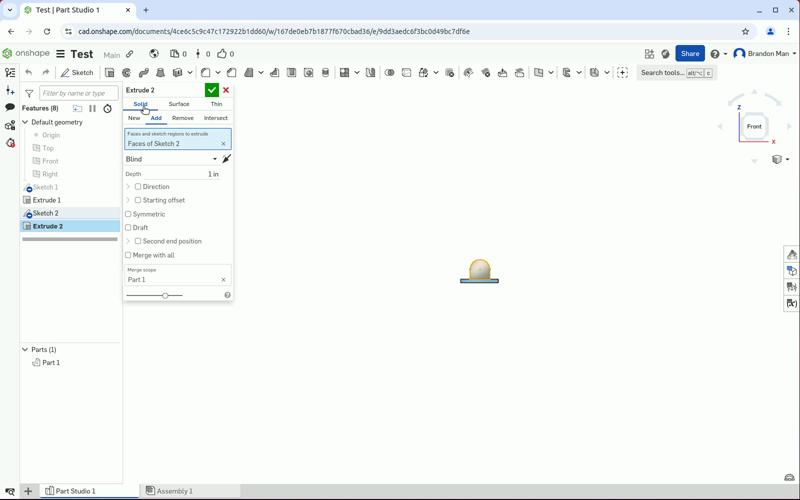
click(143, 106)
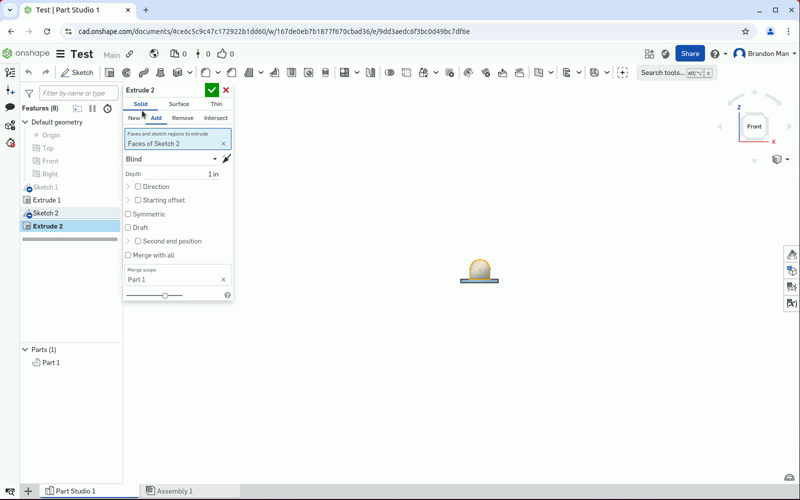
mouse_move(137, 120)
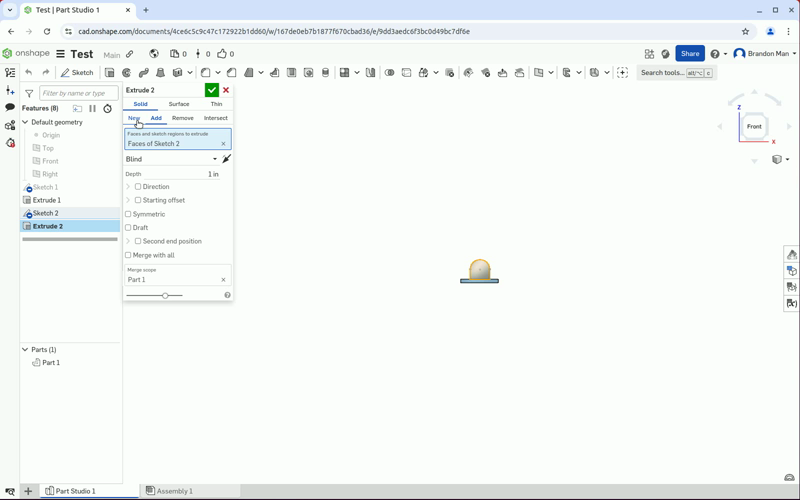
click(137, 120)
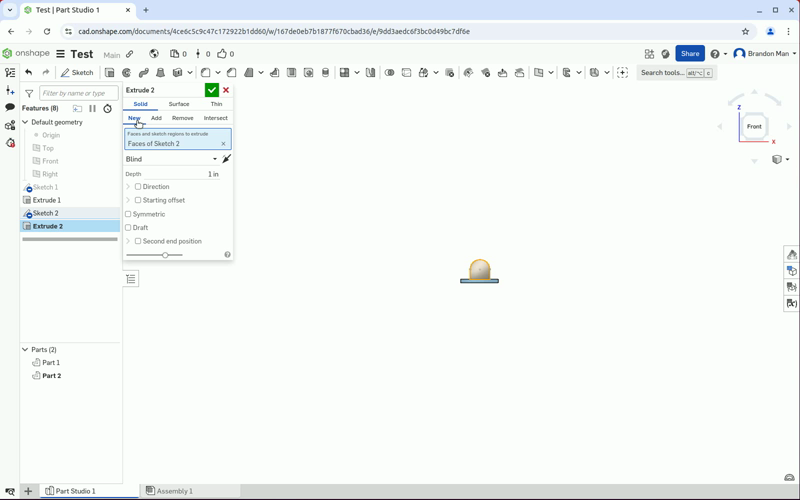
key(tab, 4)
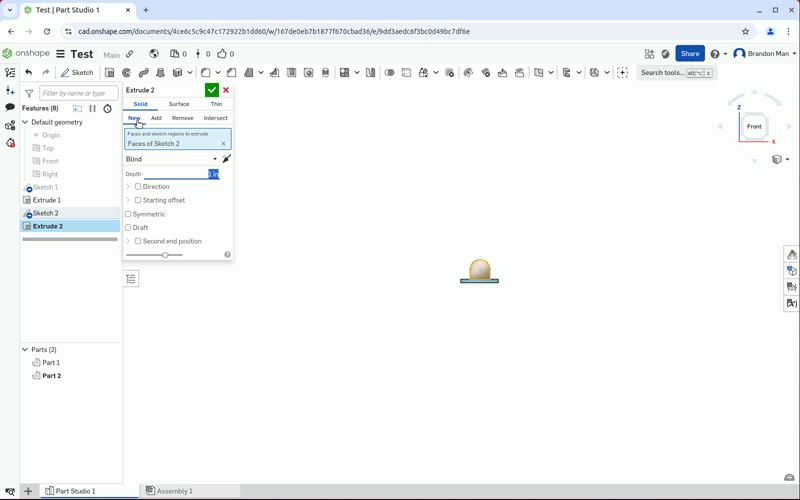
text(-0.722)
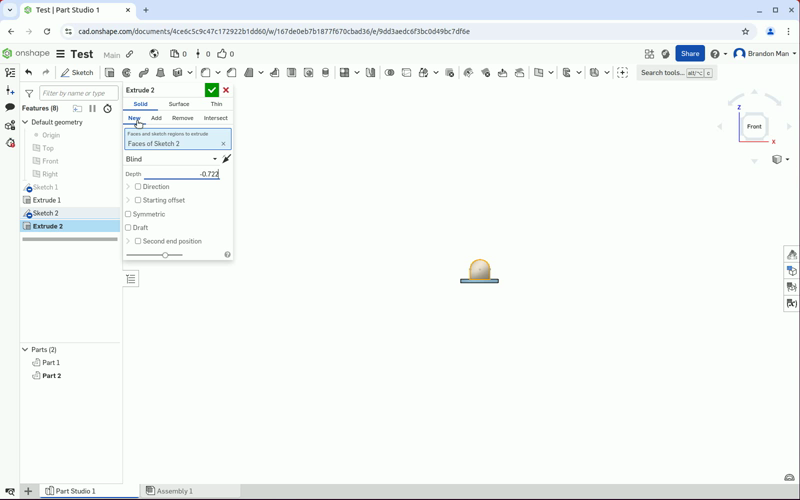
key(enter)
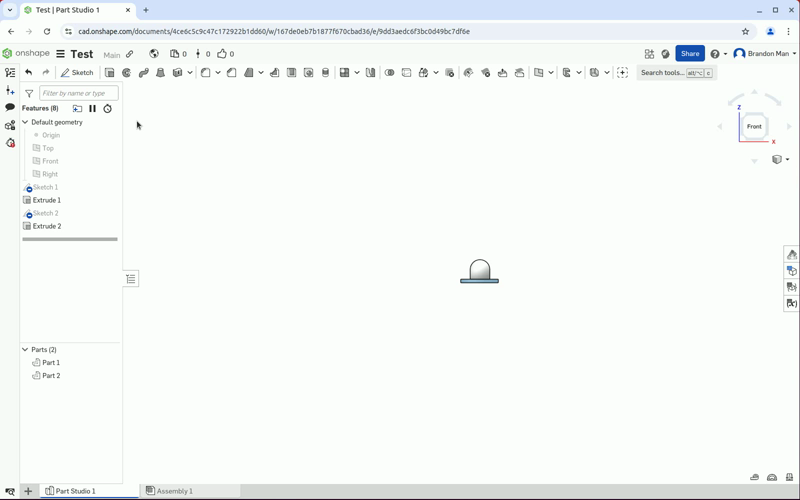
key(shift+h)
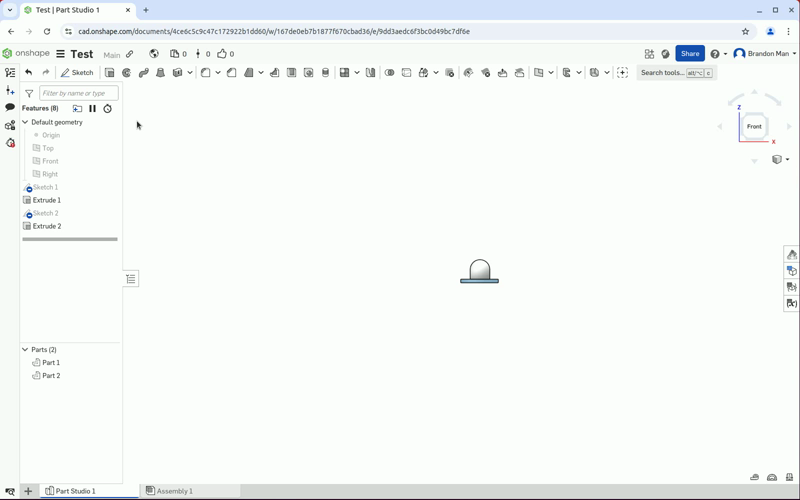
key(shift+h)
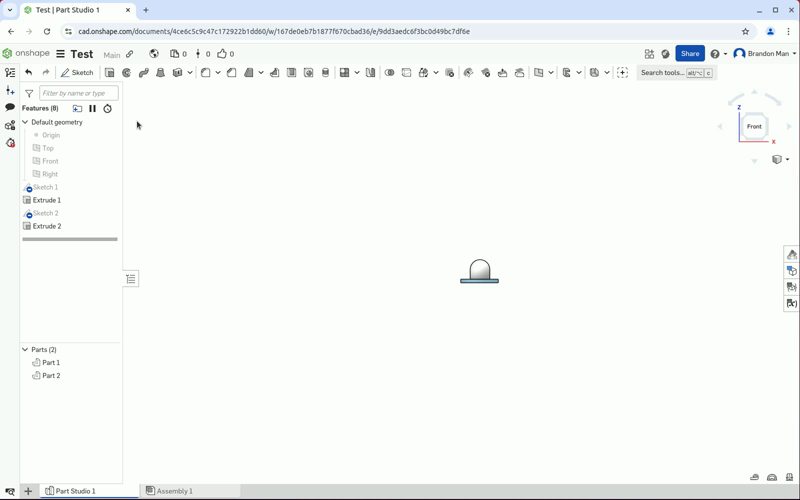
mouse_move(73, 189)
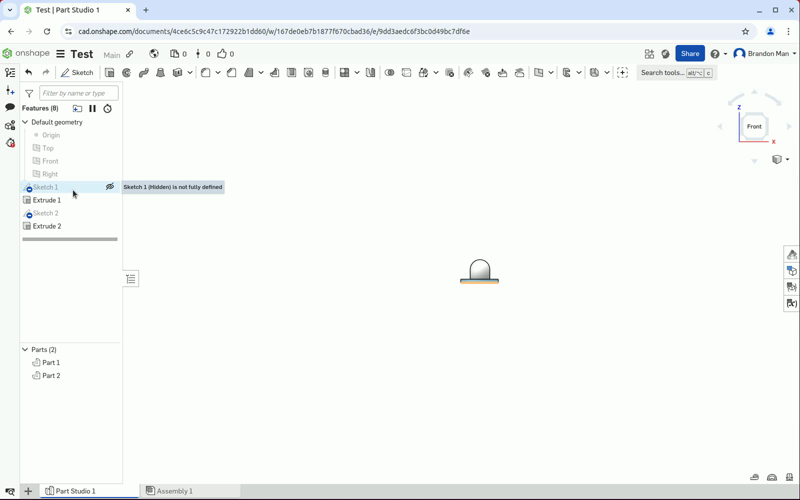
click(73, 189)
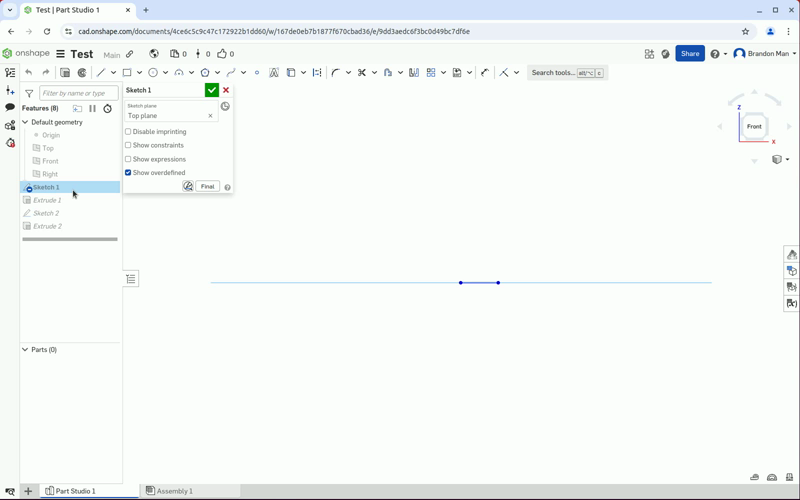
mouse_move(229, 92)
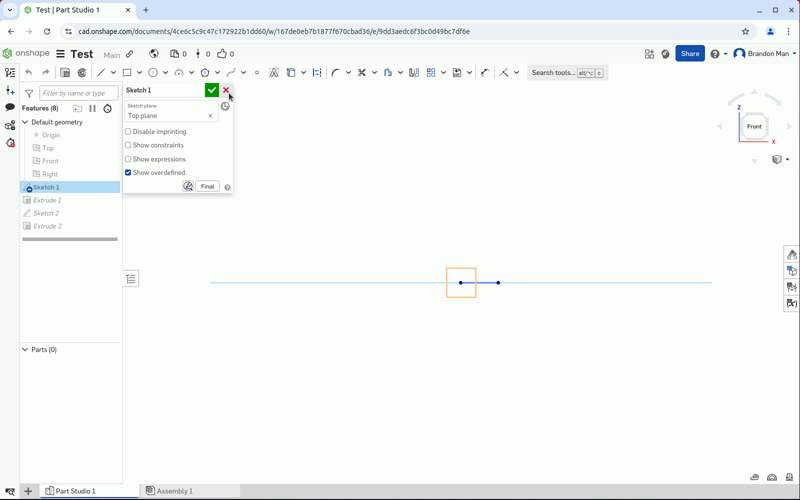
click(229, 92)
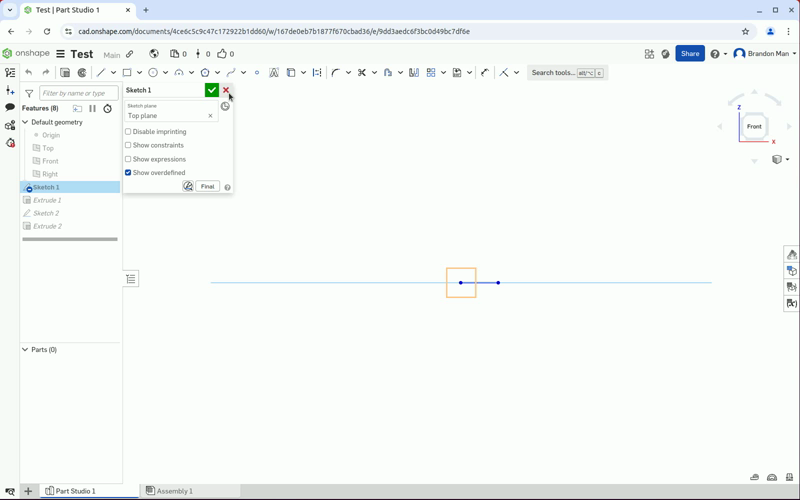
key(shift+s)
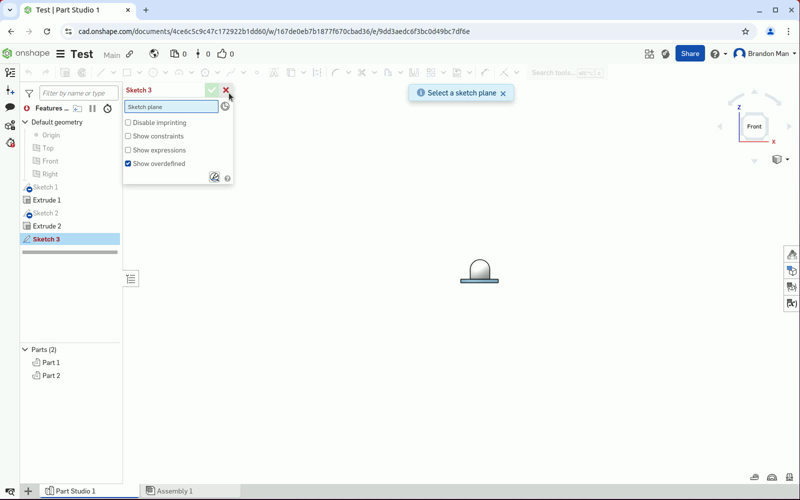
mouse_move(73, 163)
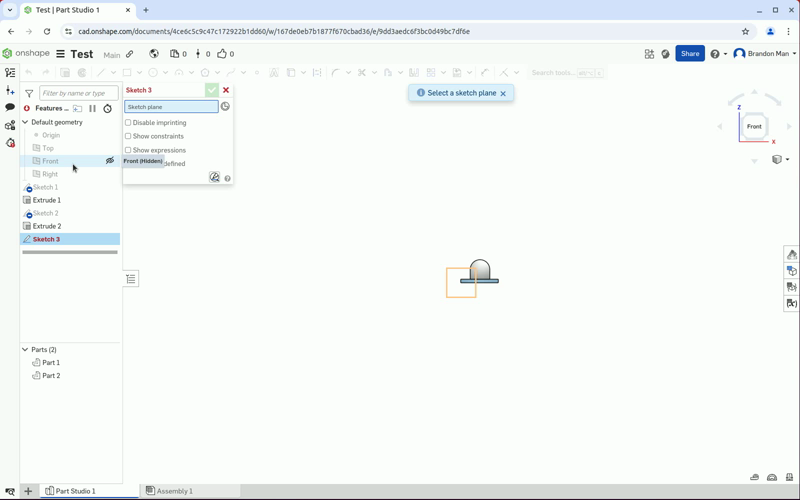
click(73, 163)
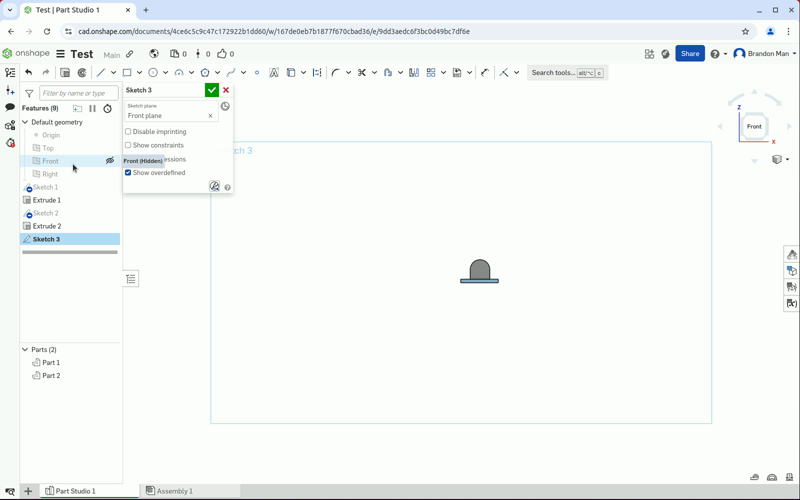
mouse_move(73, 352)
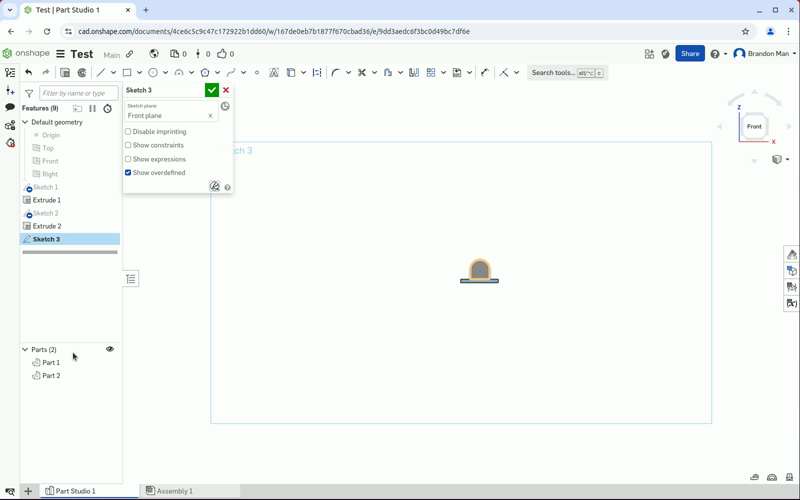
key(y)
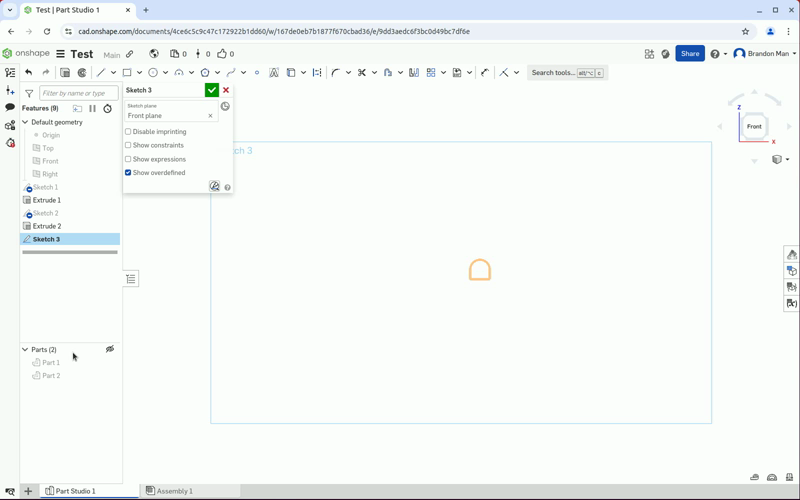
key(l)
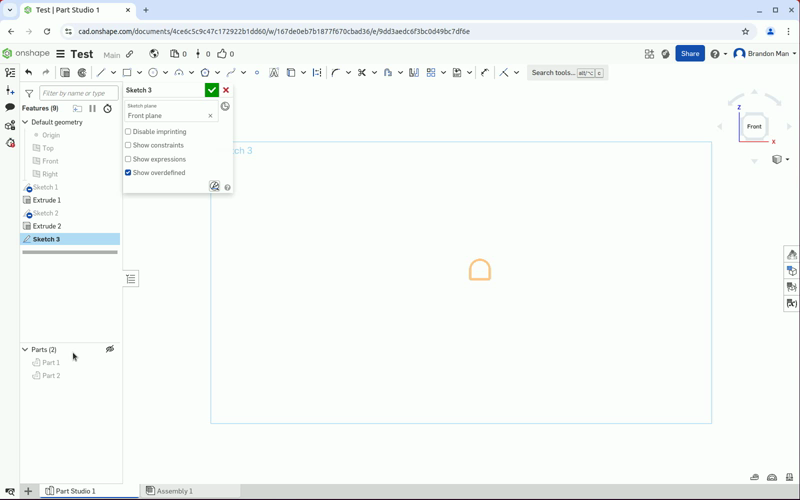
key_down(shift)
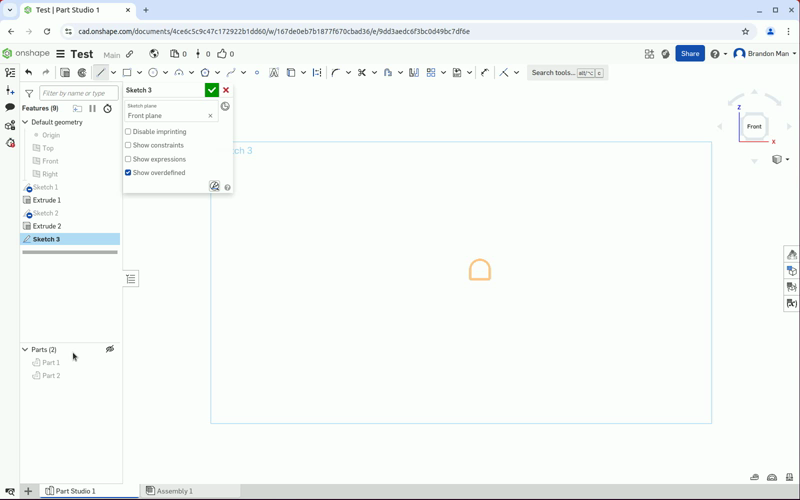
mouse_move(470, 282)
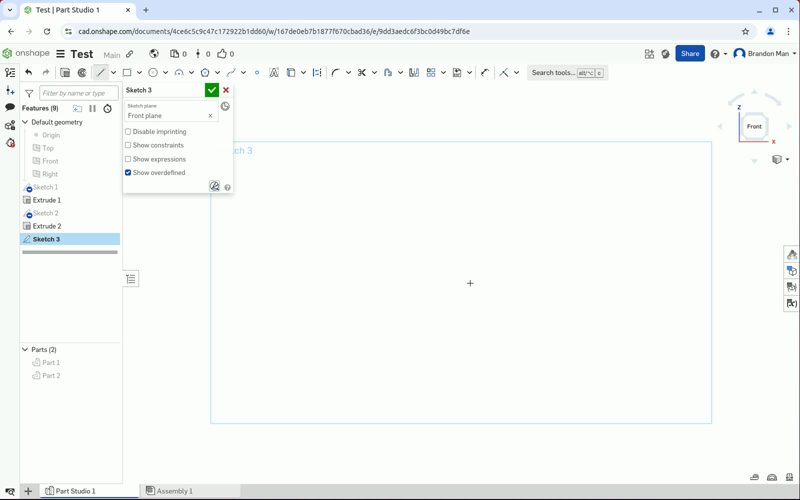
click(470, 282)
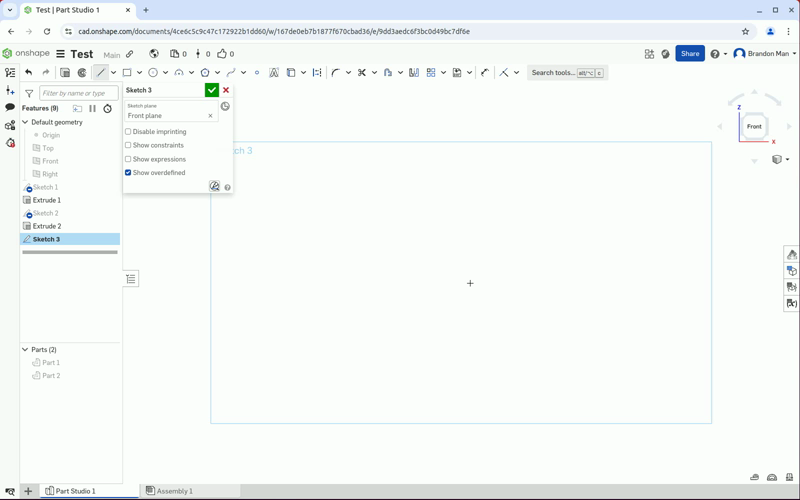
key_up(shift)
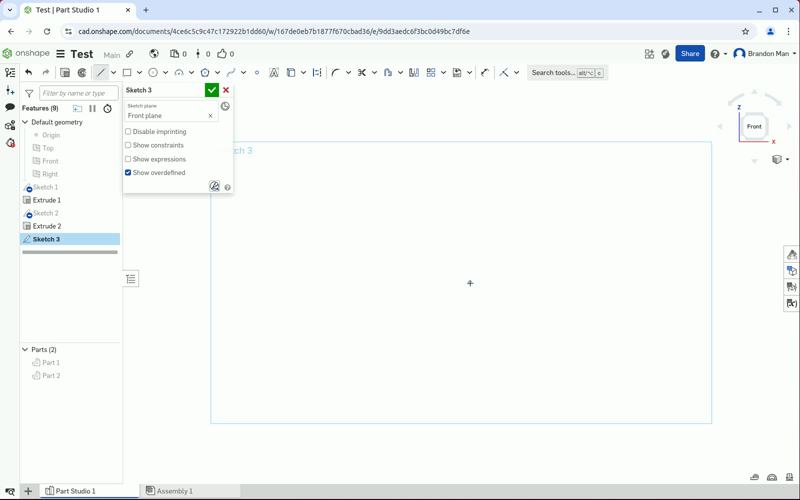
key_down(shift)
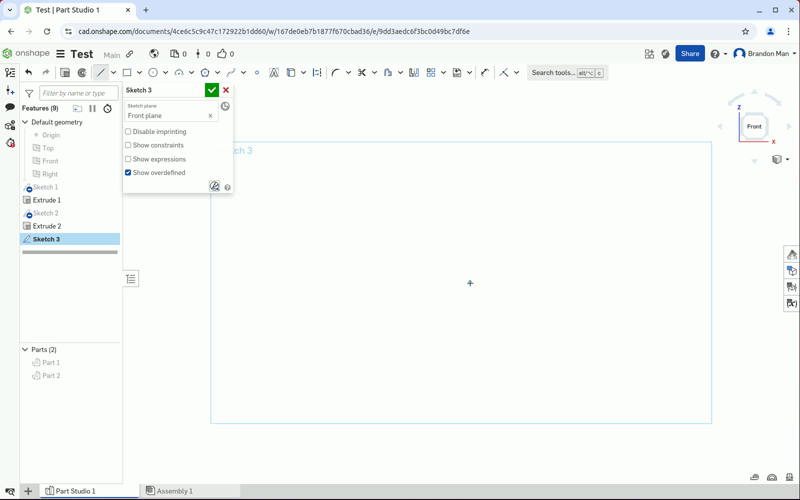
mouse_move(500, 282)
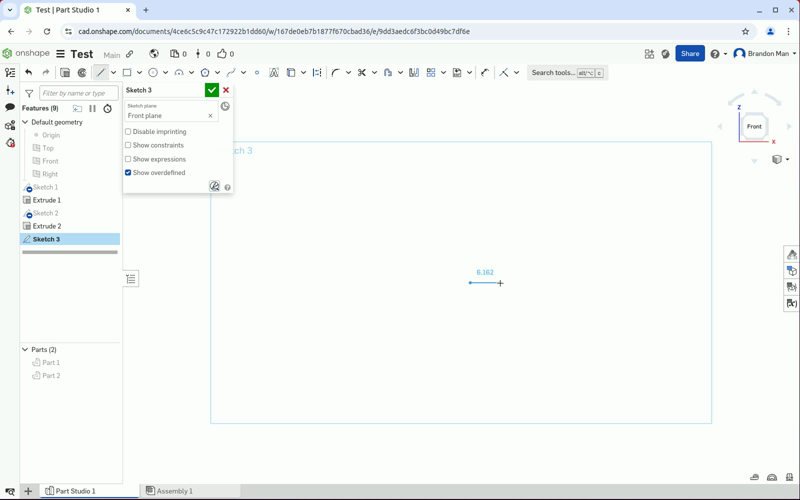
mouse_move(489, 282)
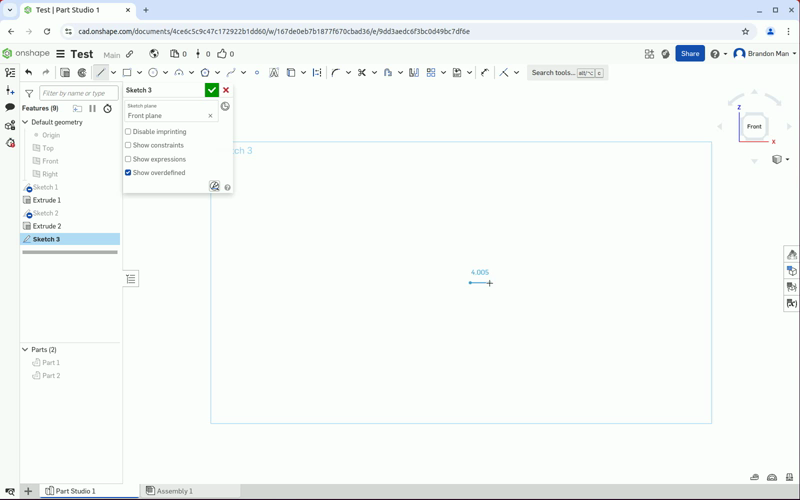
click(489, 282)
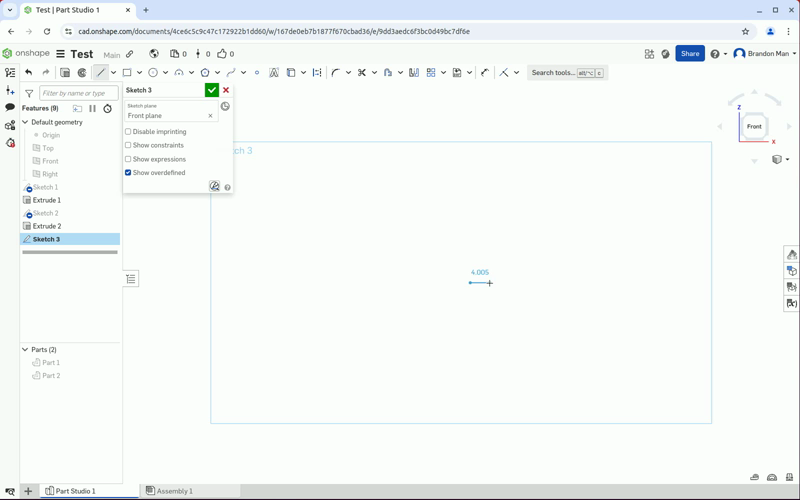
key_up(shift)
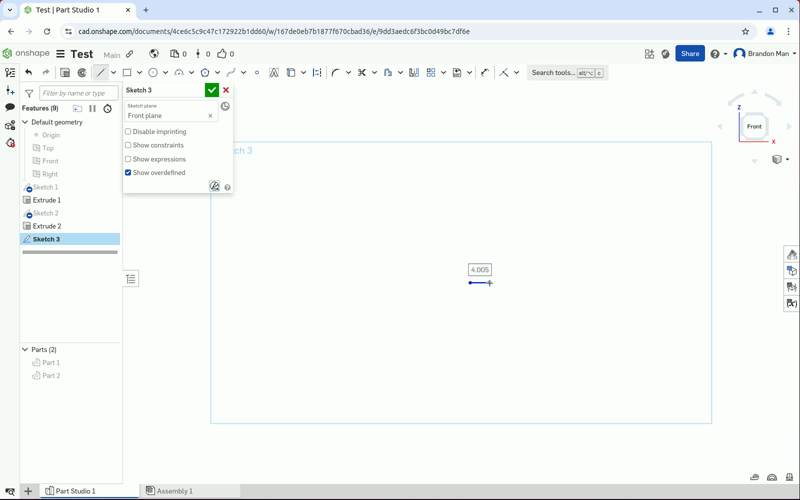
key_down(shift)
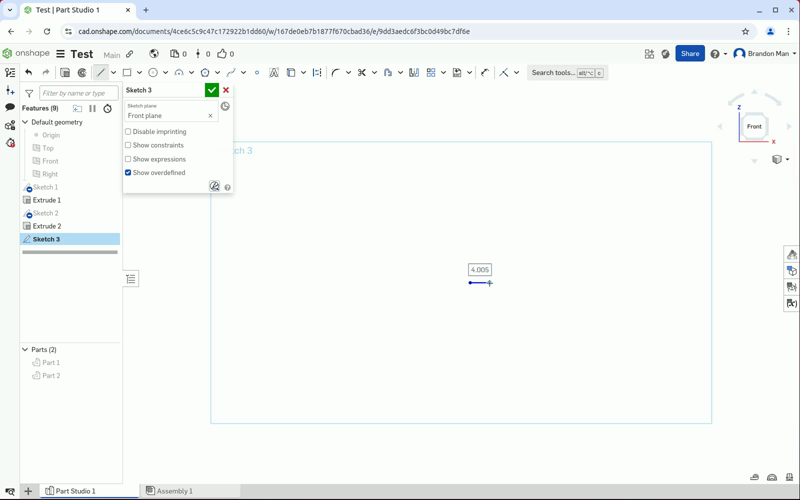
mouse_move(519, 282)
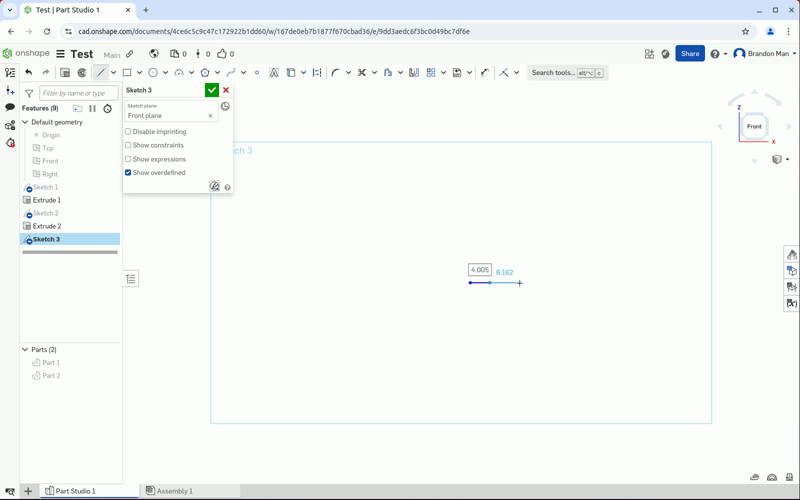
mouse_move(489, 279)
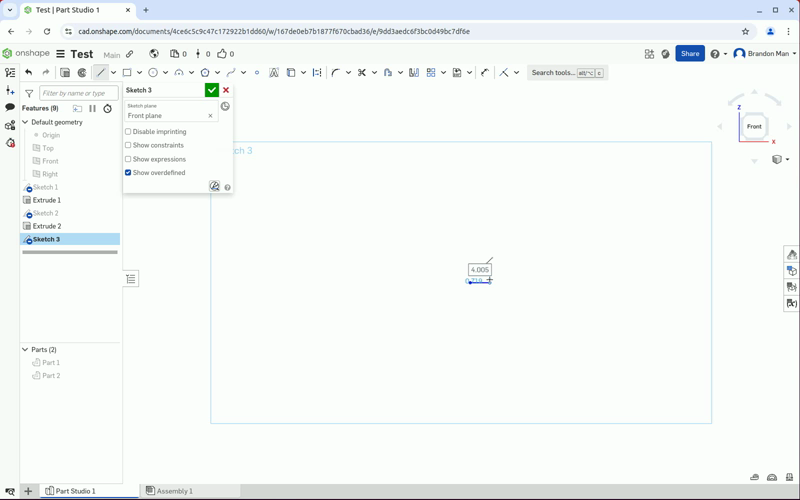
scroll(6)
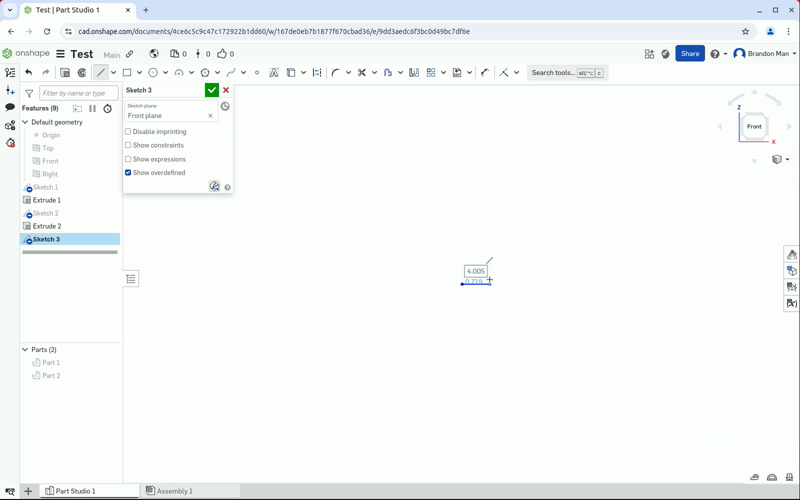
scroll(6)
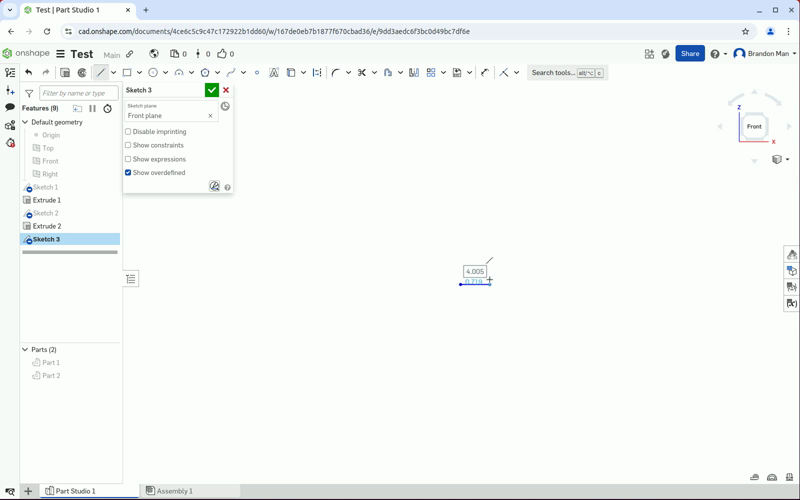
scroll(6)
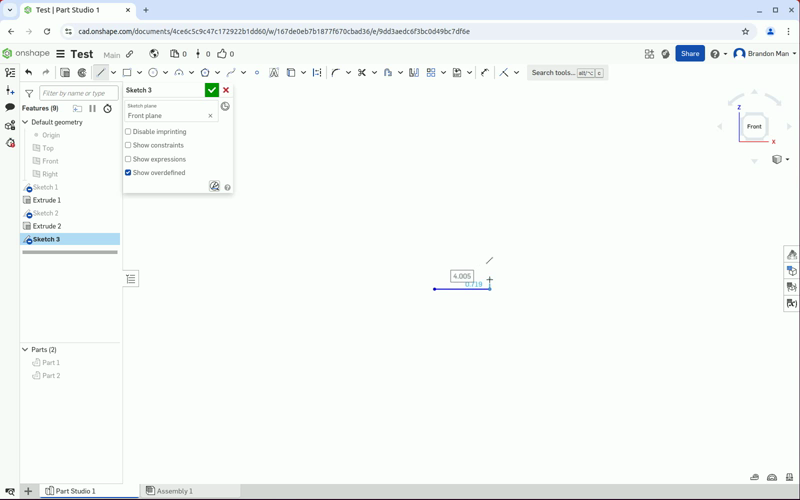
scroll(6)
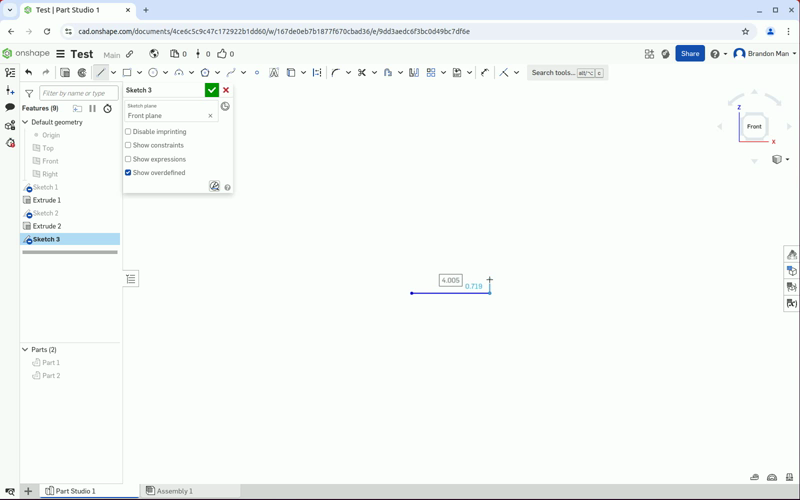
scroll(6)
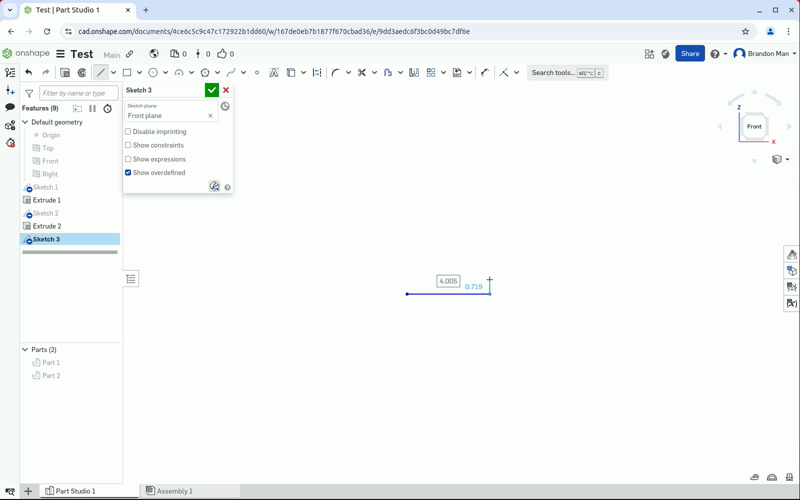
scroll(6)
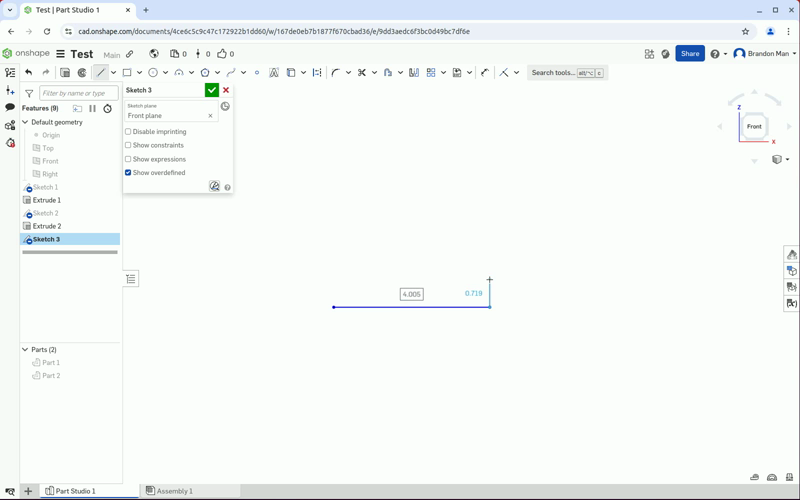
scroll(6)
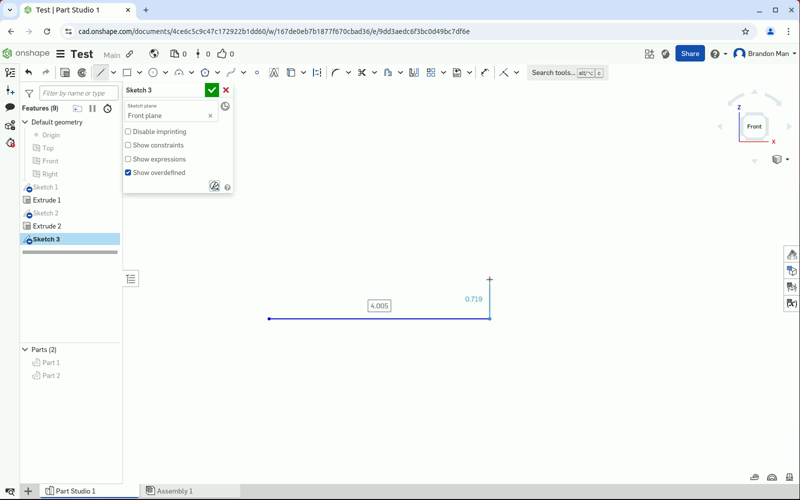
click(489, 279)
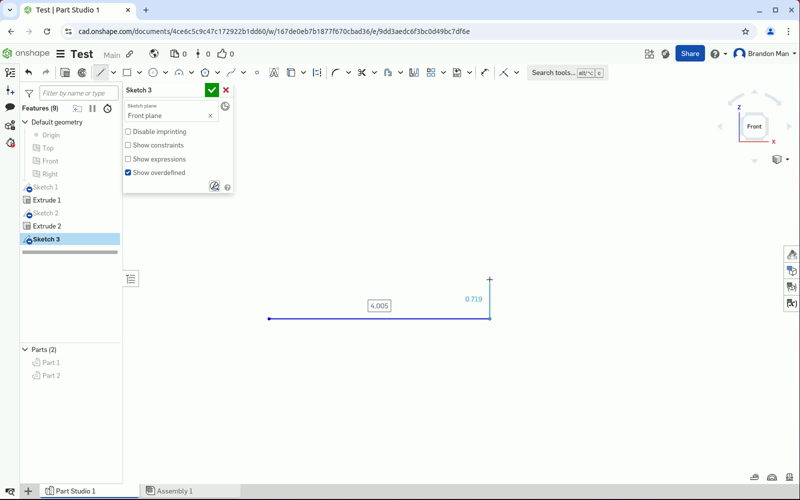
scroll(-6)
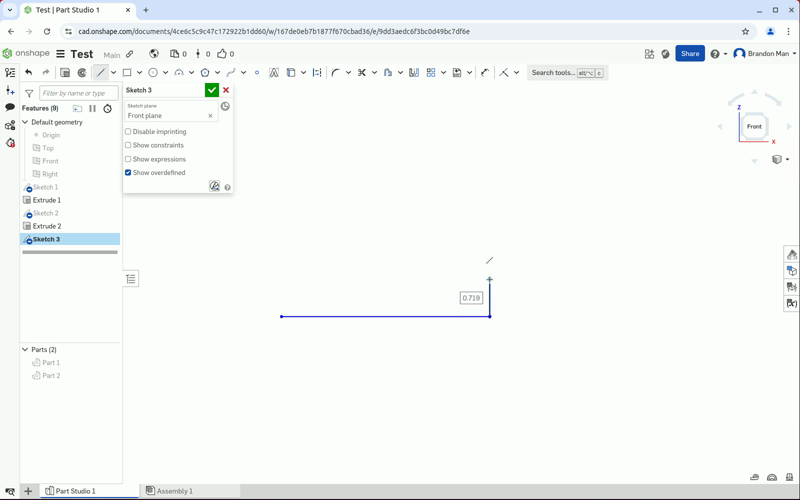
scroll(-6)
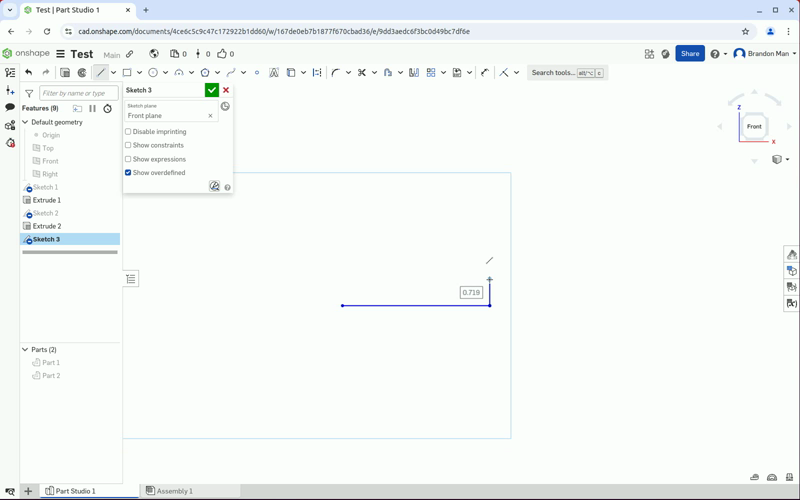
scroll(-6)
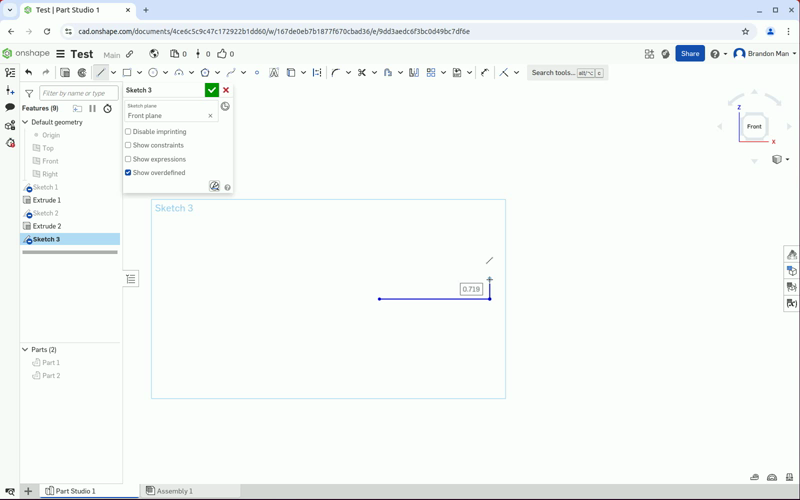
scroll(-6)
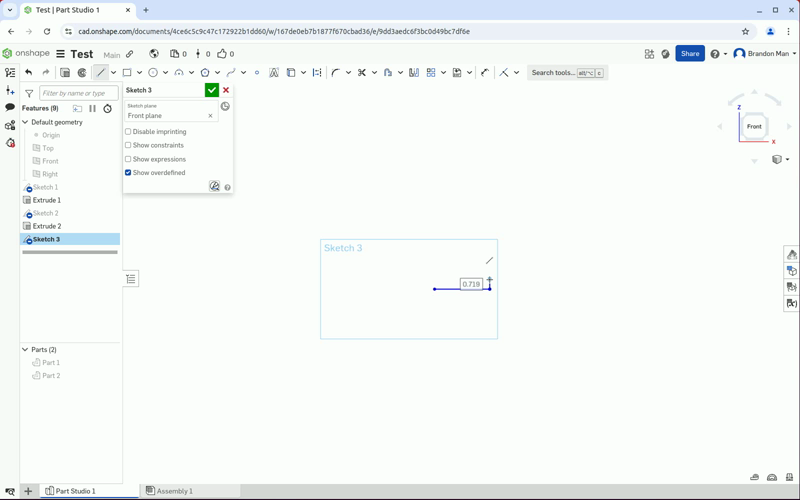
scroll(-6)
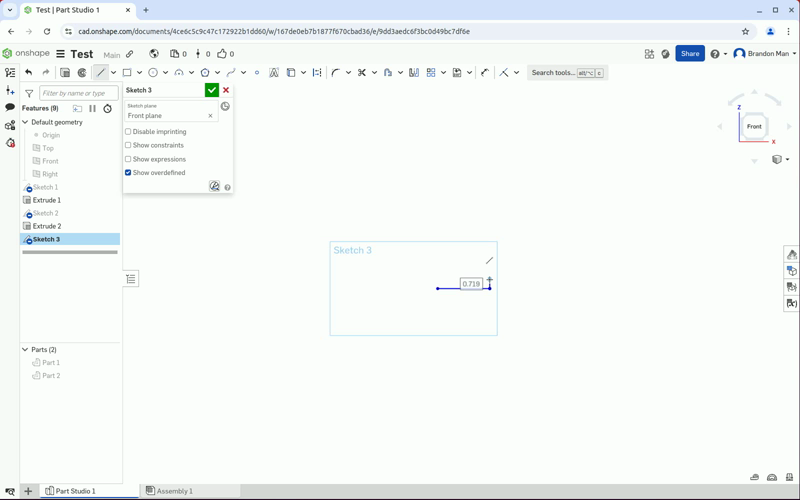
scroll(-6)
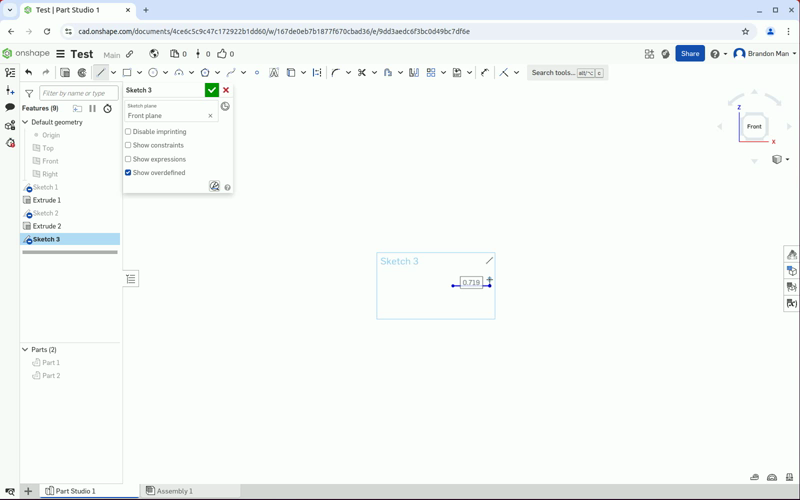
scroll(-6)
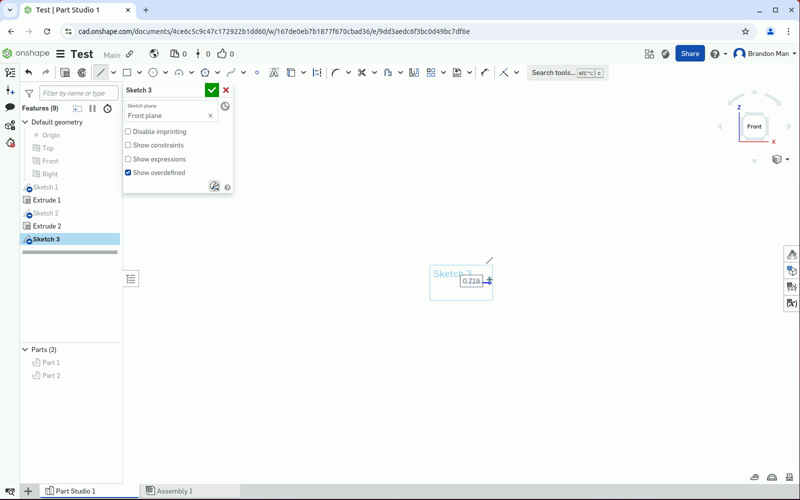
key_up(shift)
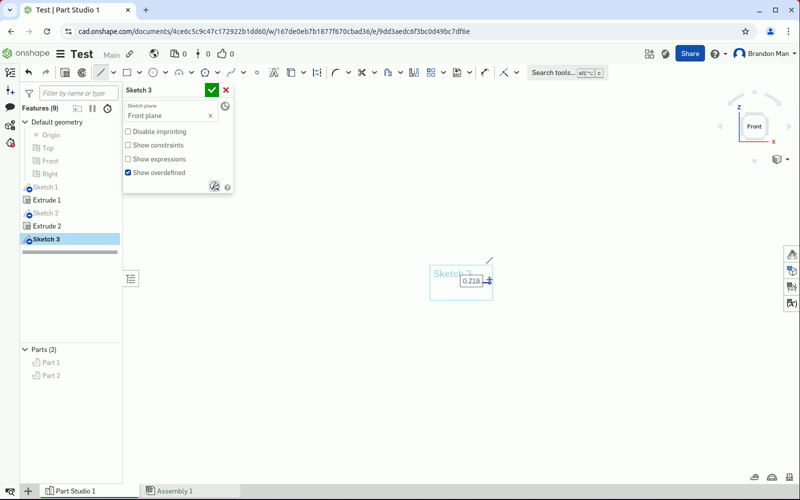
key_down(shift)
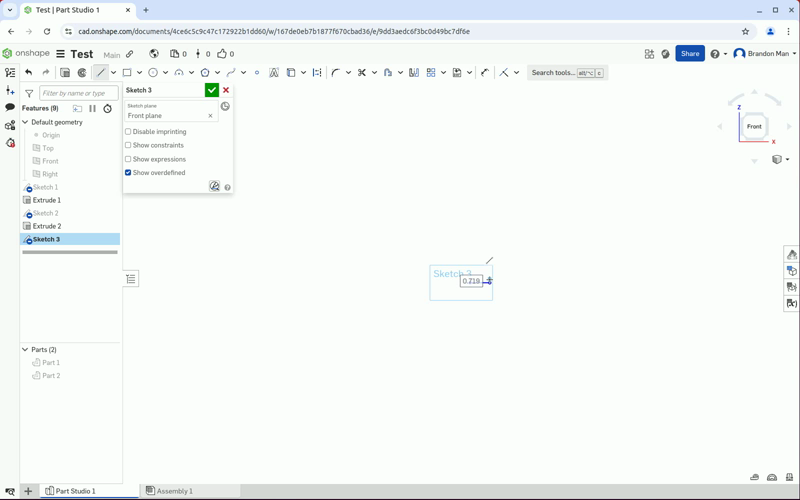
mouse_move(519, 279)
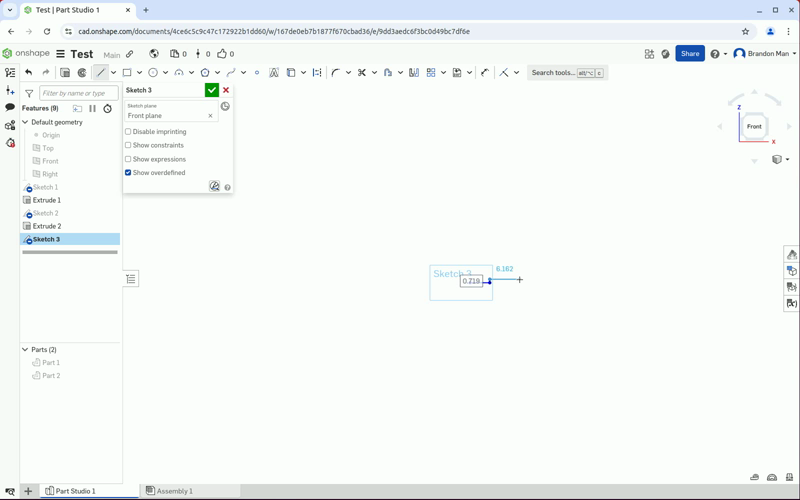
mouse_move(470, 279)
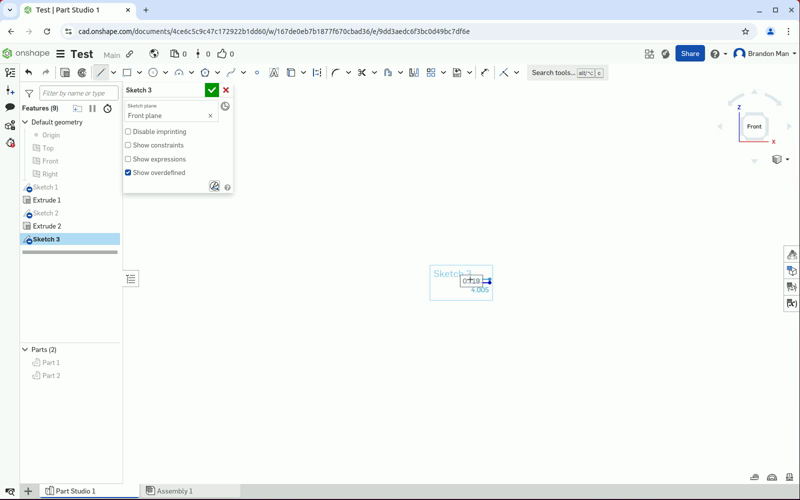
scroll(6)
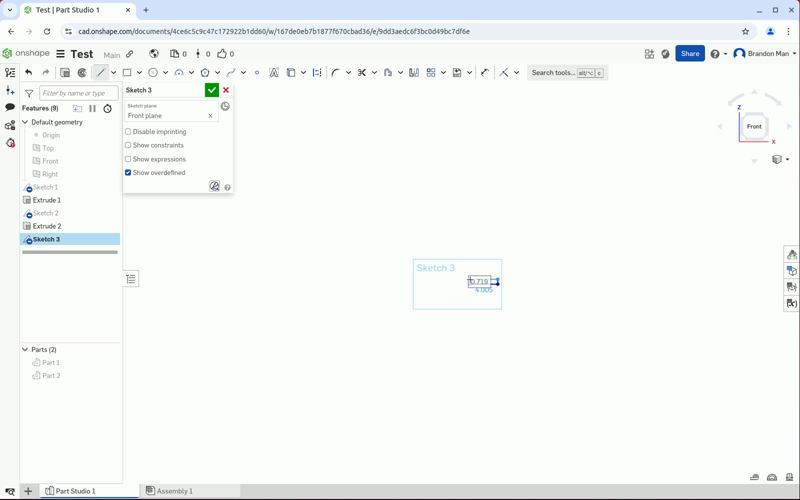
scroll(6)
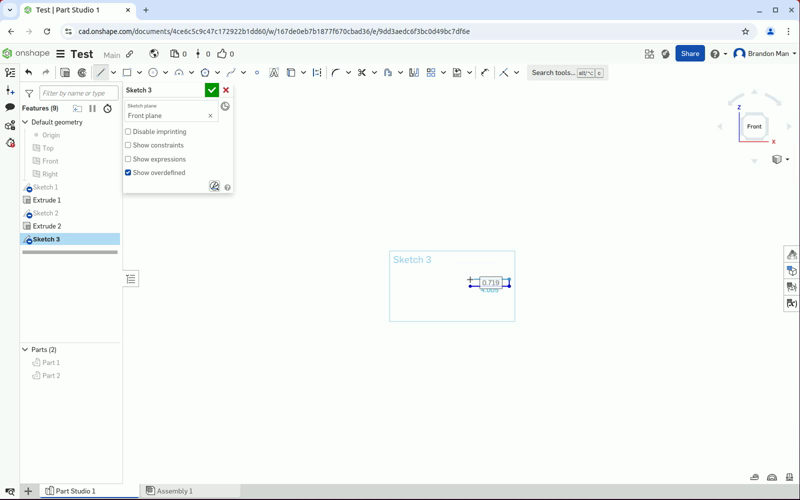
scroll(6)
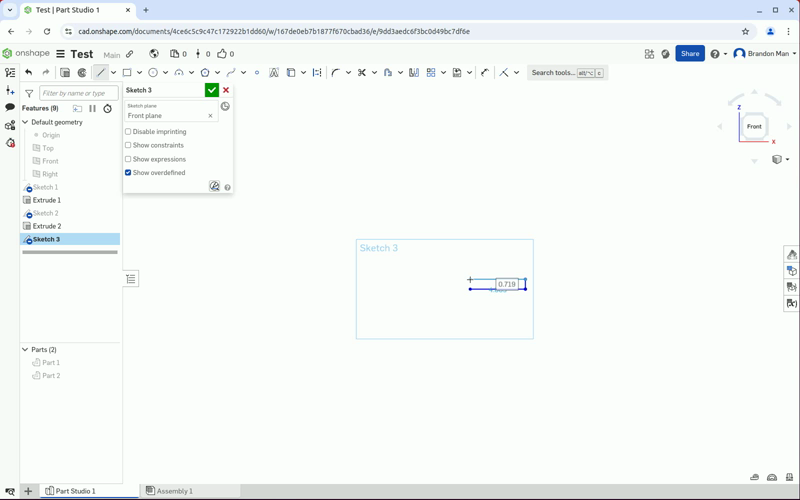
scroll(6)
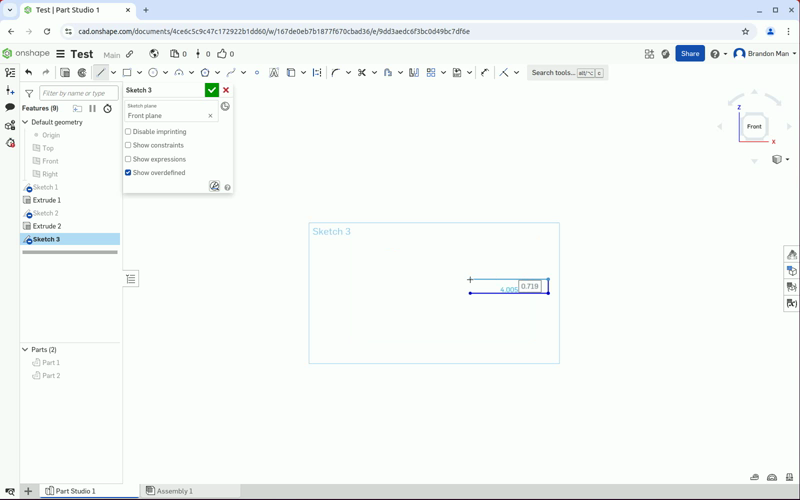
scroll(6)
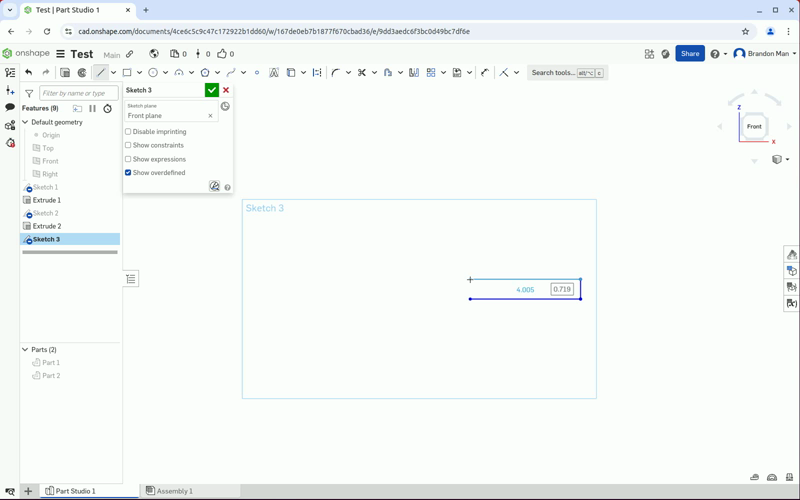
scroll(6)
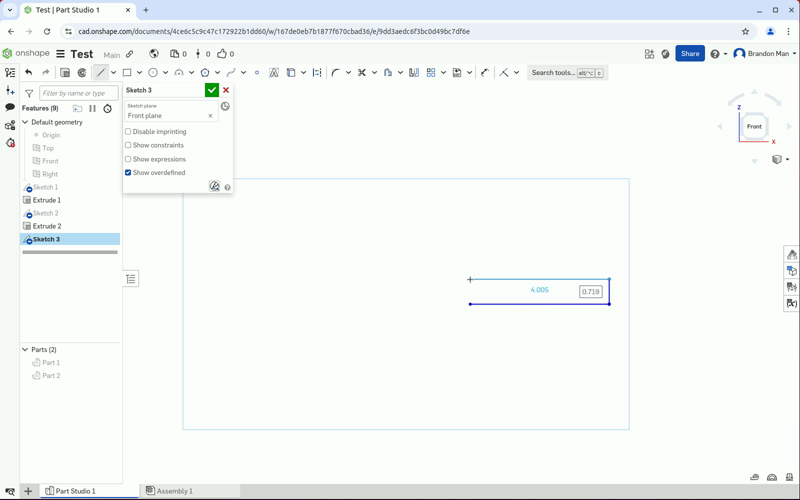
scroll(6)
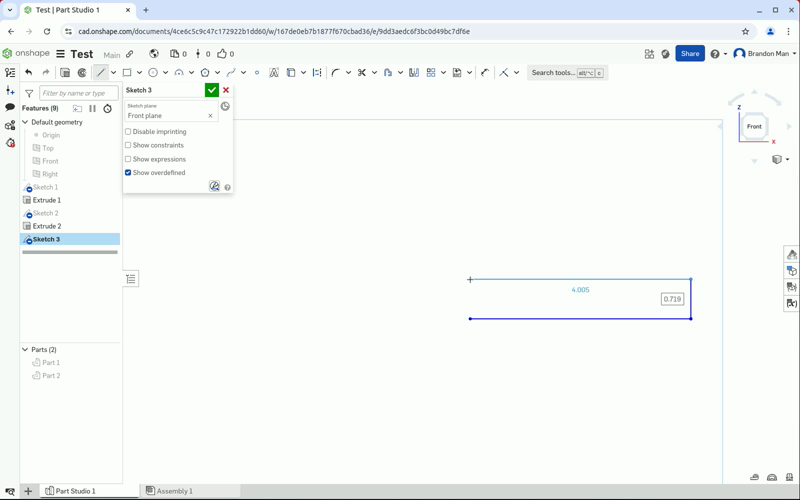
click(470, 279)
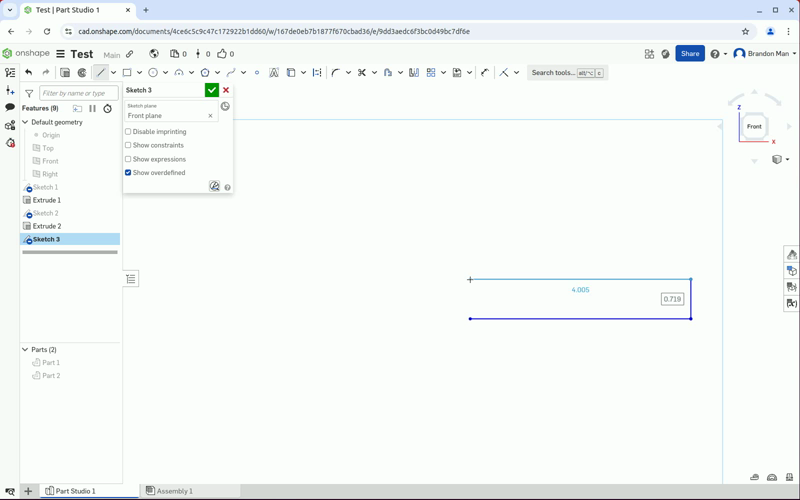
scroll(-6)
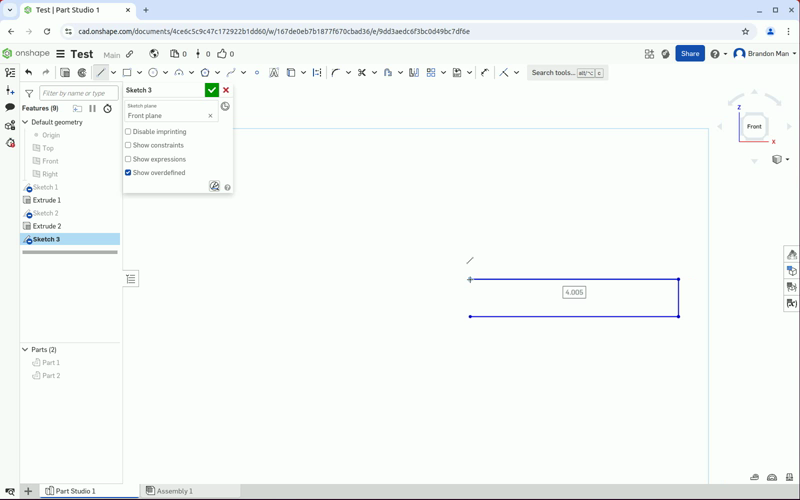
scroll(-6)
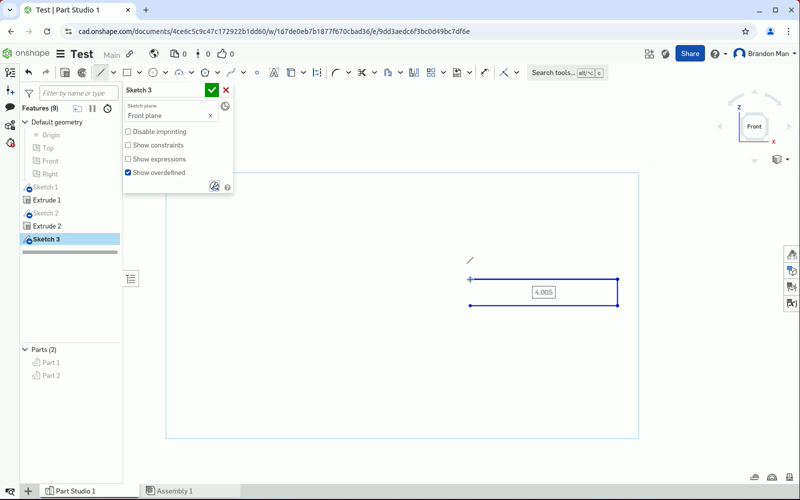
scroll(-6)
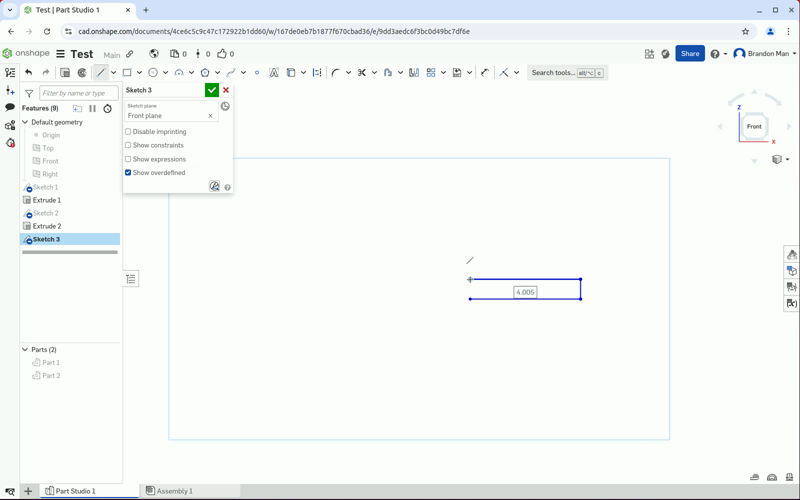
scroll(-6)
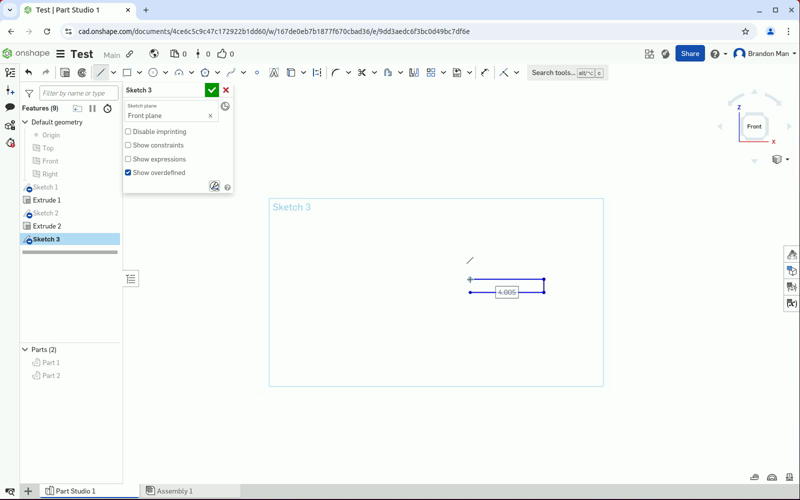
scroll(-6)
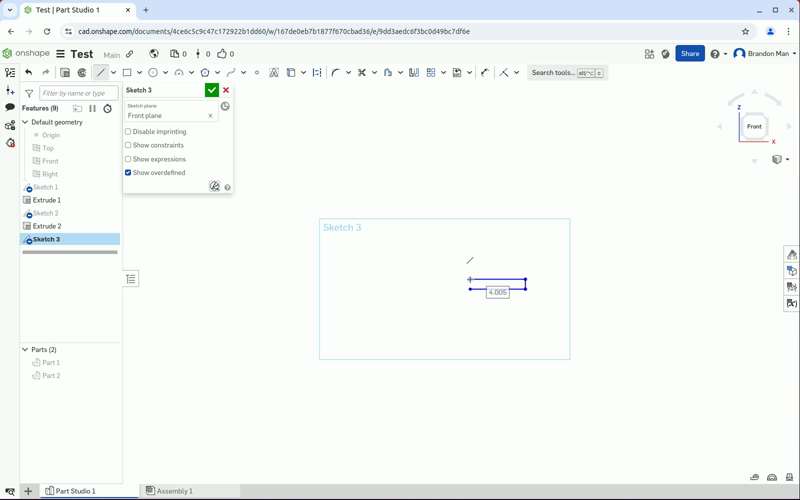
scroll(-6)
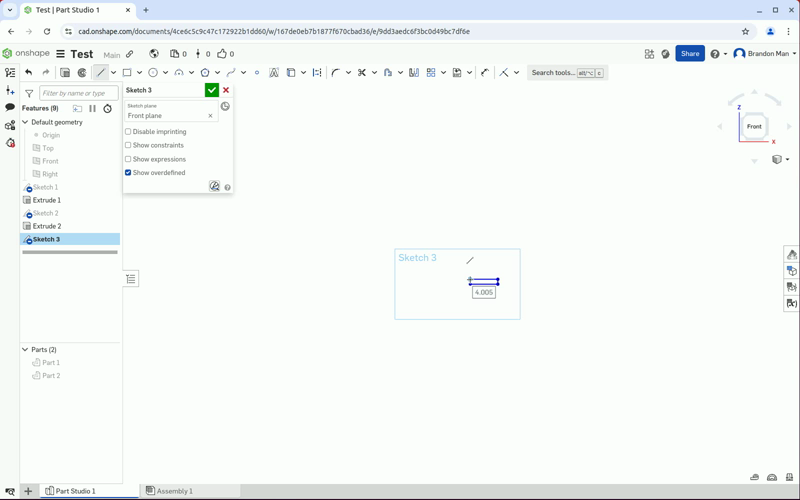
scroll(-6)
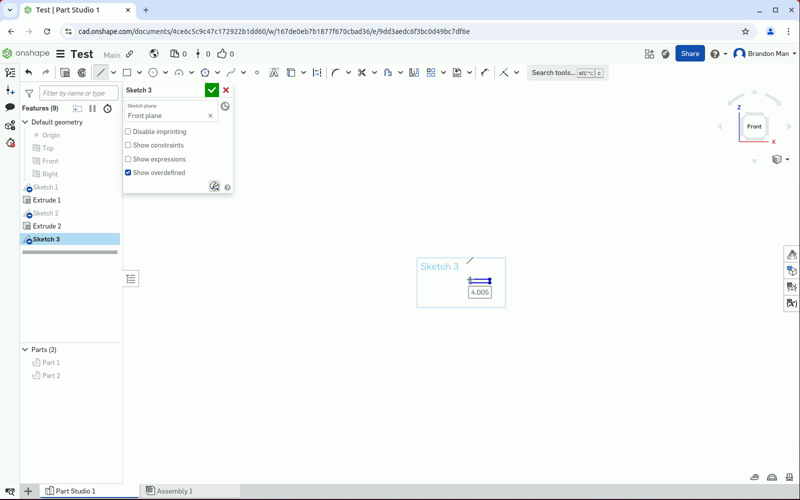
key_up(shift)
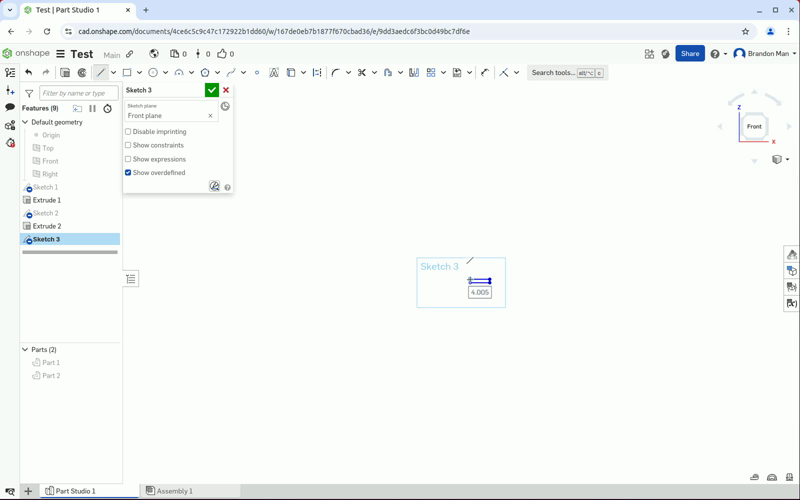
mouse_move(500, 279)
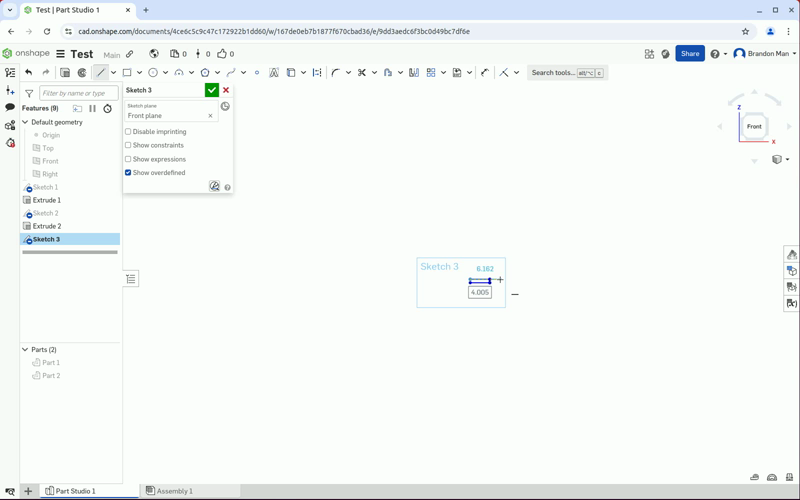
key_down(shift)
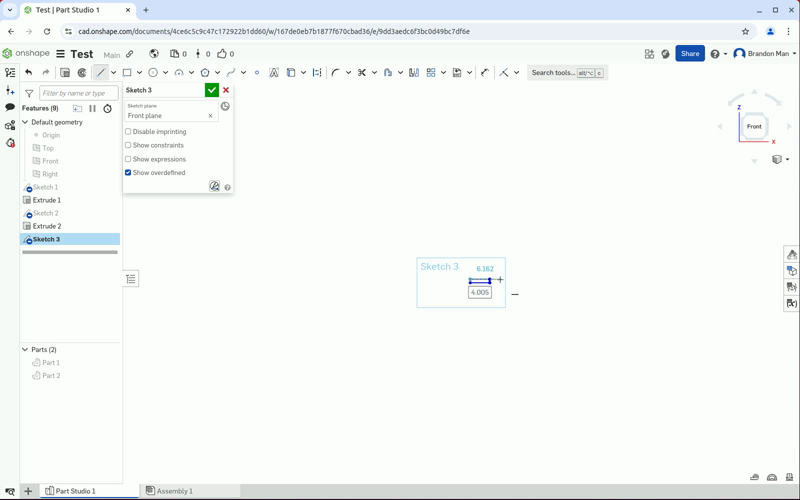
mouse_move(470, 282)
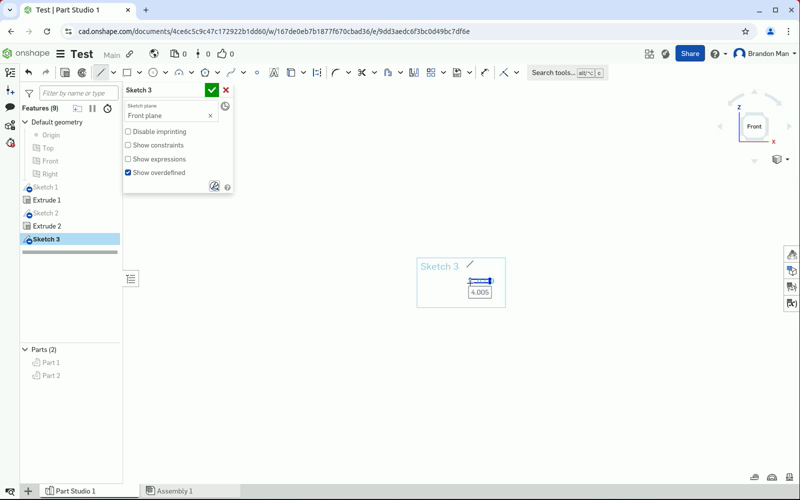
scroll(6)
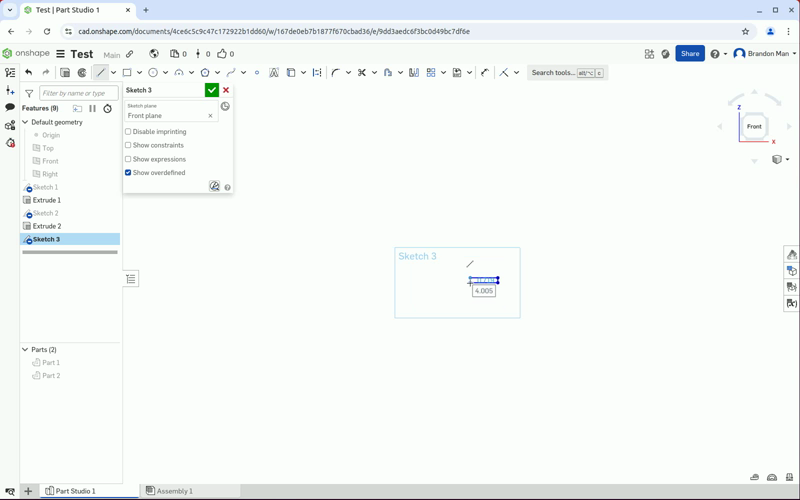
scroll(6)
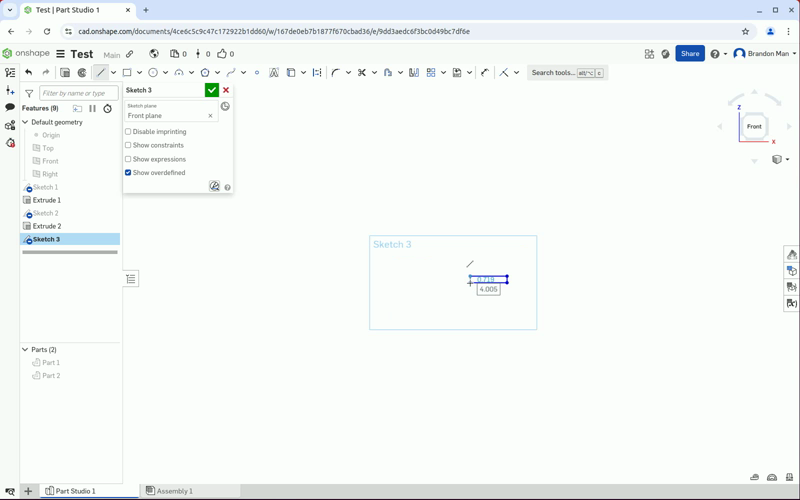
scroll(6)
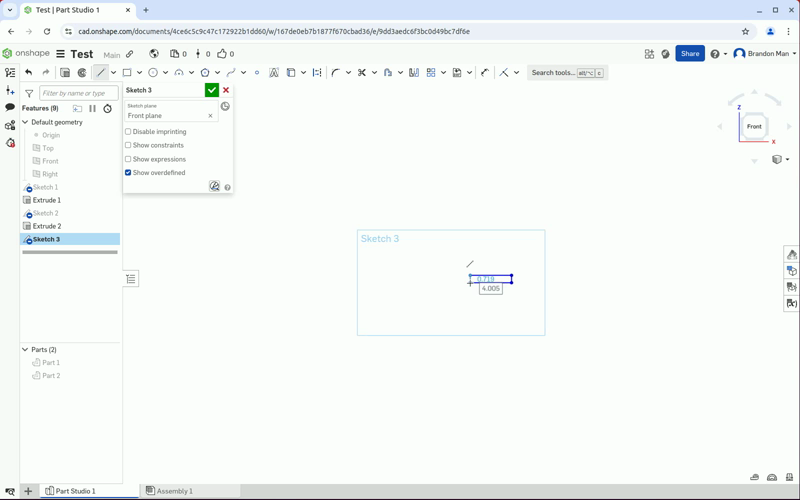
scroll(6)
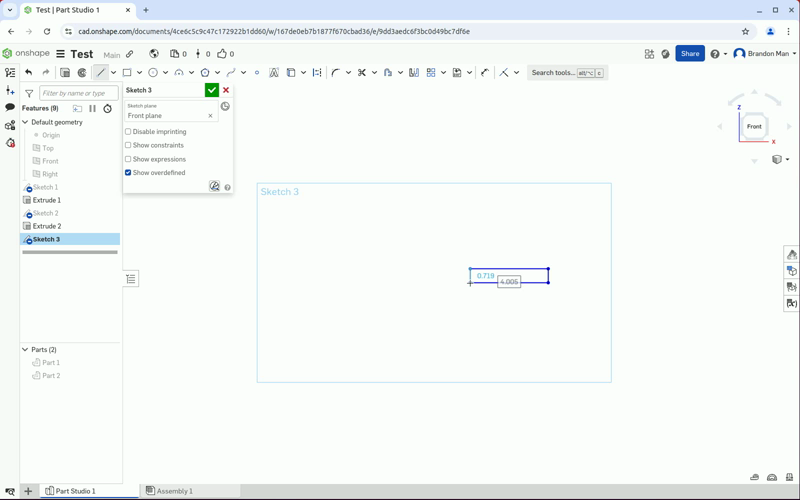
scroll(6)
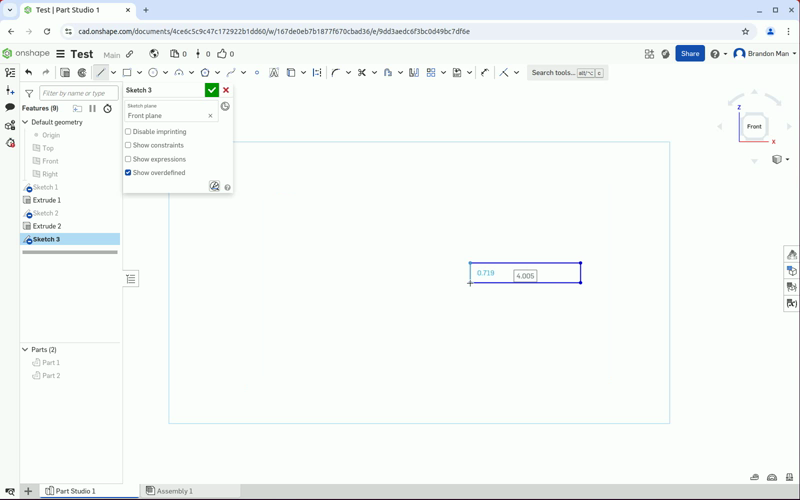
scroll(6)
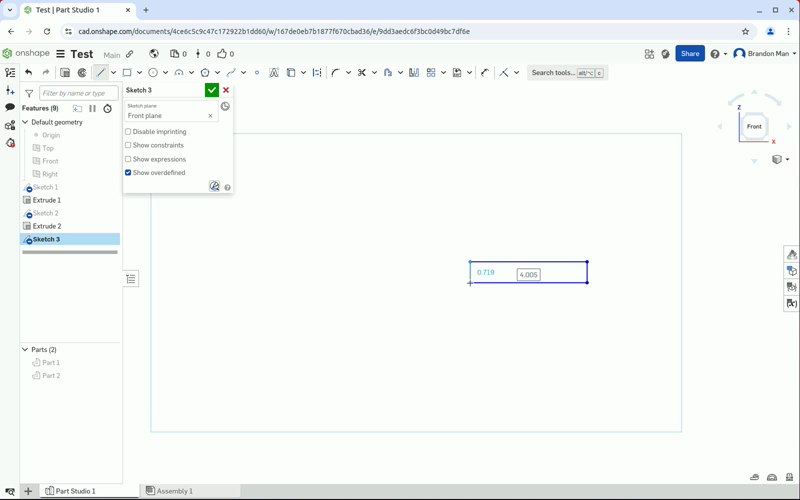
scroll(6)
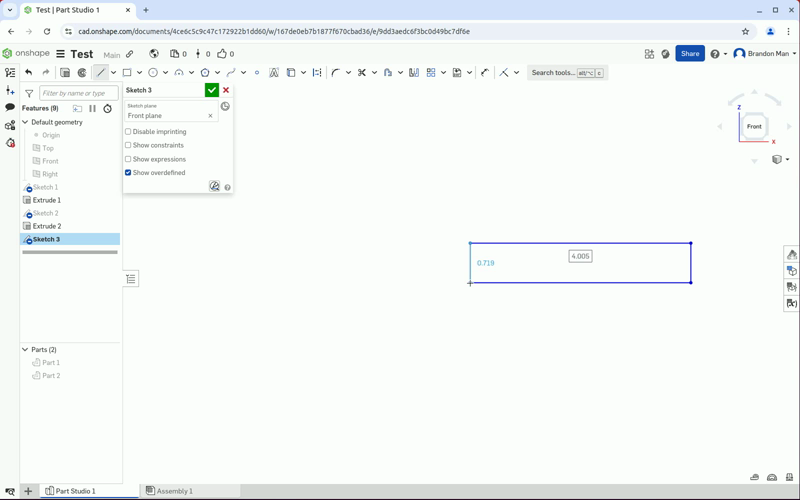
key_up(shift)
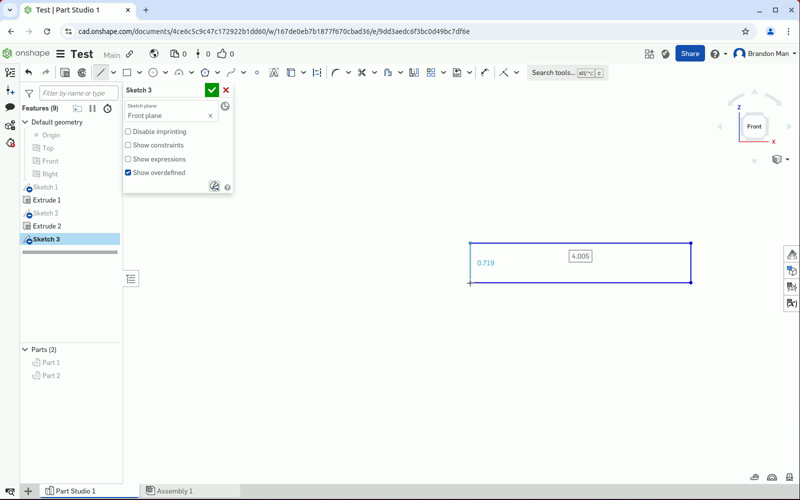
click(470, 282)
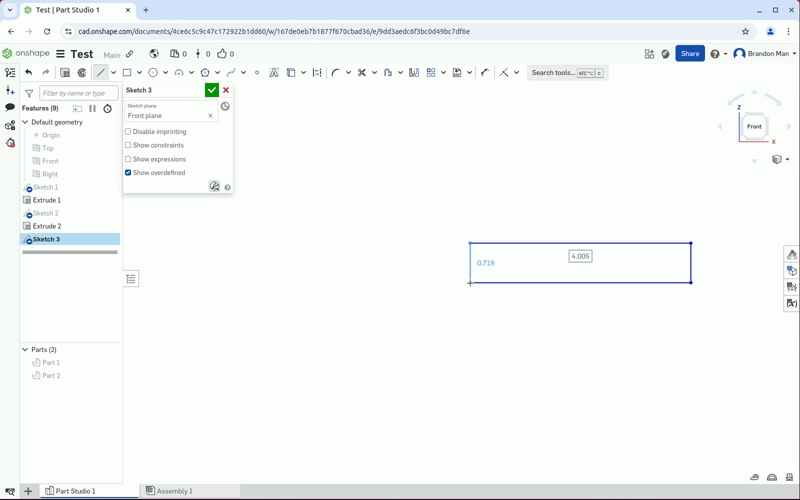
scroll(-6)
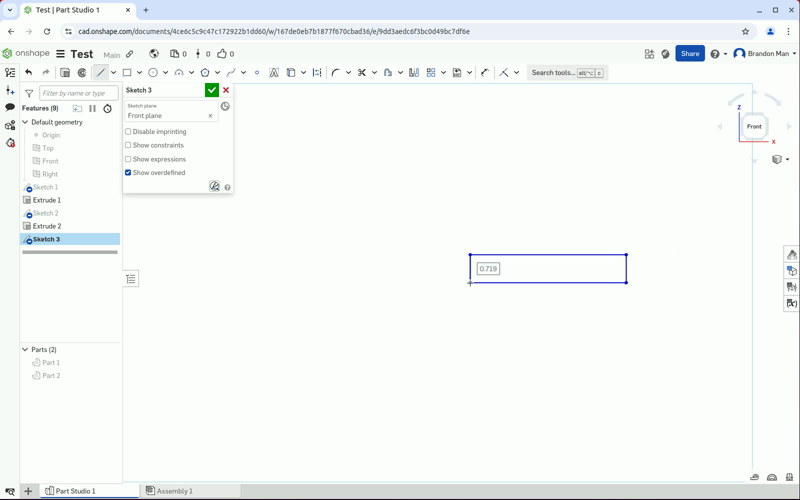
scroll(-6)
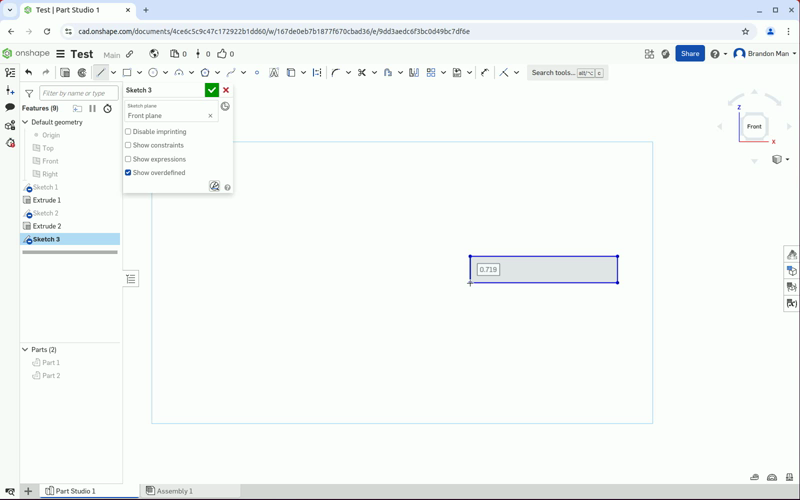
scroll(-6)
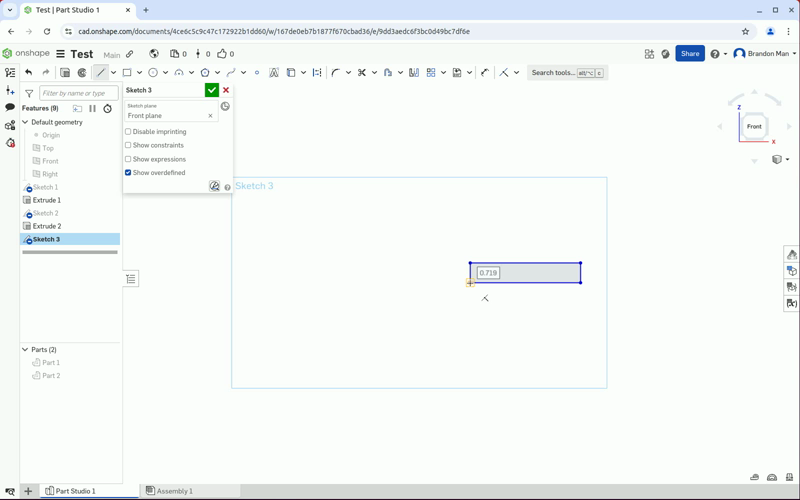
scroll(-6)
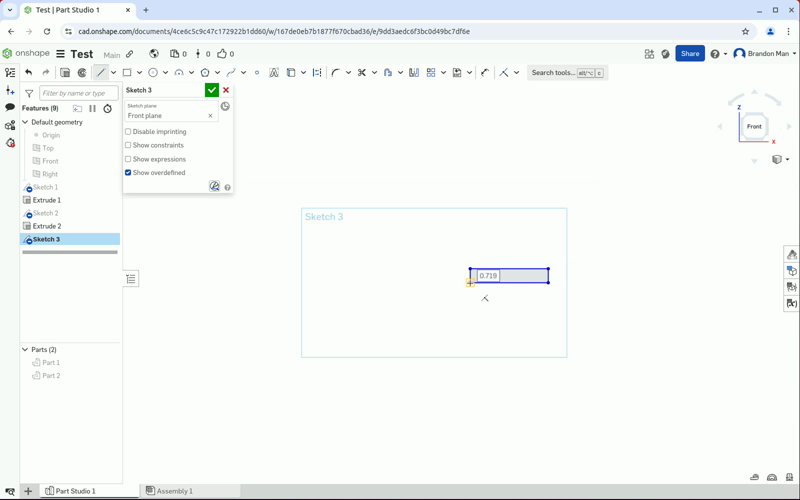
scroll(-6)
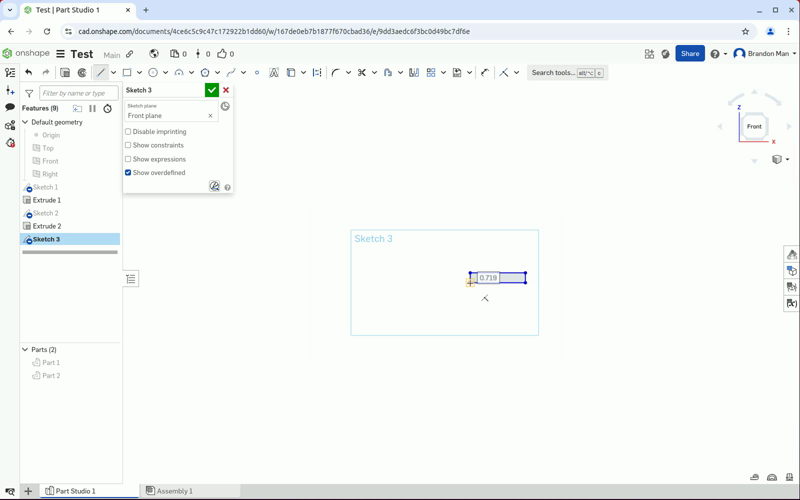
scroll(-6)
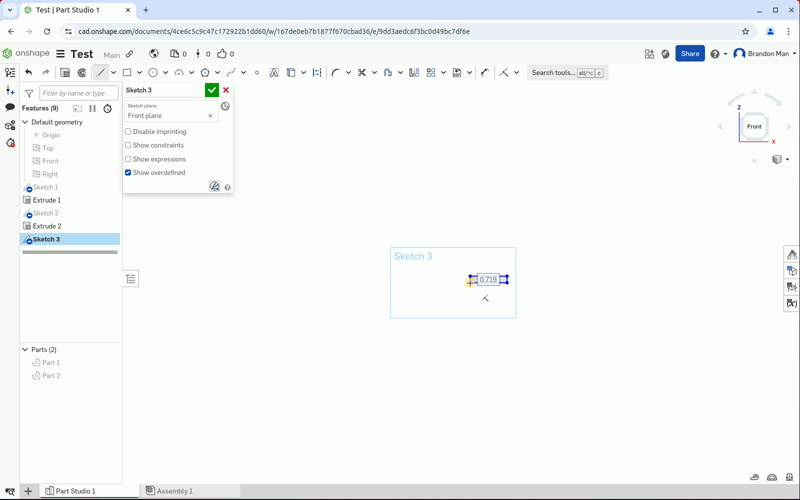
scroll(-6)
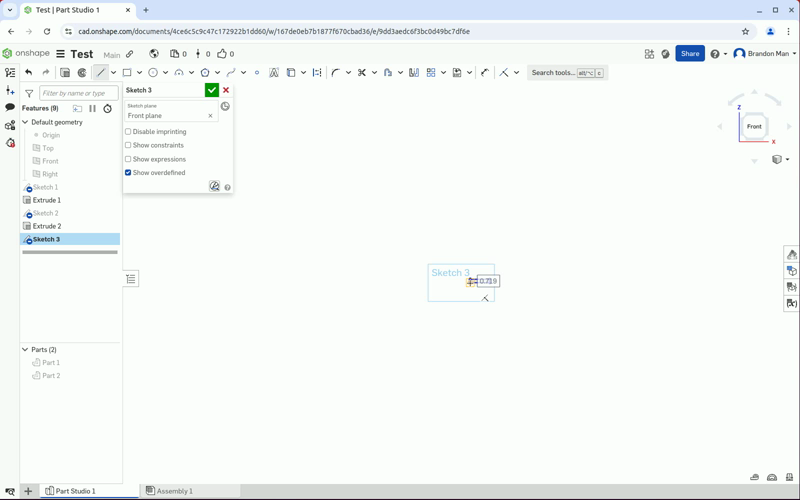
key(esc)
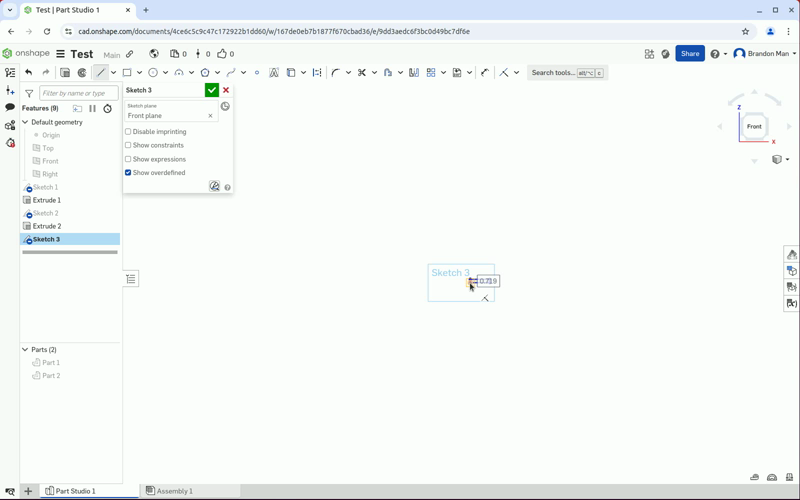
mouse_move(482, 282)
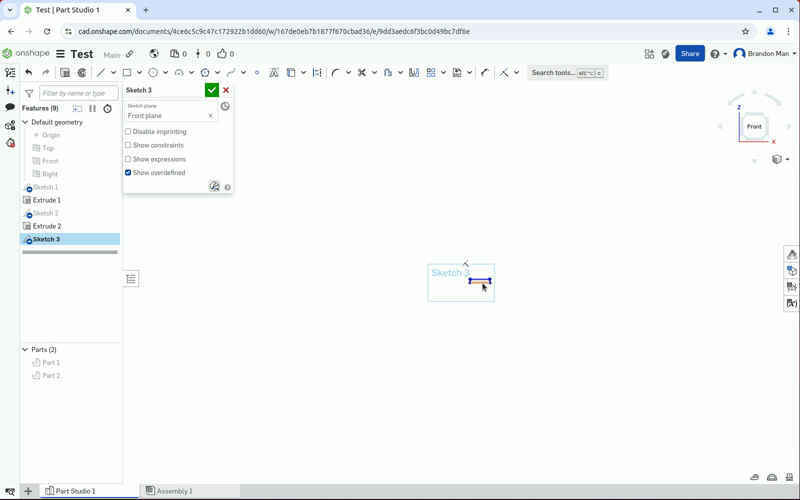
scroll(6)
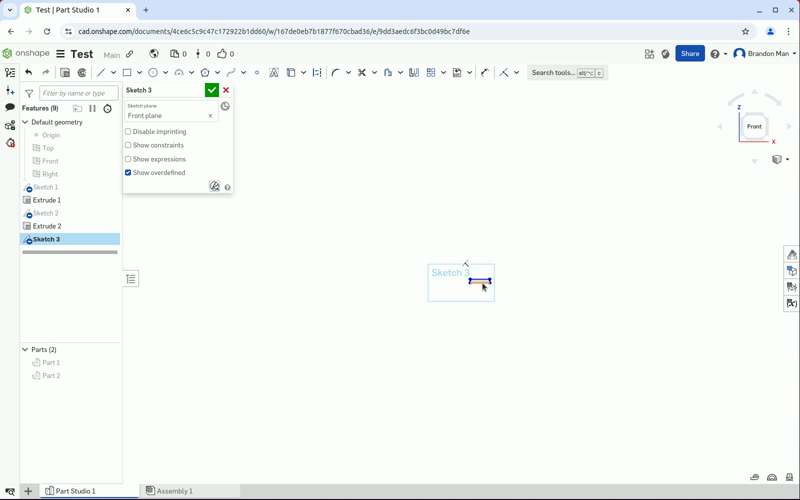
scroll(6)
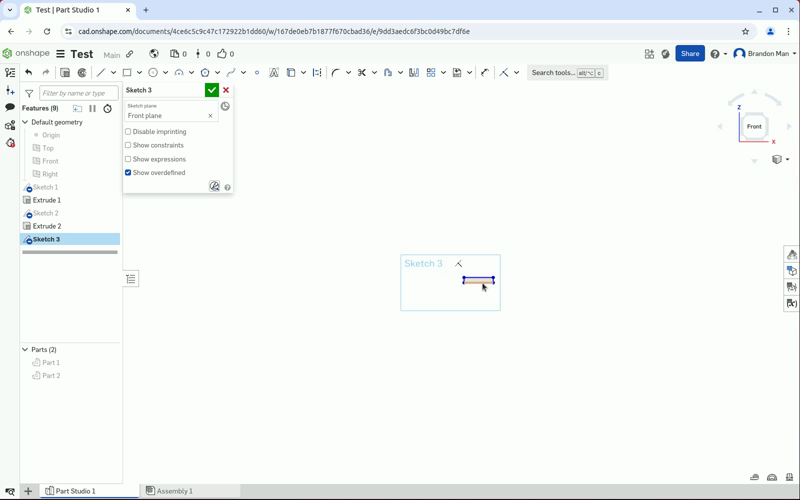
scroll(6)
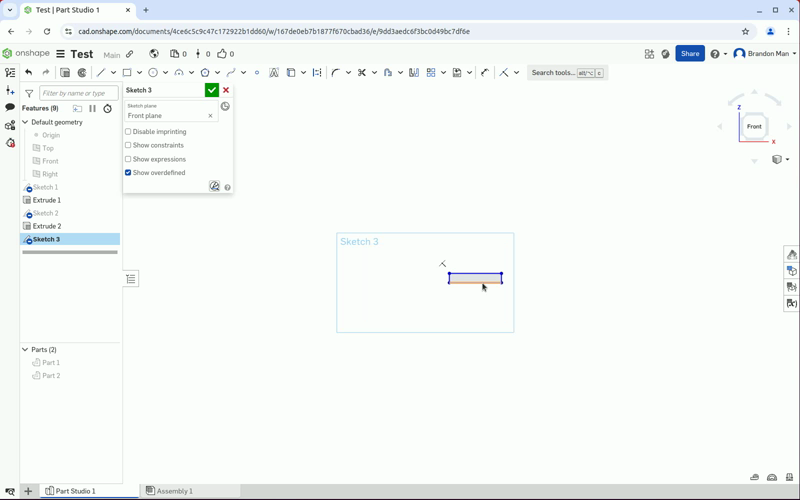
scroll(6)
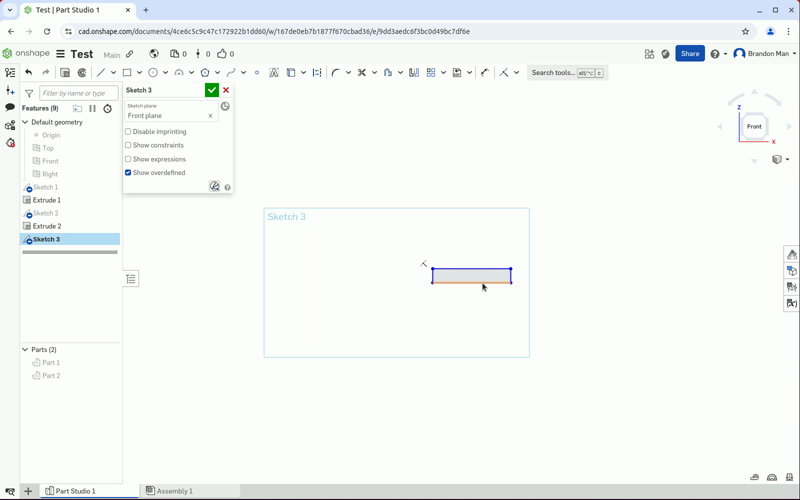
scroll(6)
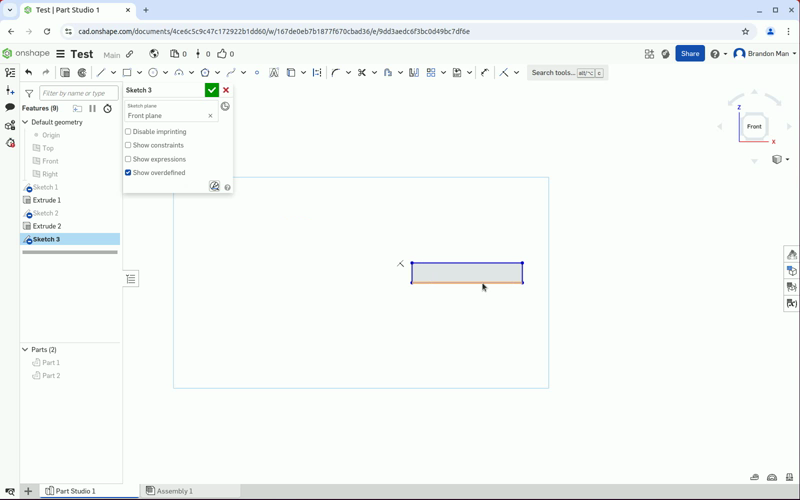
scroll(6)
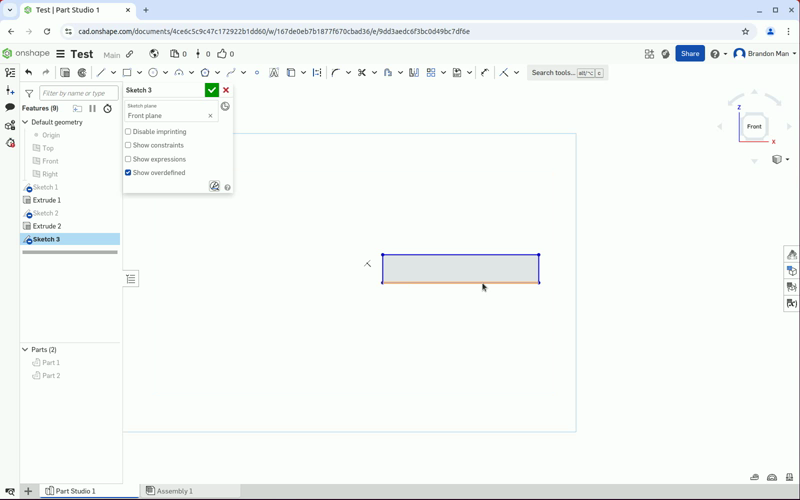
scroll(6)
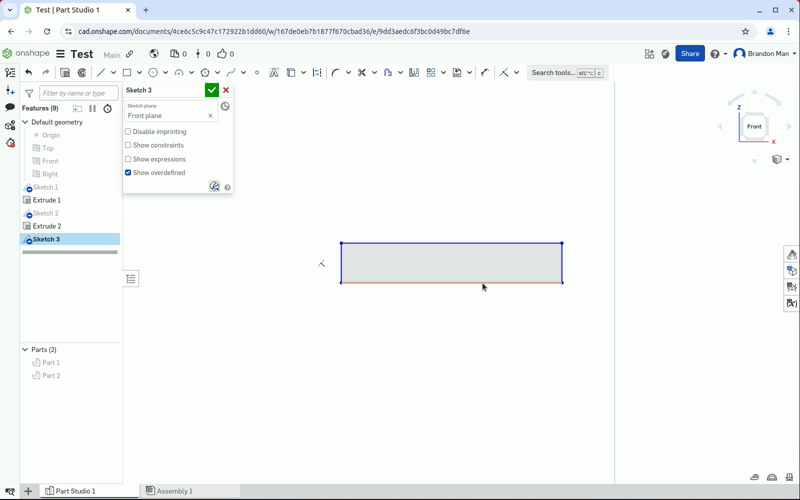
click(482, 282)
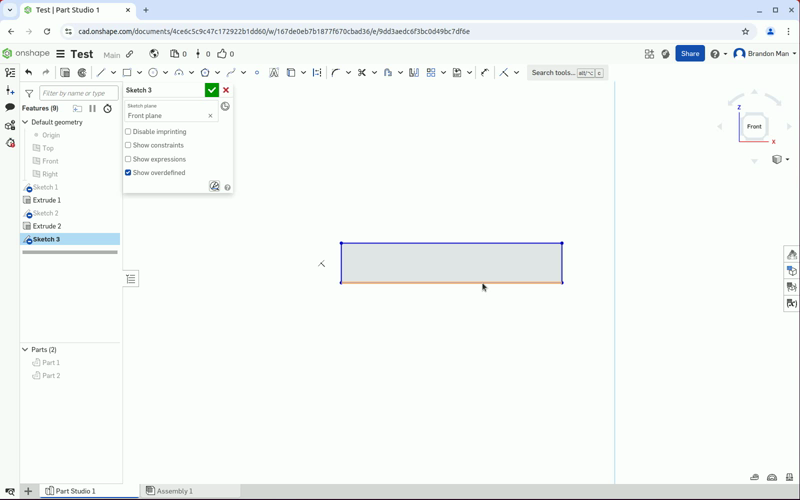
scroll(-6)
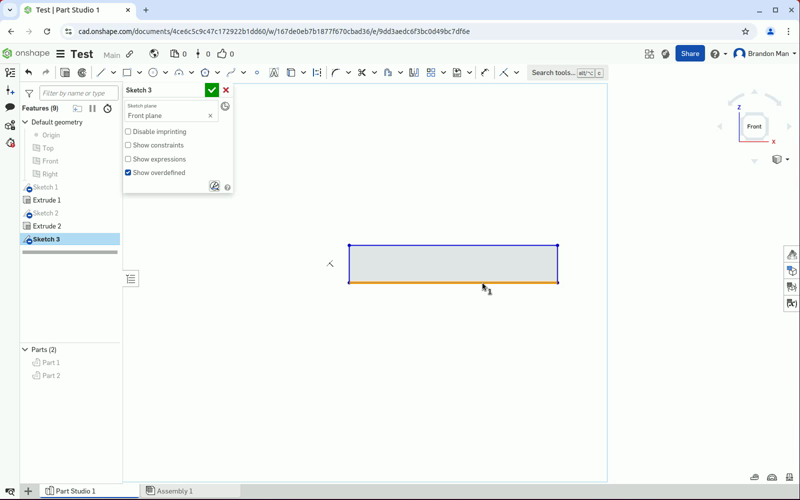
scroll(-6)
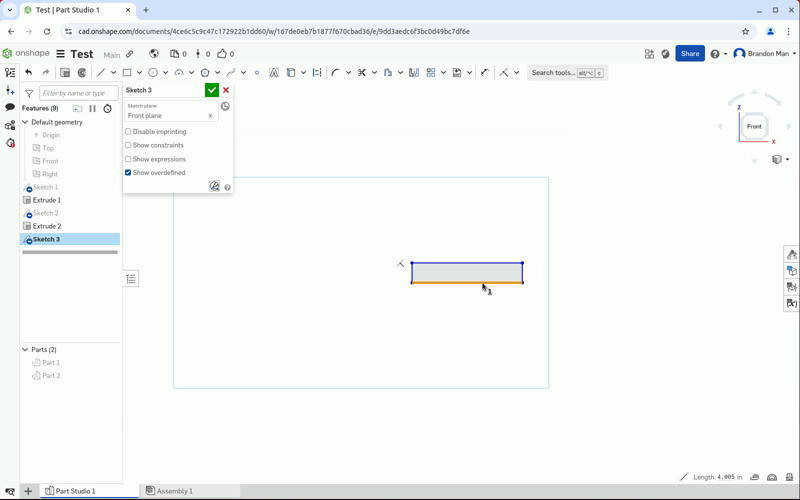
scroll(-6)
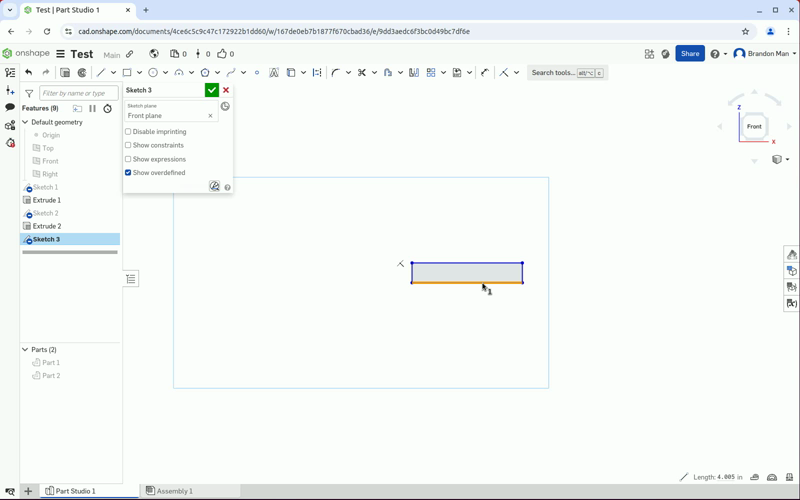
scroll(-6)
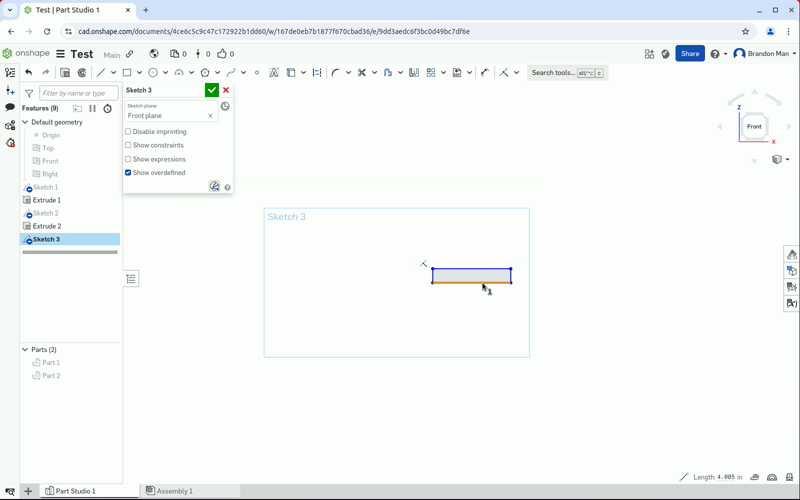
scroll(-6)
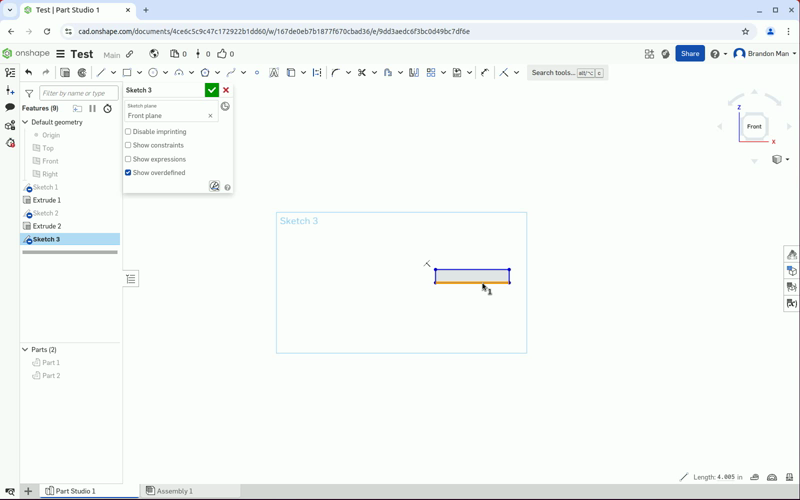
scroll(-6)
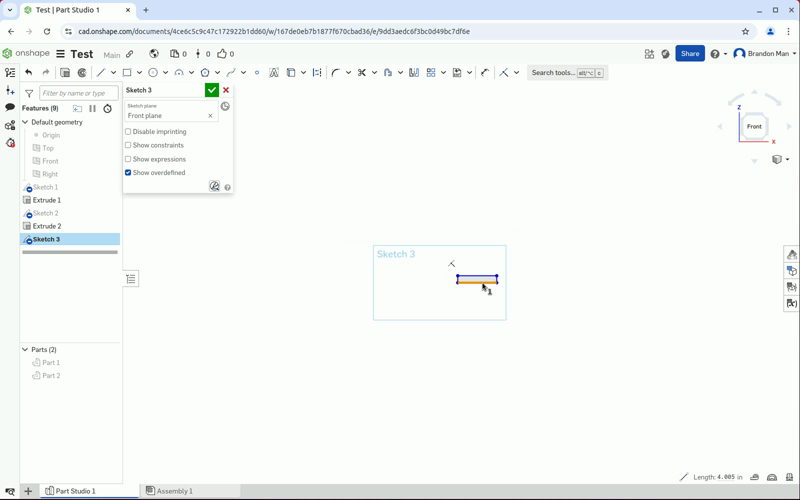
scroll(-6)
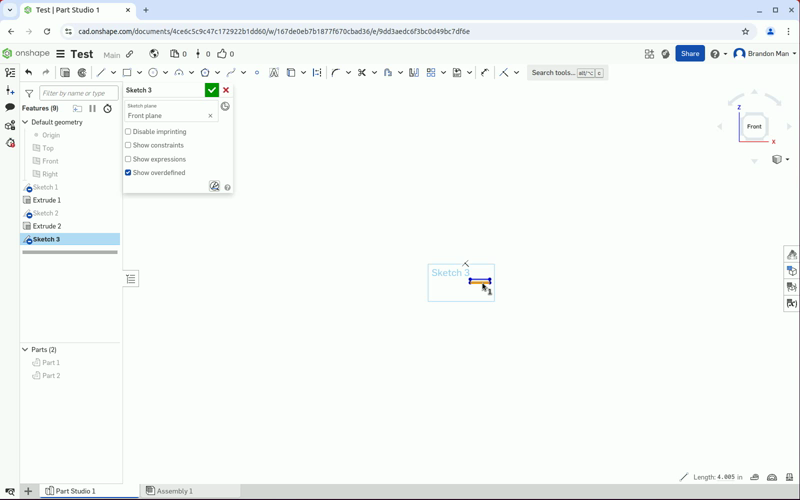
mouse_move(73, 352)
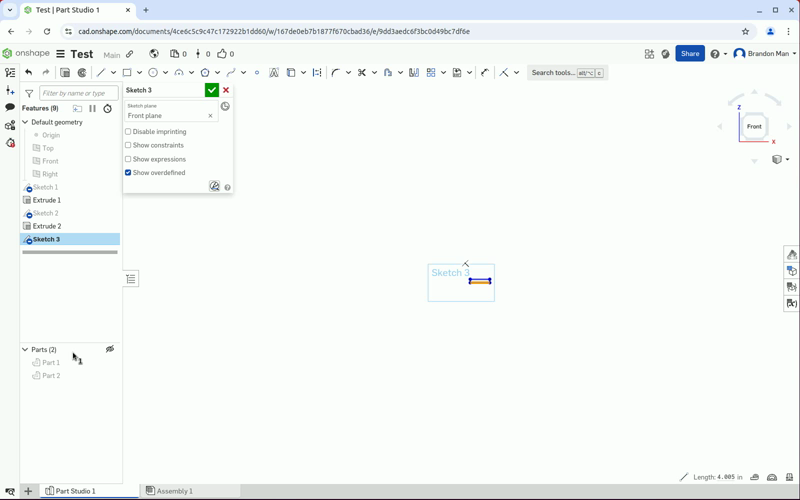
key(shift+y)
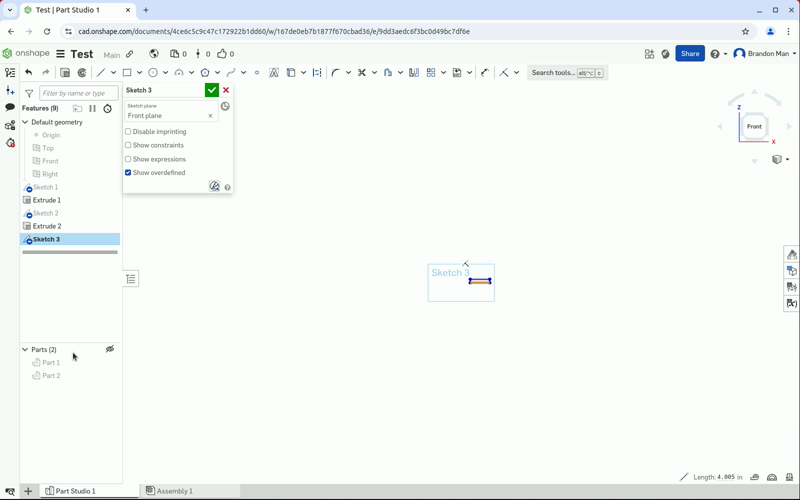
key(shift+e)
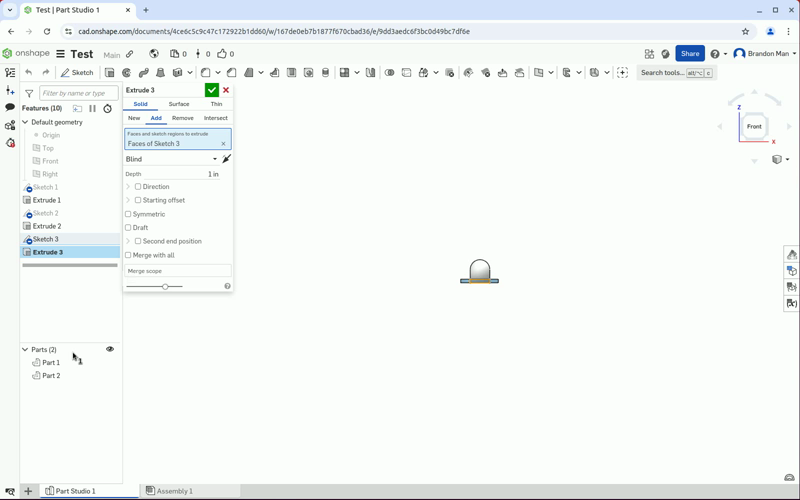
mouse_move(143, 106)
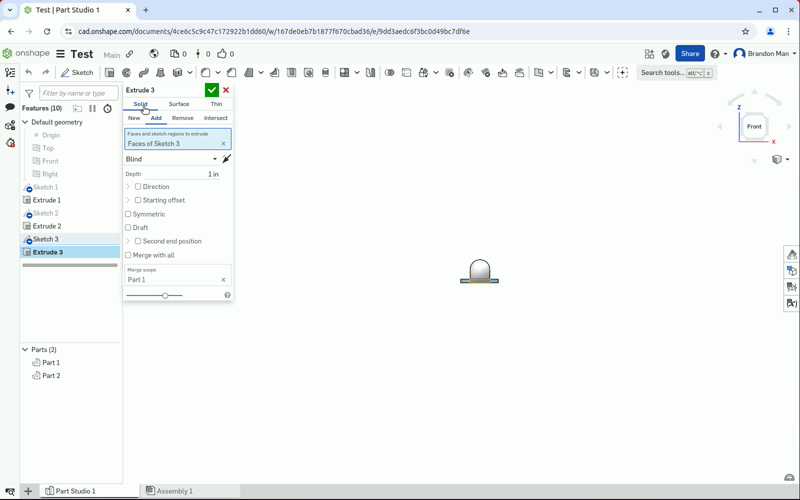
click(143, 106)
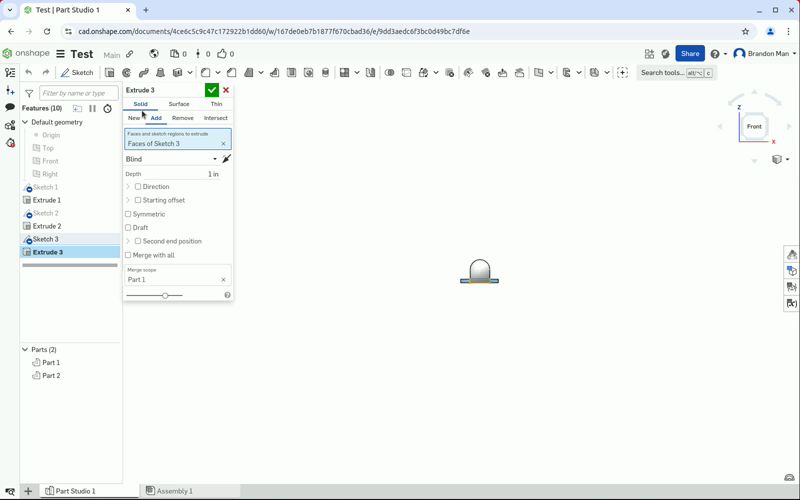
mouse_move(137, 120)
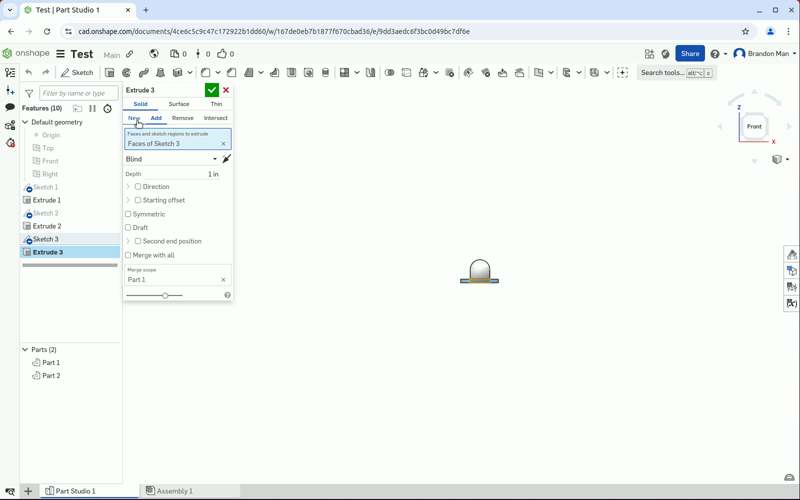
click(137, 120)
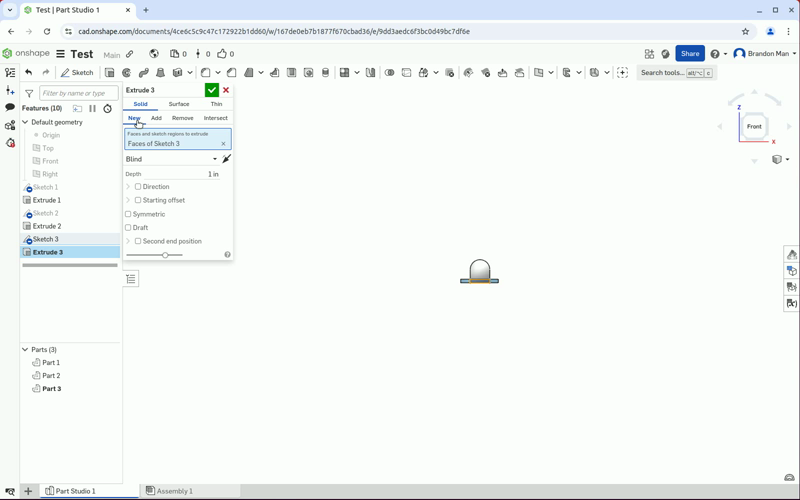
key(tab, 4)
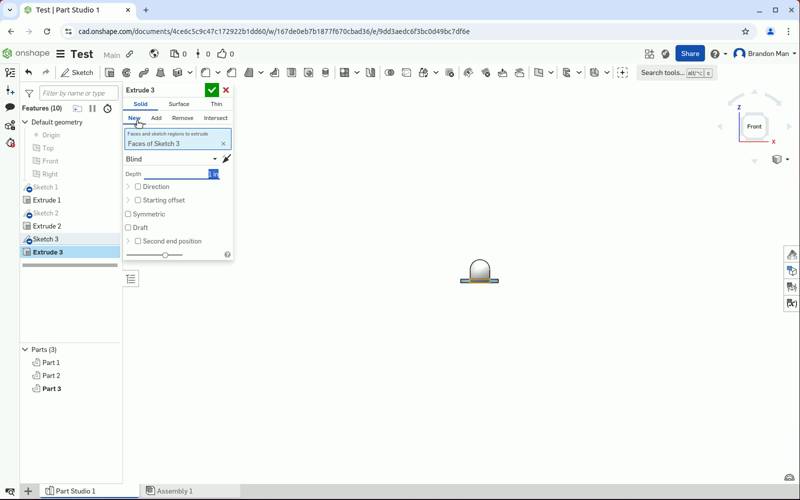
text(-0.722)
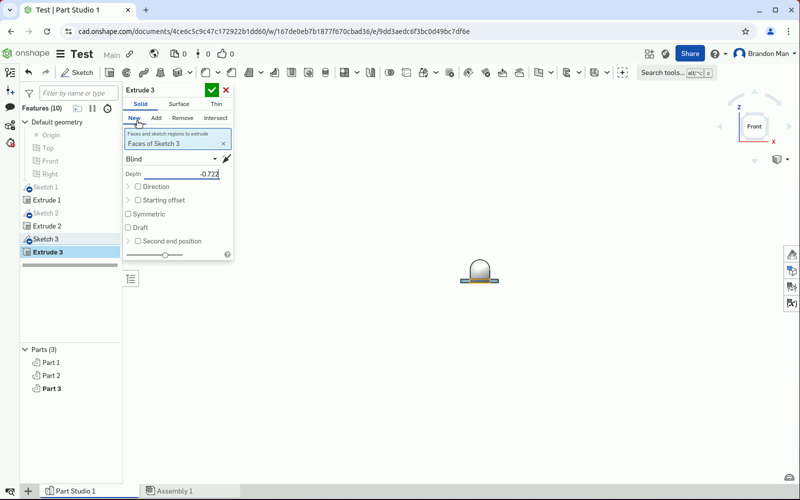
key(enter)
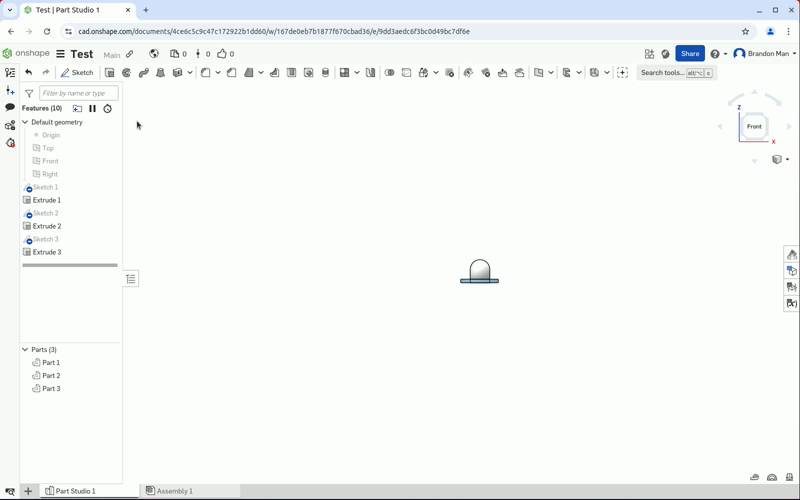
key(shift+h)
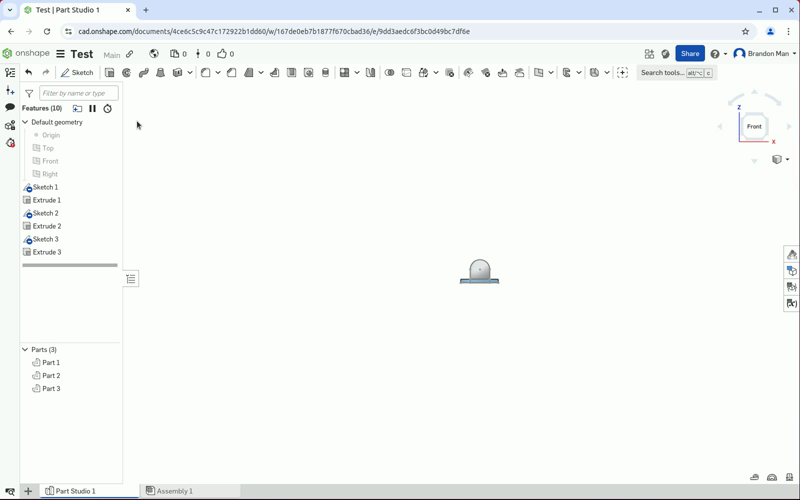
key(shift+h)
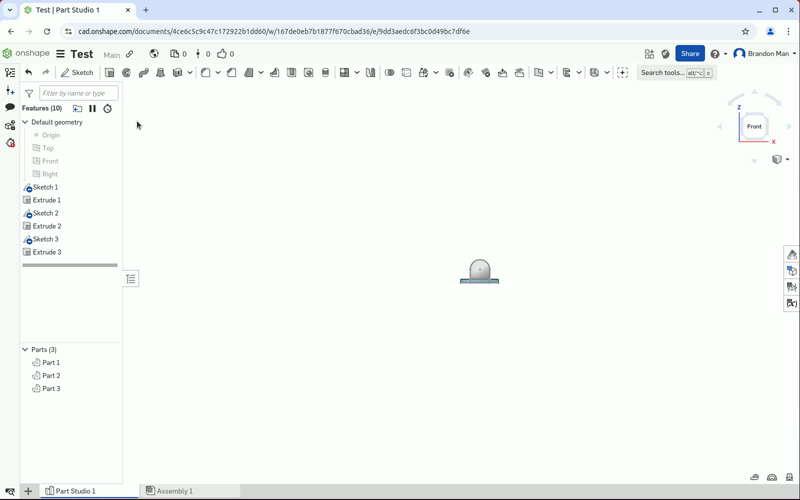
key(shift+7)
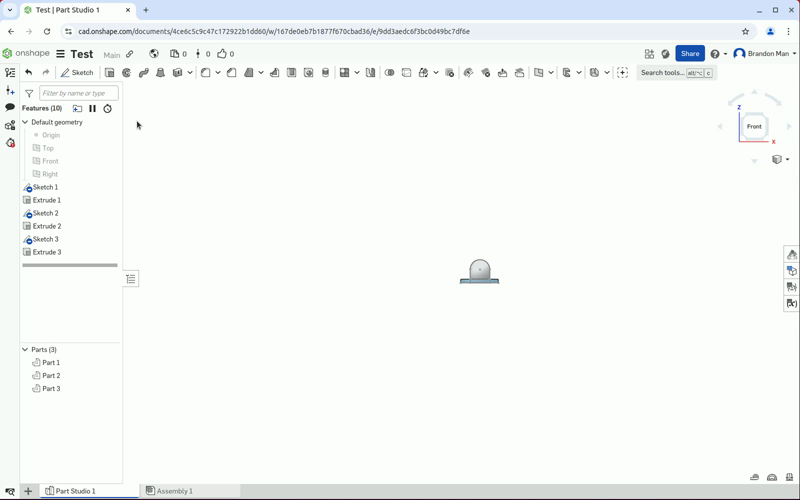
key(left, 2)
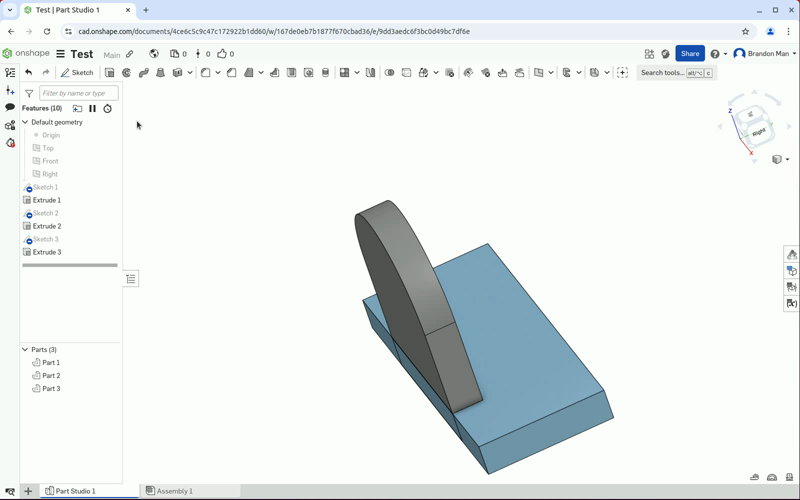
key(down, 2)
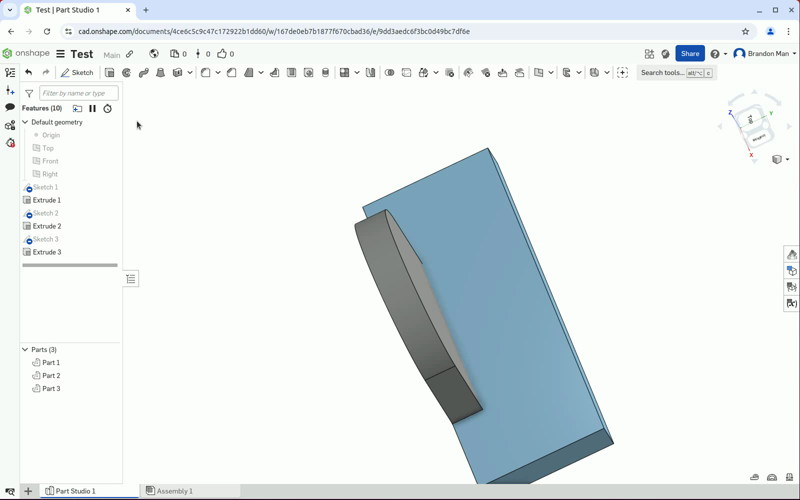
key(up, 2)
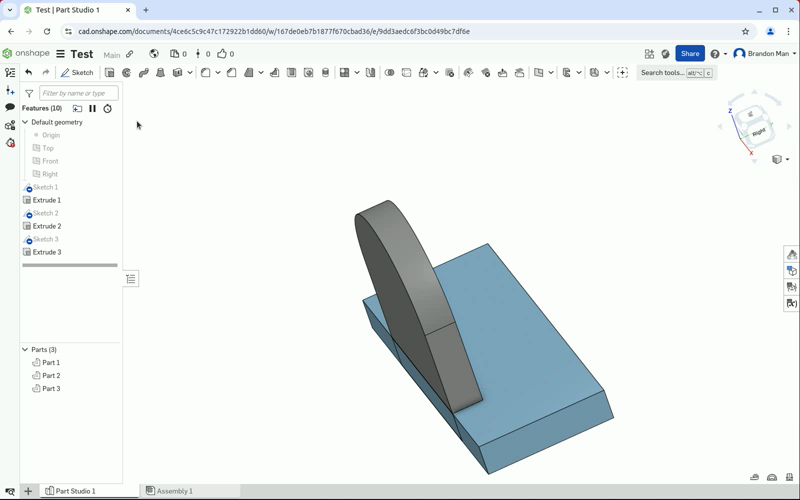
key(right, 2)
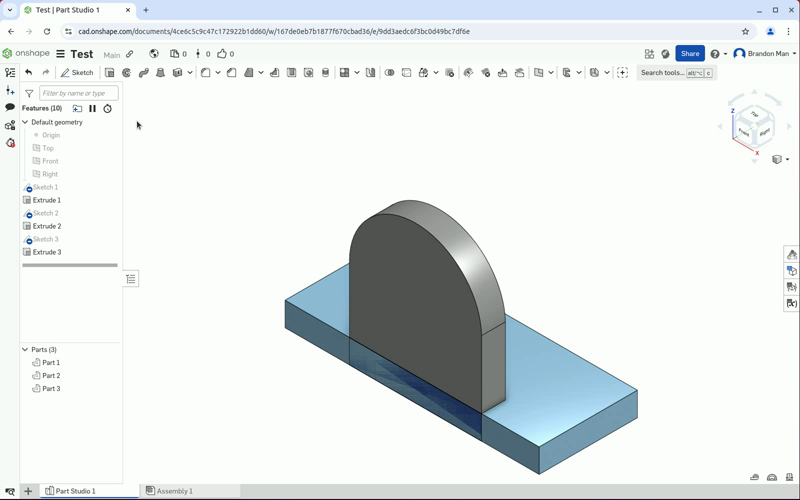
mouse_move(73, 189)
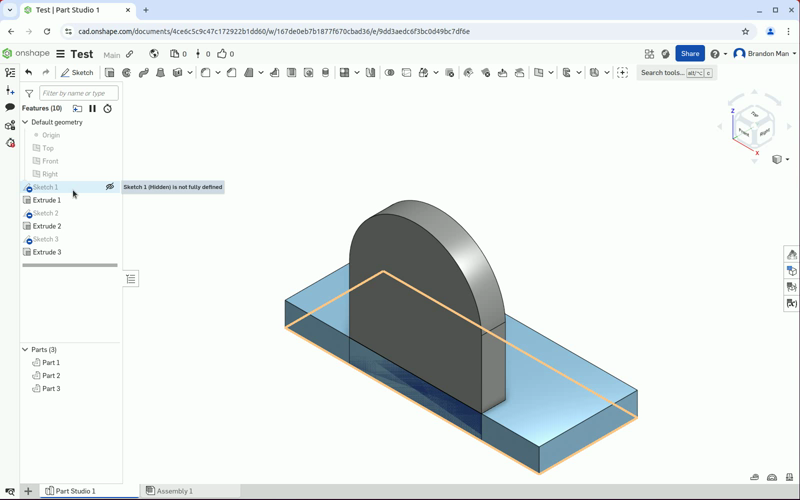
click(73, 189)